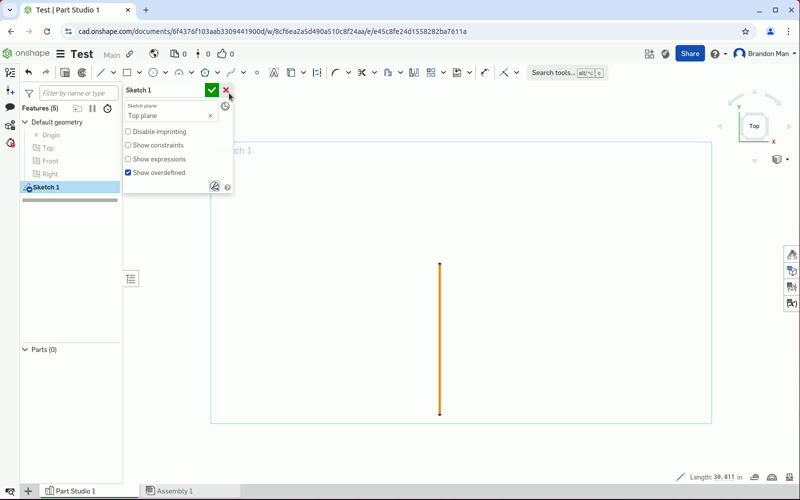
key(shift+h)
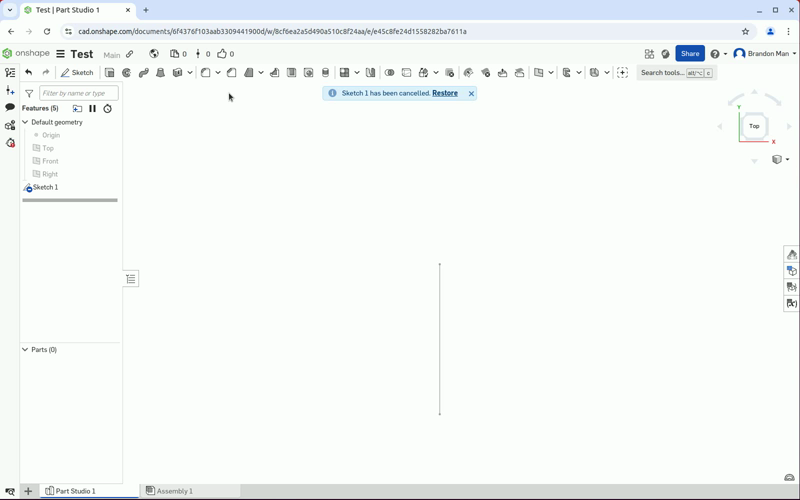
mouse_move(73, 352)
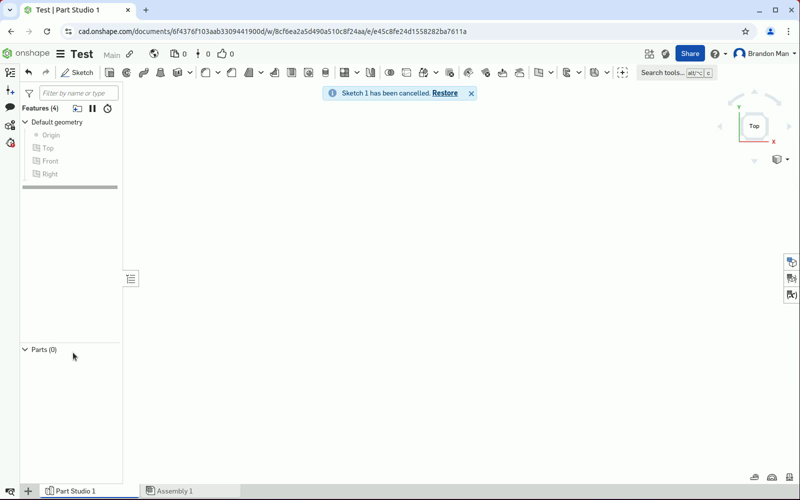
key(y)
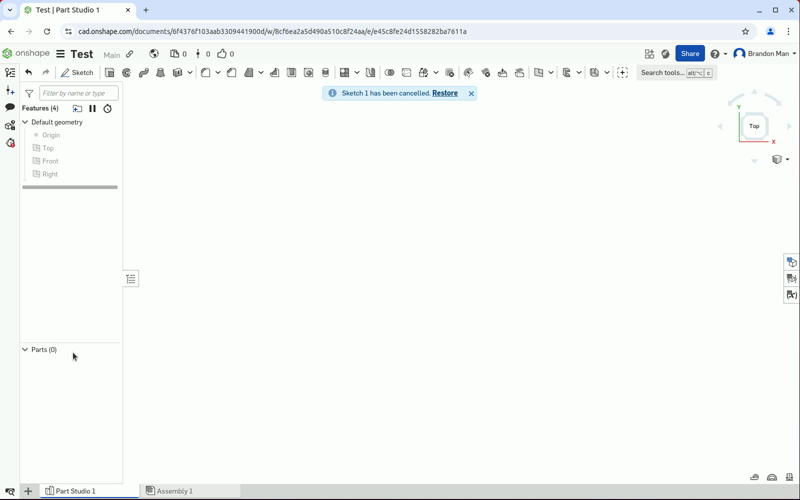
key(shift+p)
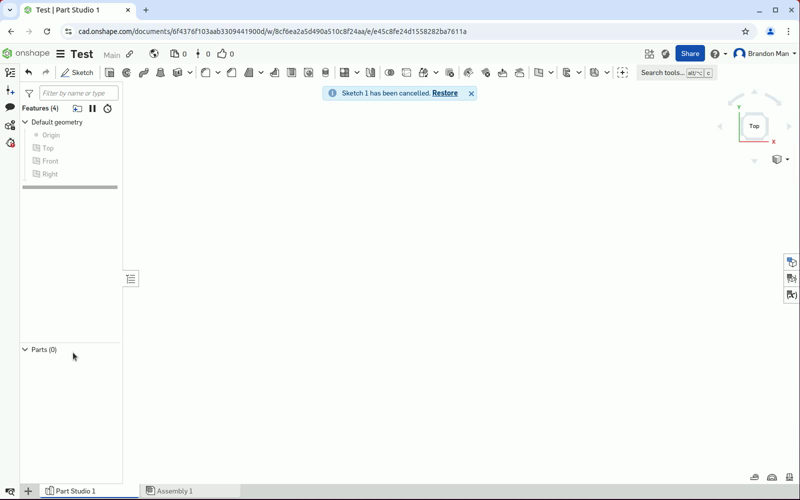
key(space)
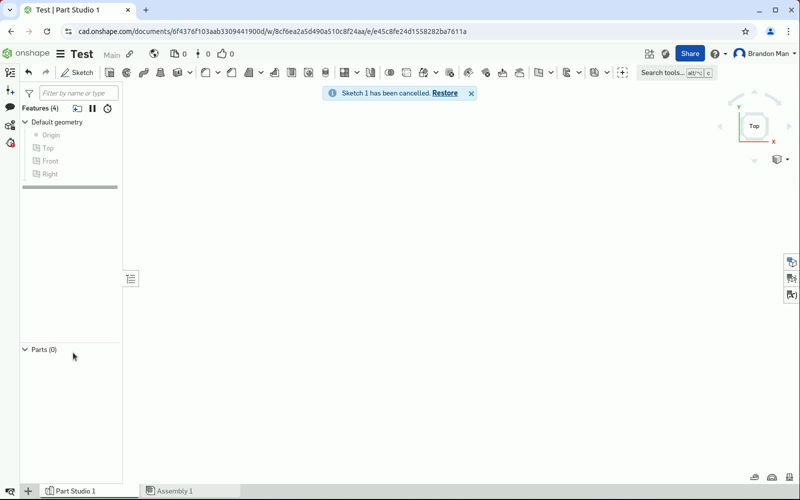
key_down(shift)
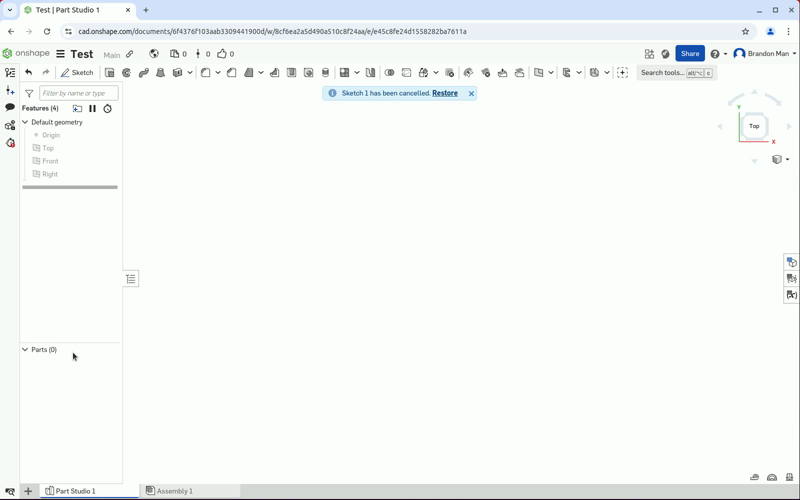
key(up)
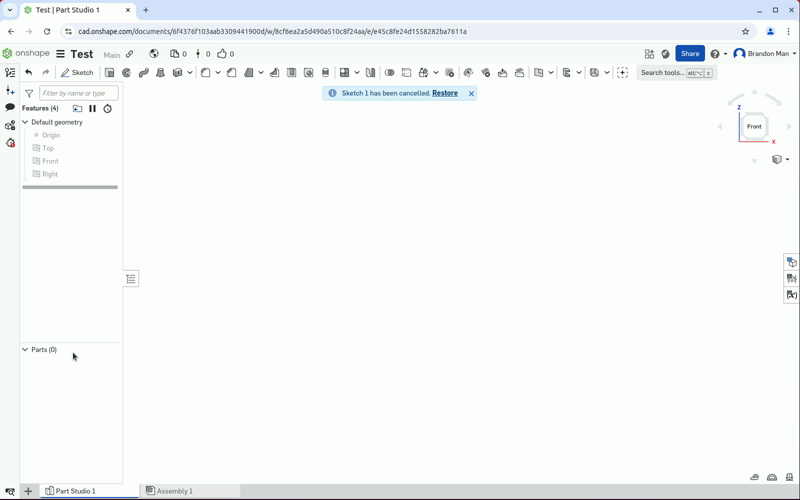
key_up(shift)
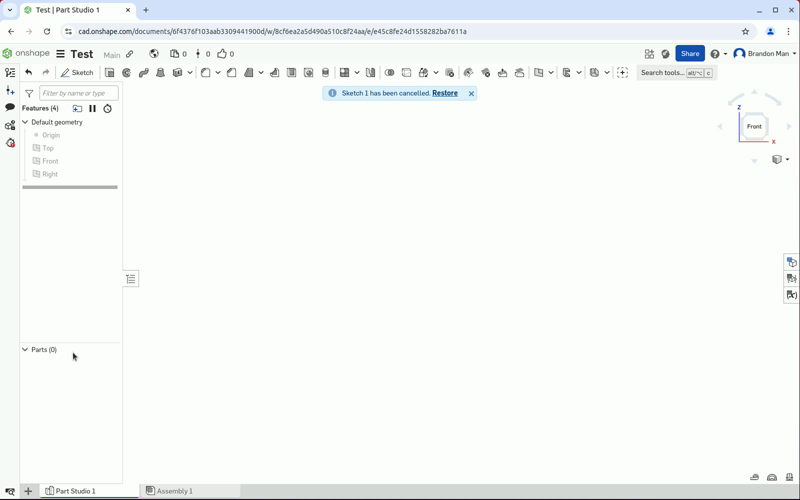
mouse_move(73, 352)
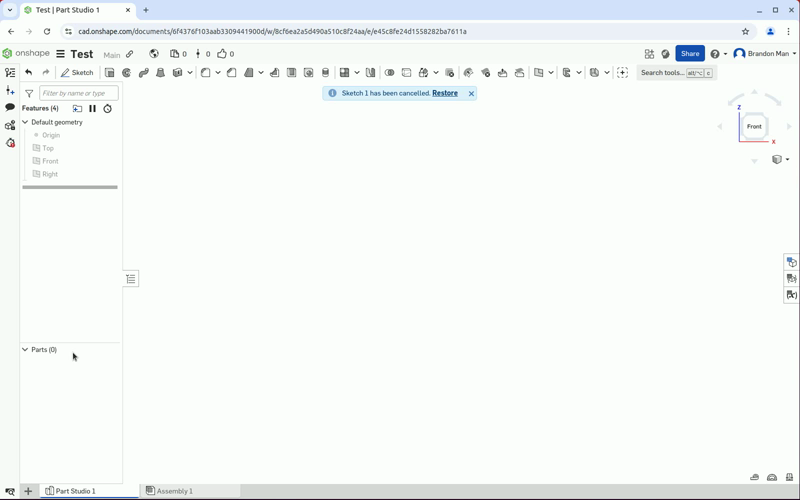
key(shift+y)
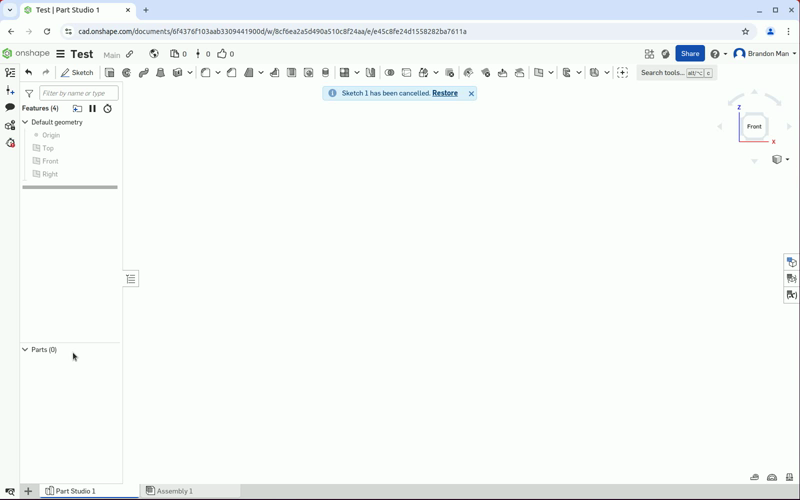
key(shift+s)
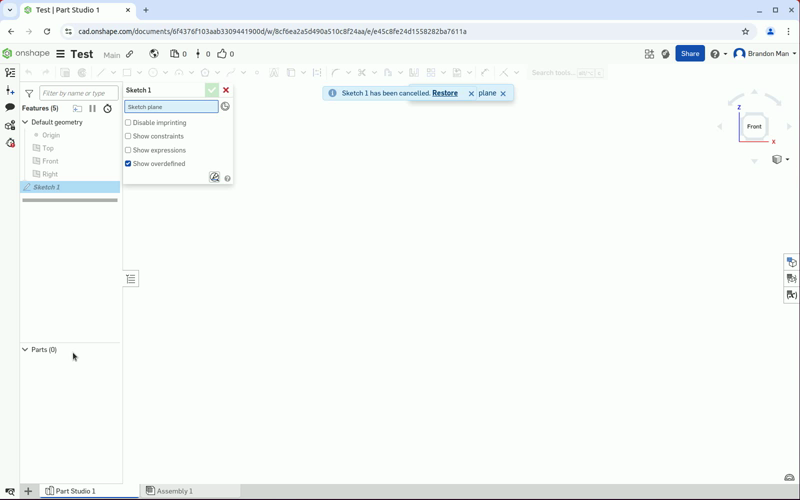
mouse_move(73, 163)
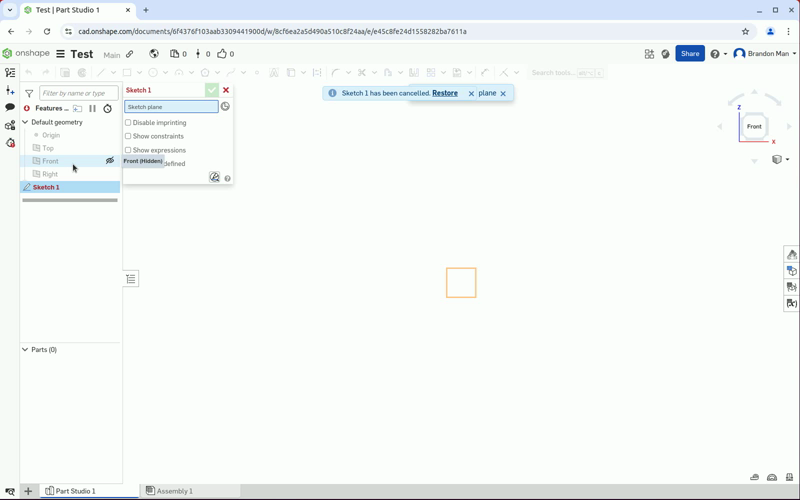
click(73, 163)
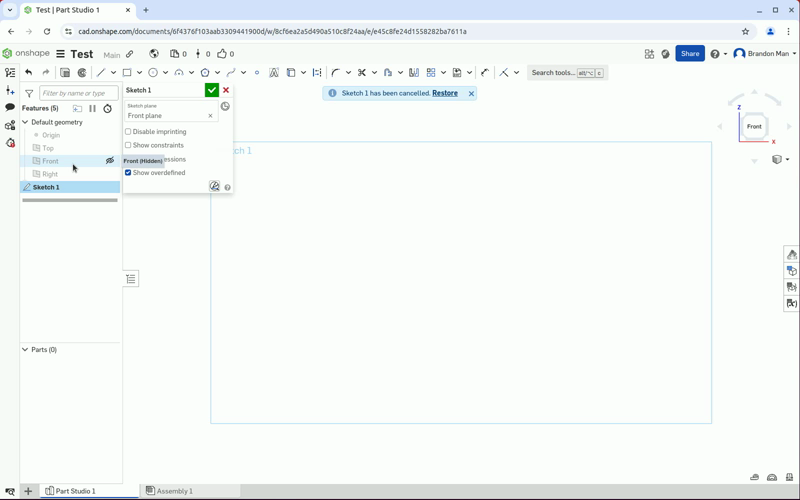
mouse_move(73, 352)
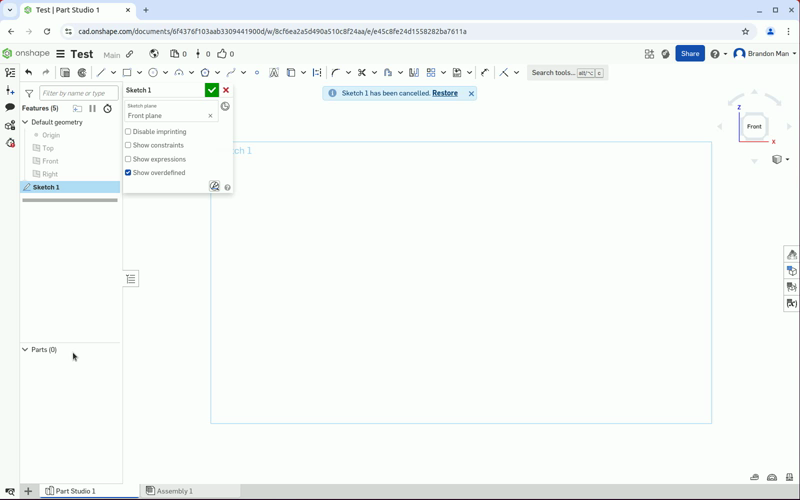
key(y)
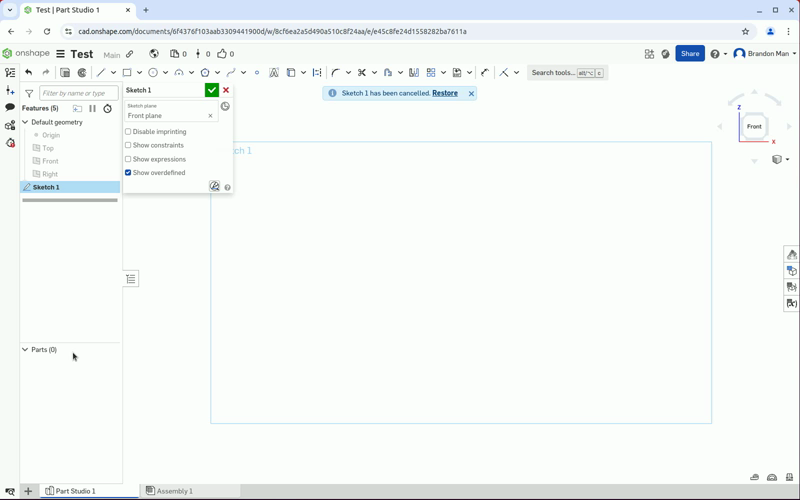
key(l)
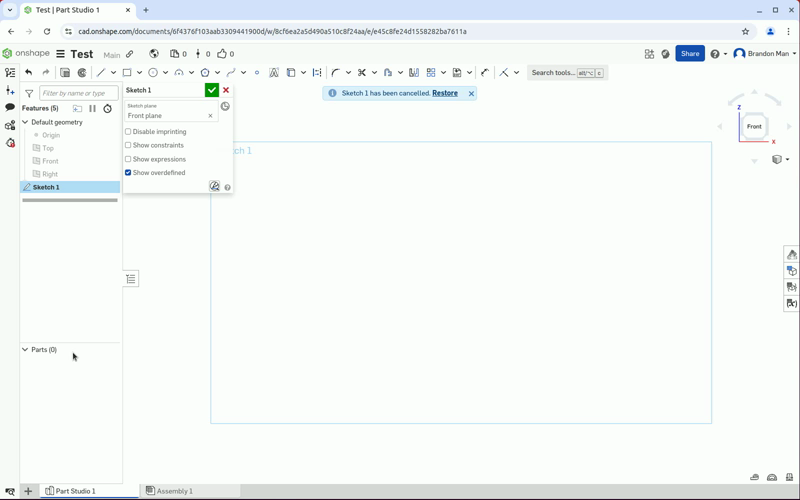
key_down(shift)
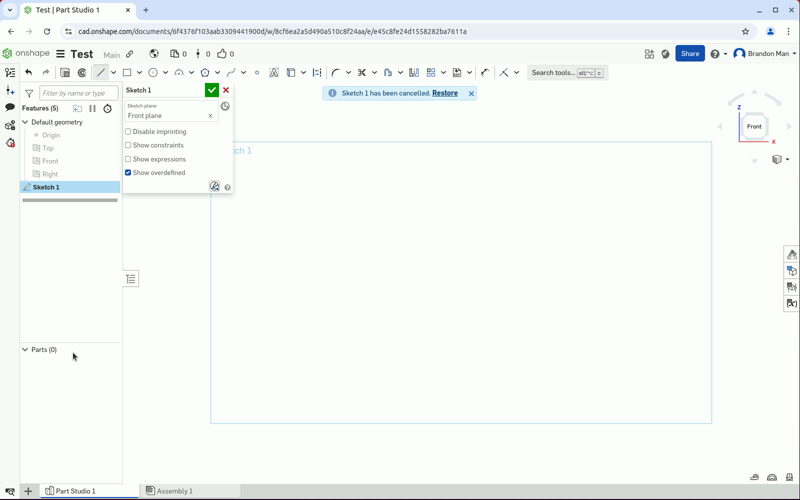
mouse_move(436, 284)
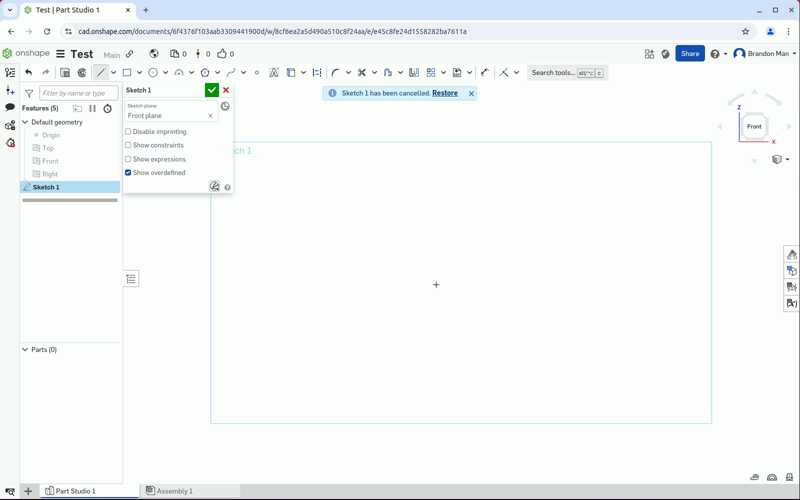
click(436, 284)
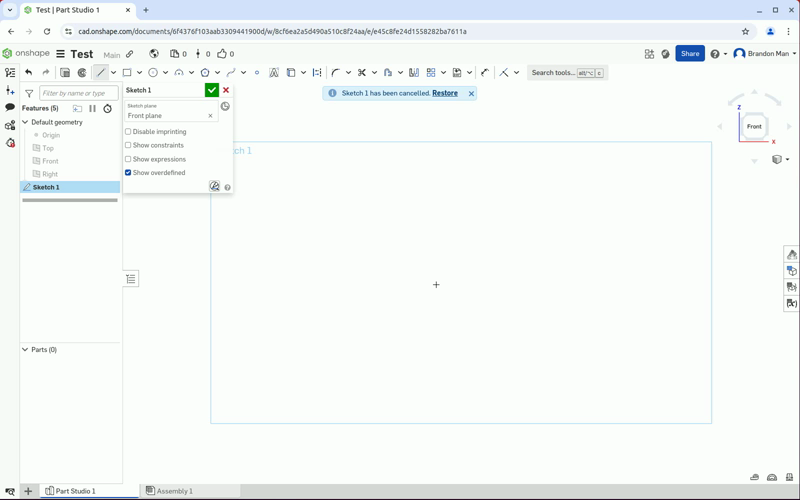
key_up(shift)
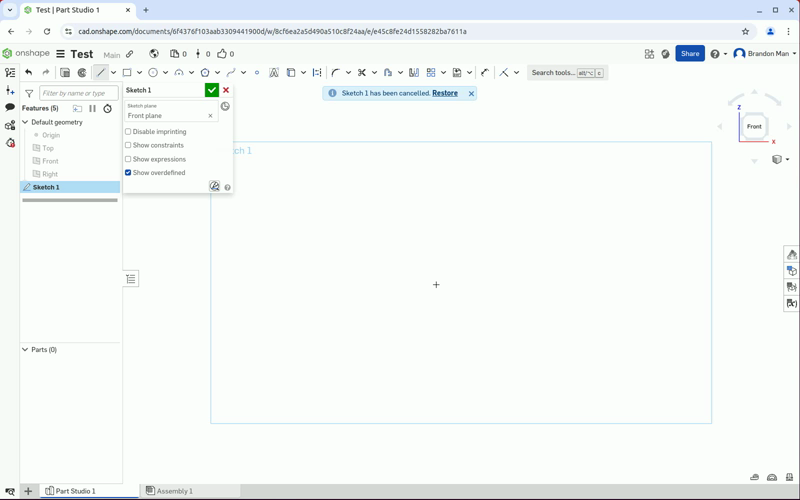
key_down(shift)
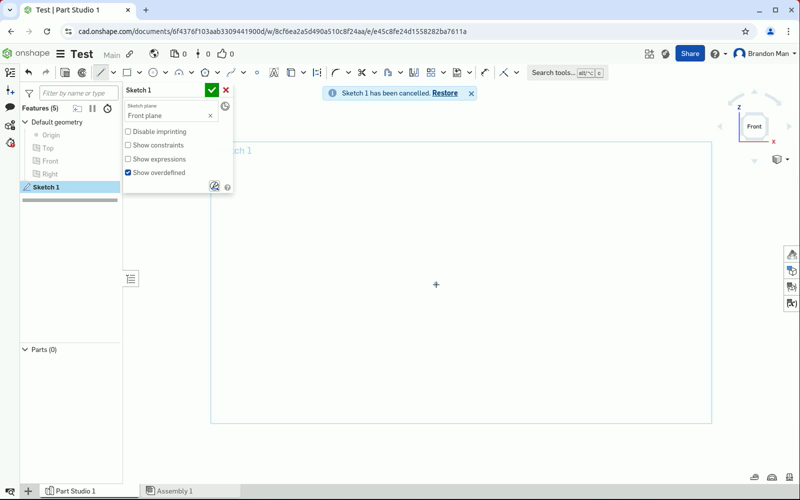
mouse_move(466, 284)
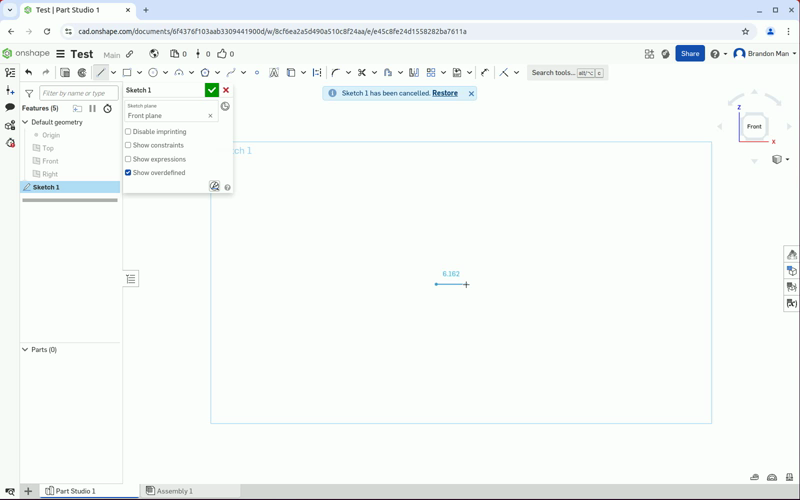
mouse_move(484, 284)
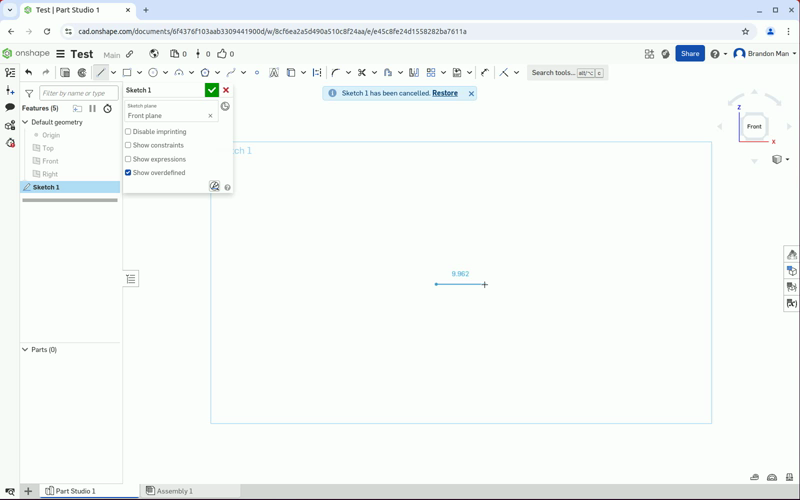
click(484, 284)
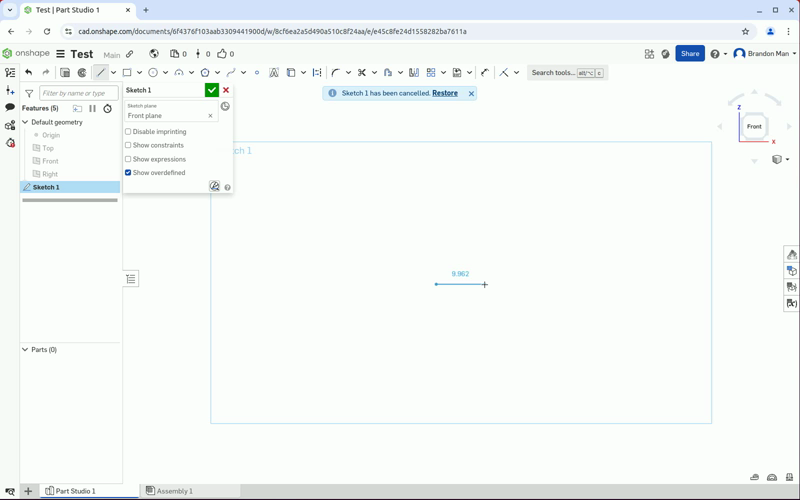
key_up(shift)
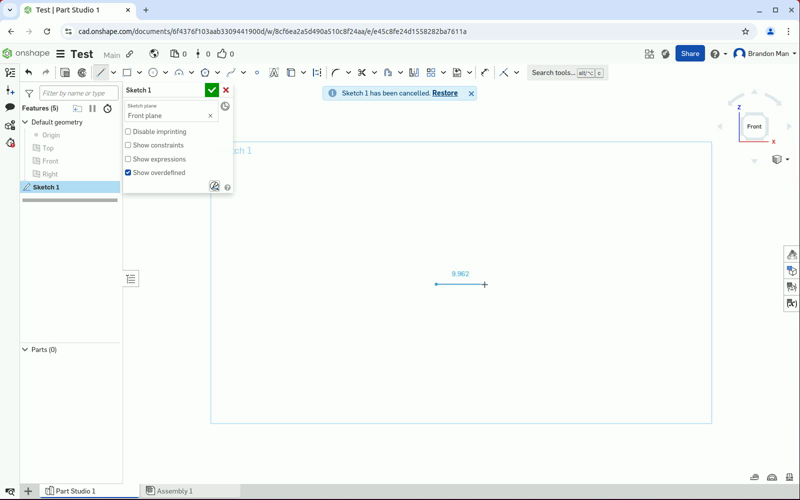
key_down(shift)
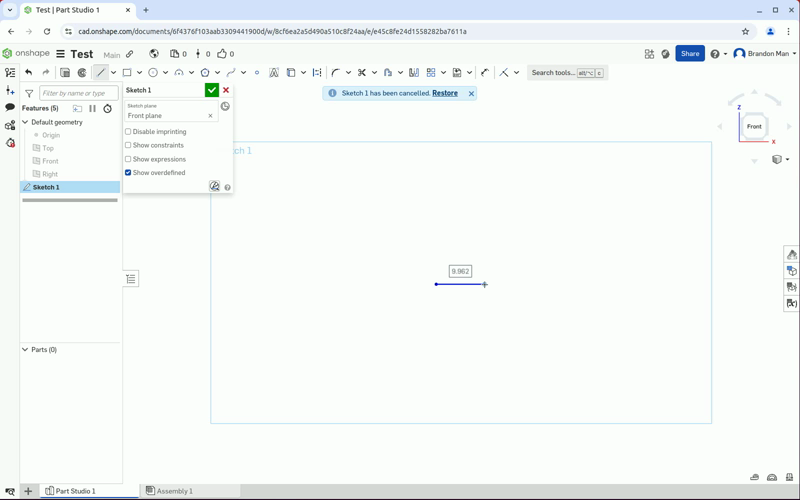
mouse_move(514, 284)
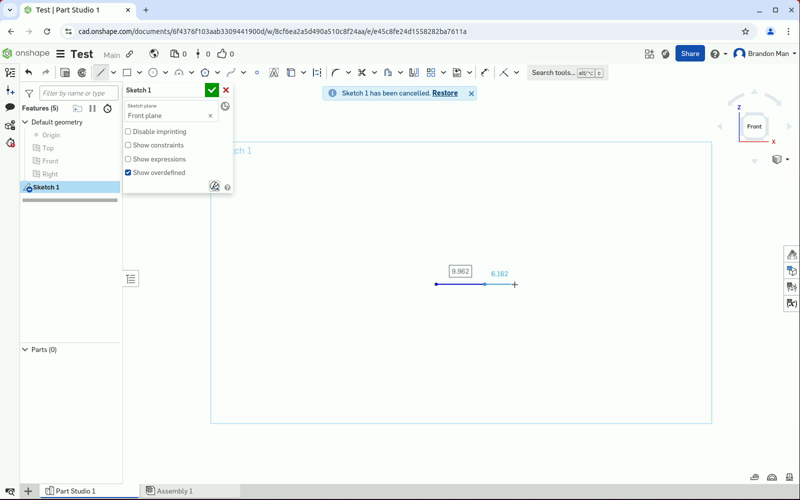
mouse_move(484, 282)
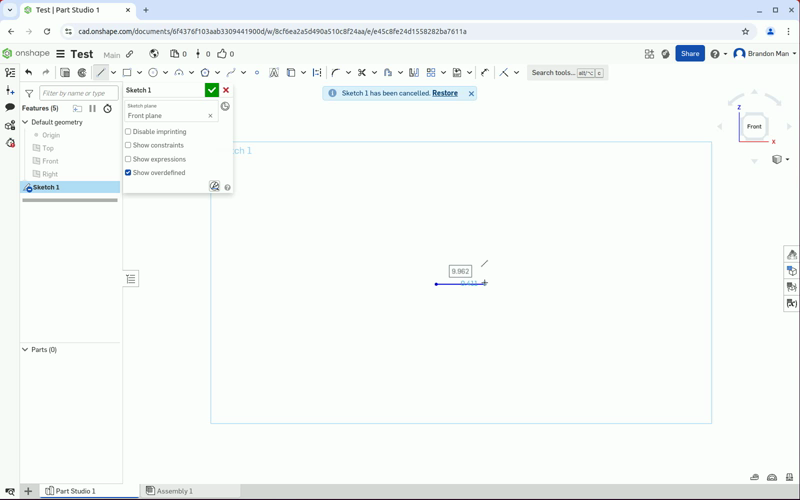
scroll(6)
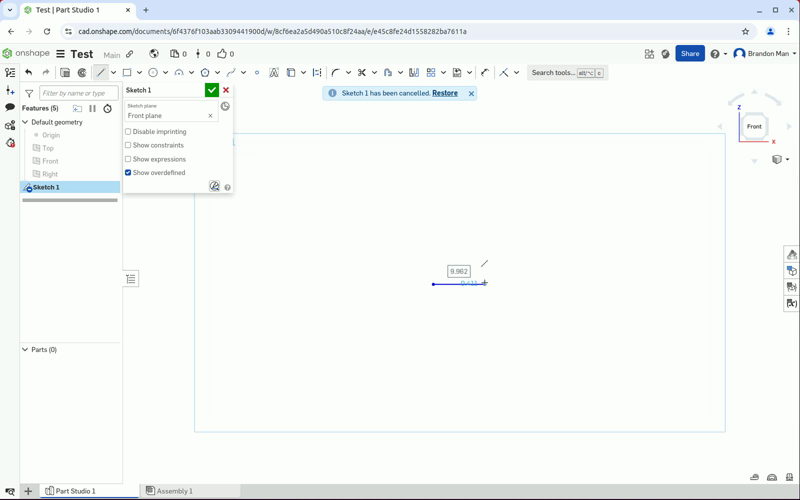
scroll(6)
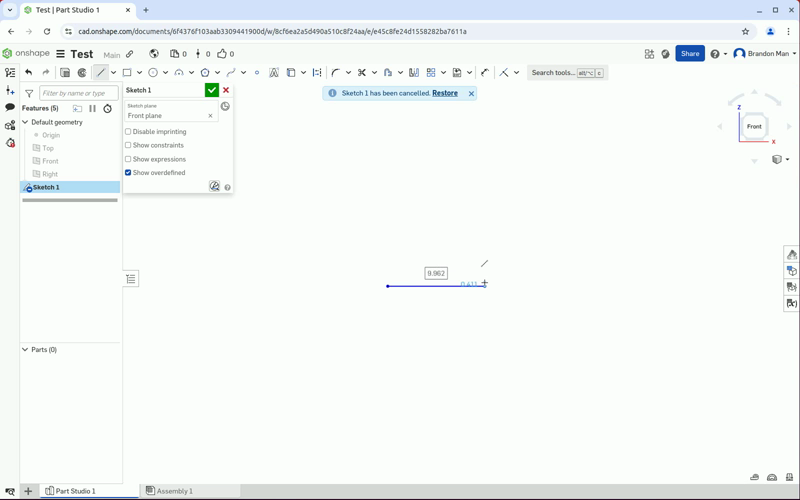
scroll(6)
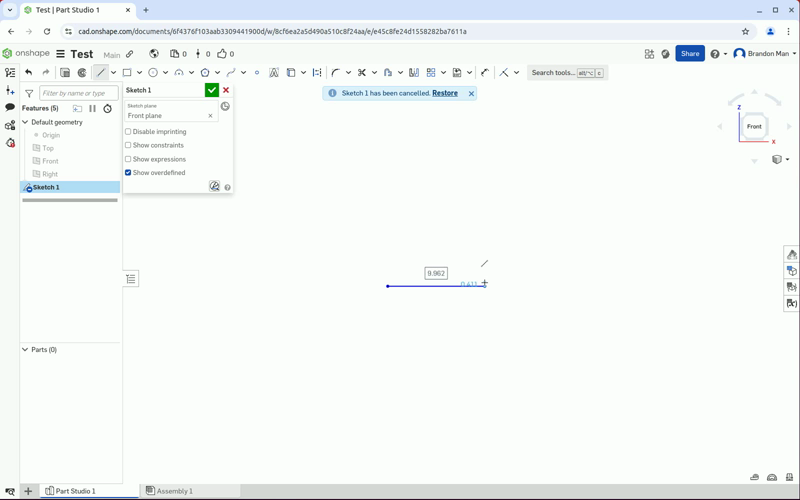
scroll(6)
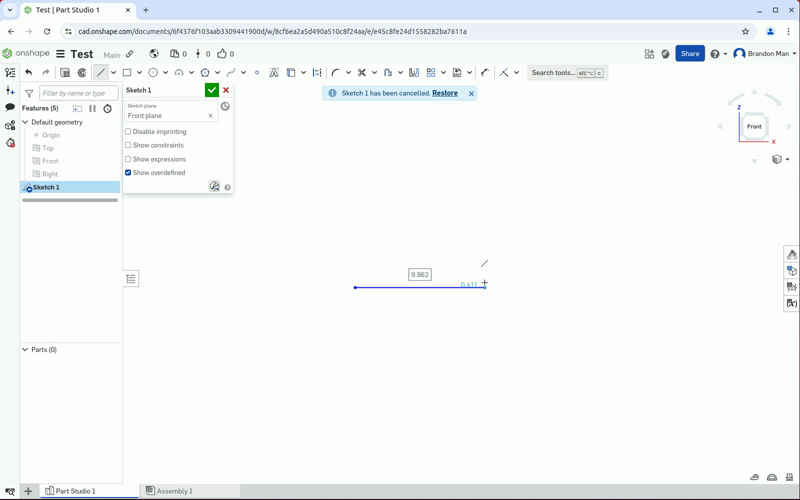
scroll(6)
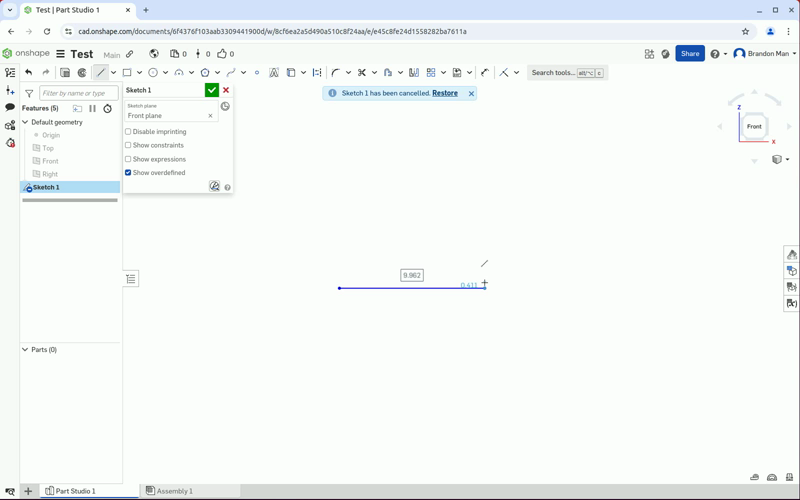
scroll(6)
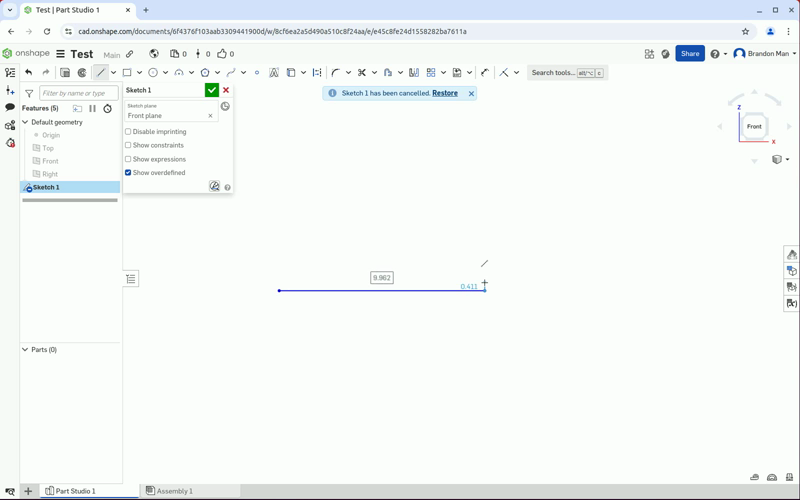
scroll(6)
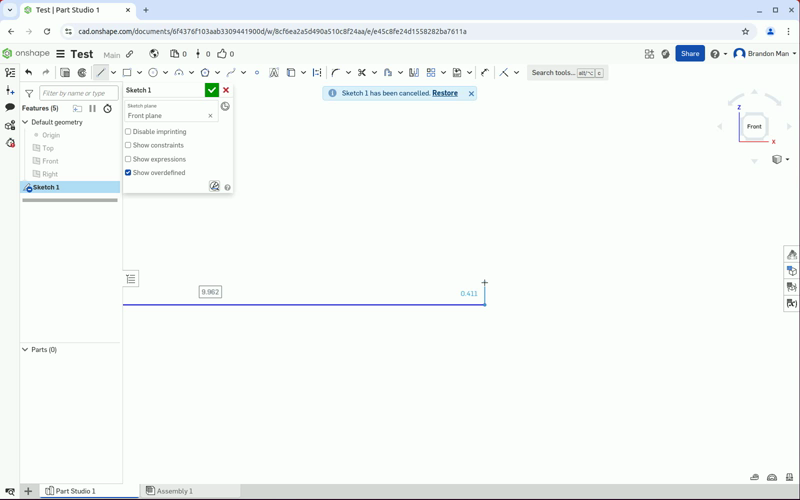
click(484, 282)
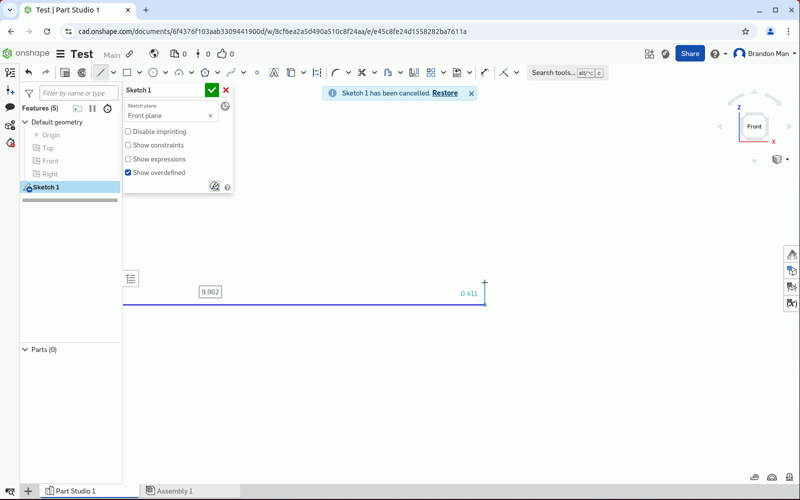
scroll(-6)
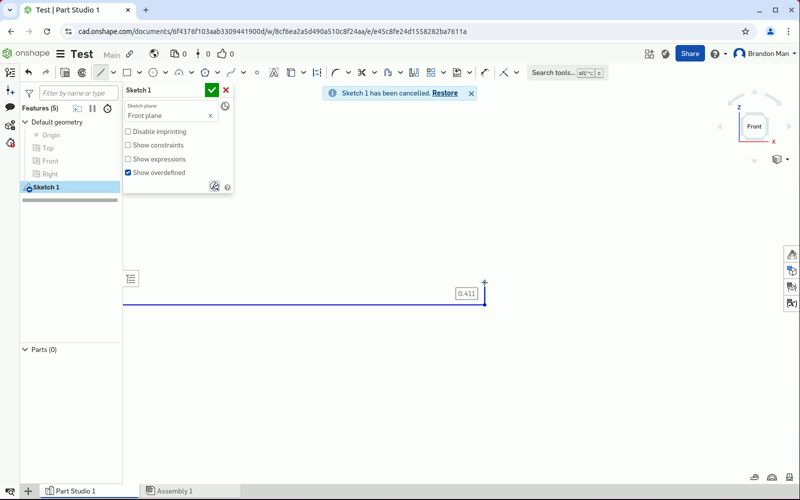
scroll(-6)
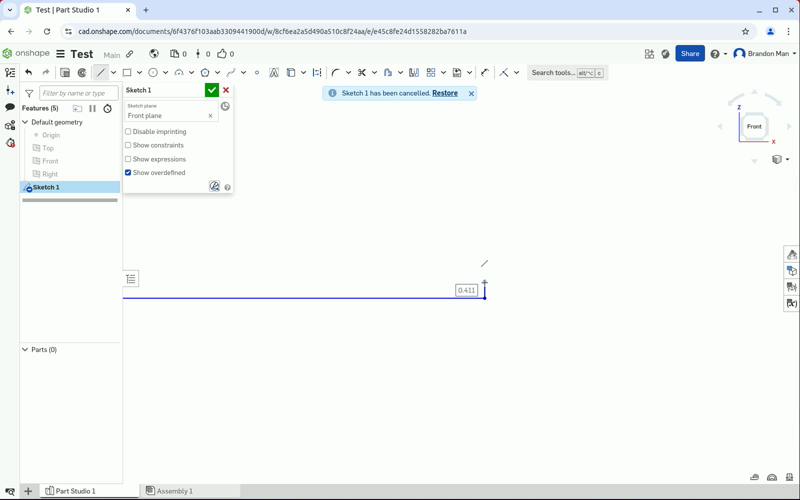
scroll(-6)
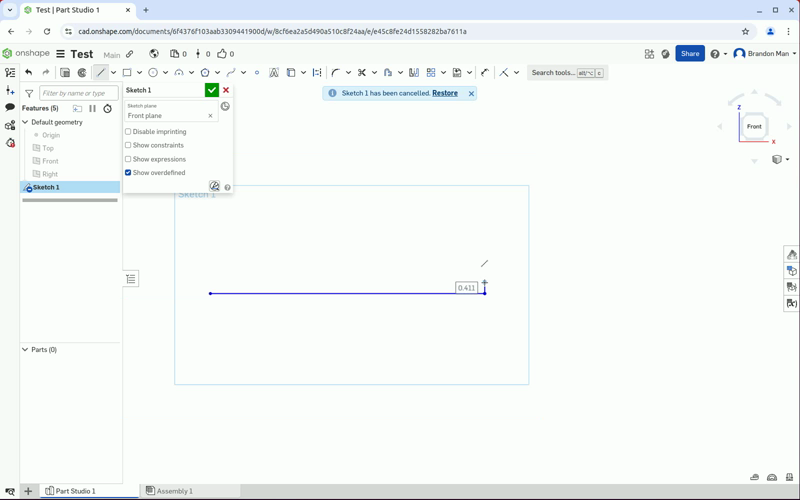
scroll(-6)
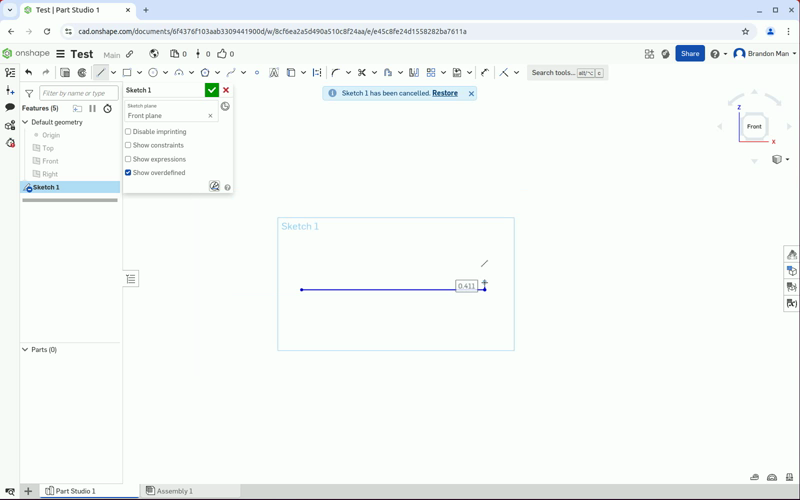
scroll(-6)
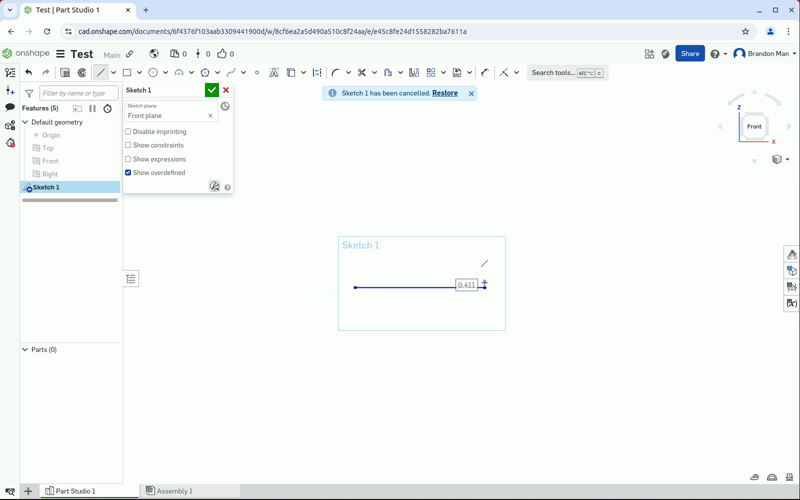
scroll(-6)
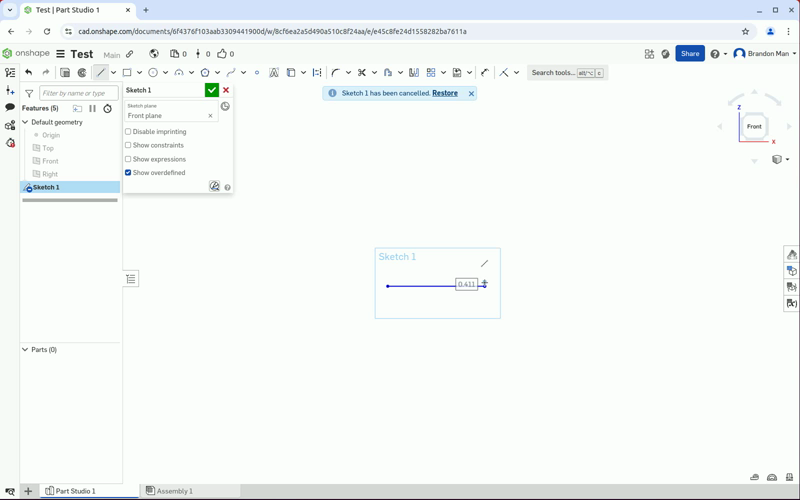
scroll(-6)
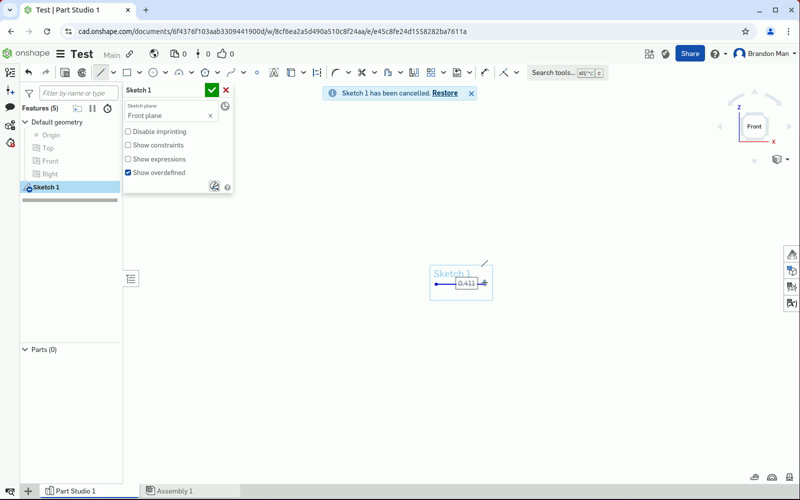
key_up(shift)
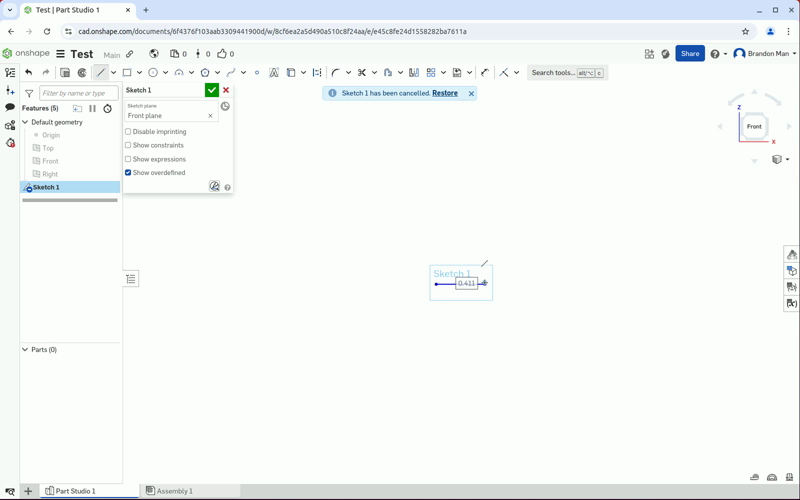
key_down(shift)
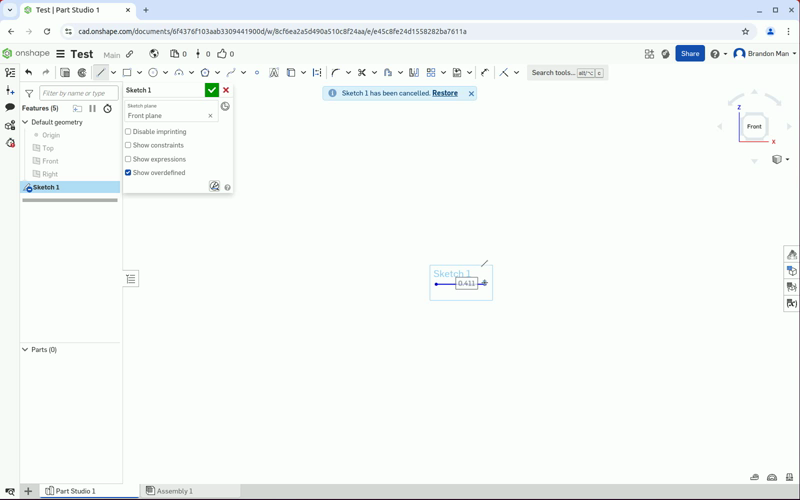
mouse_move(514, 282)
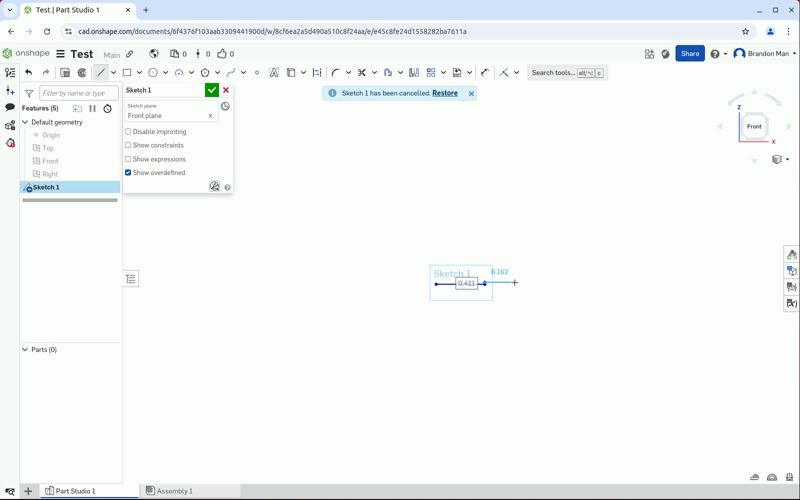
mouse_move(436, 282)
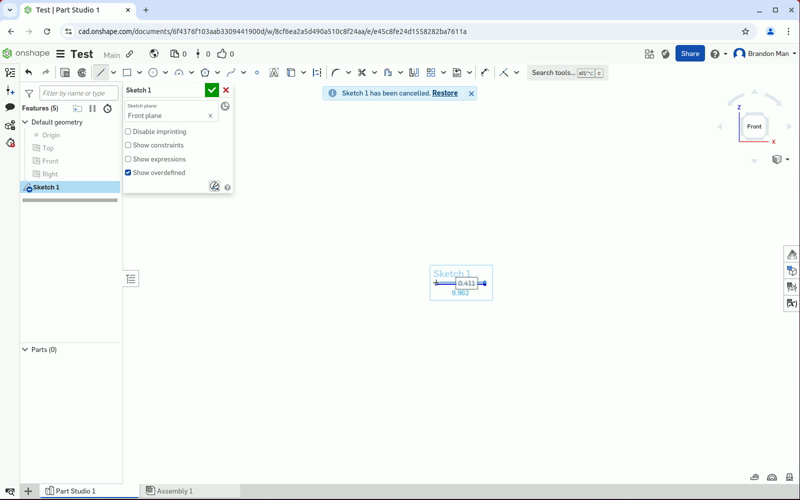
scroll(6)
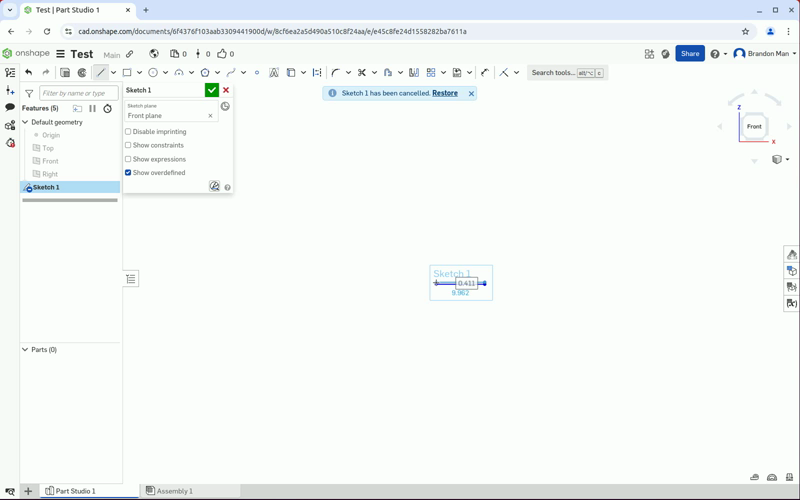
scroll(6)
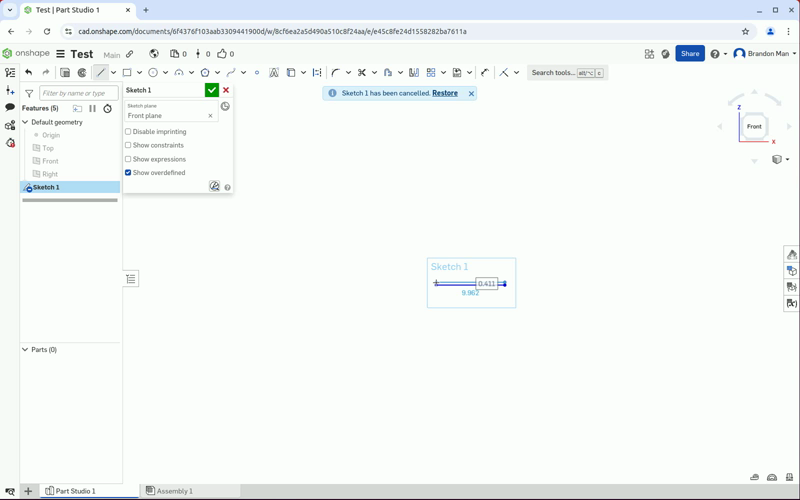
scroll(6)
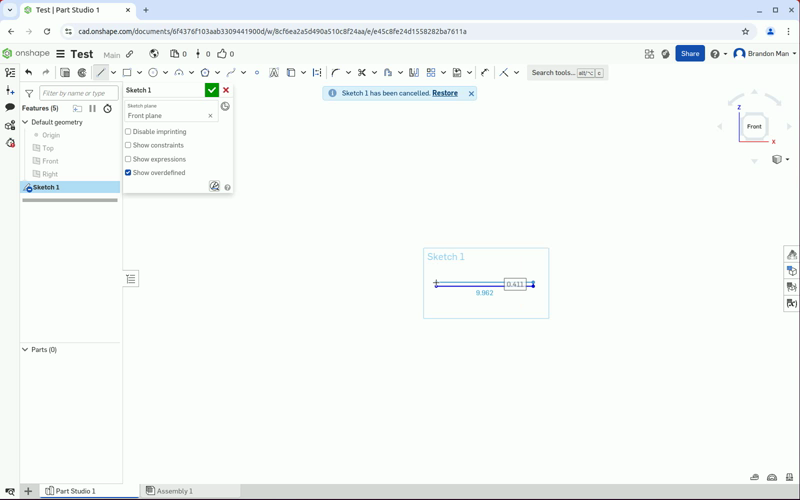
scroll(6)
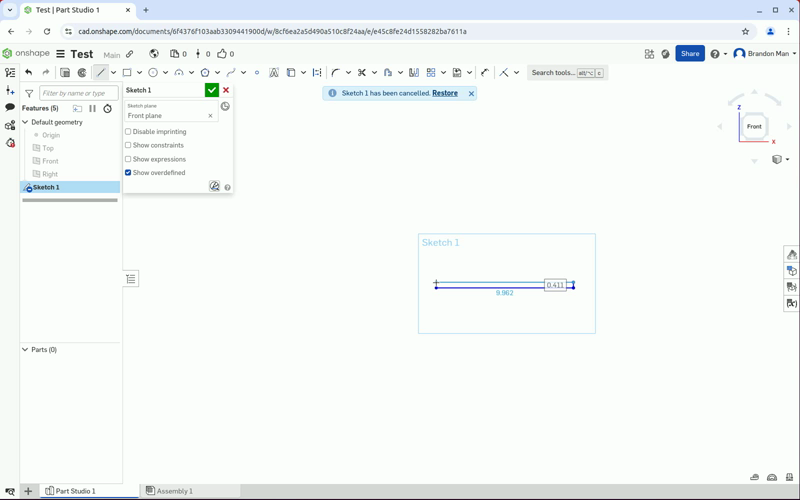
scroll(6)
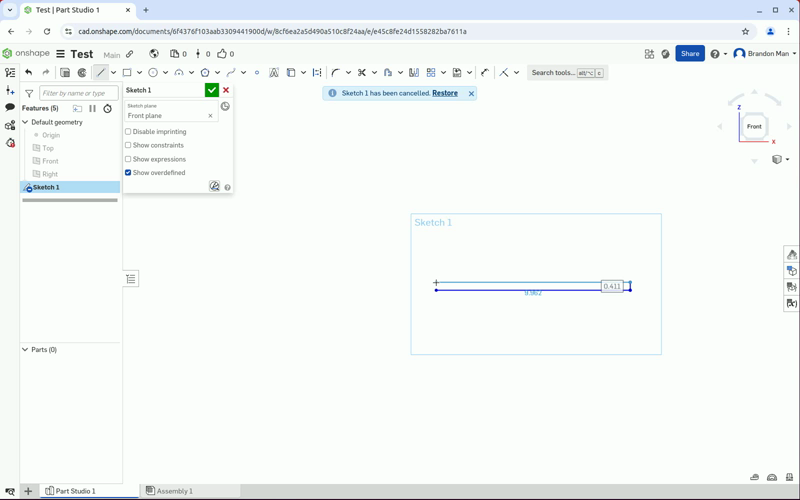
scroll(6)
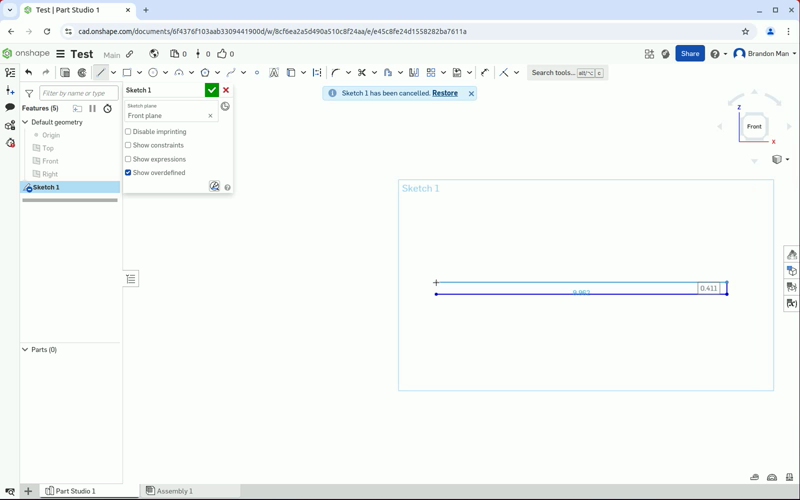
scroll(6)
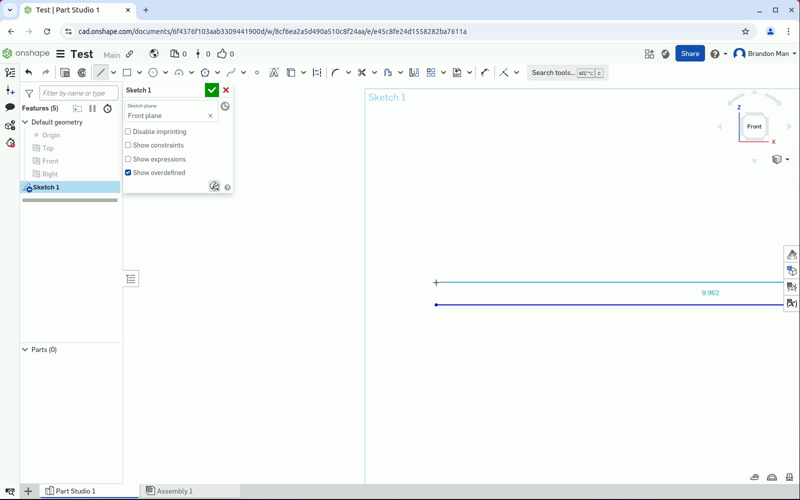
click(436, 282)
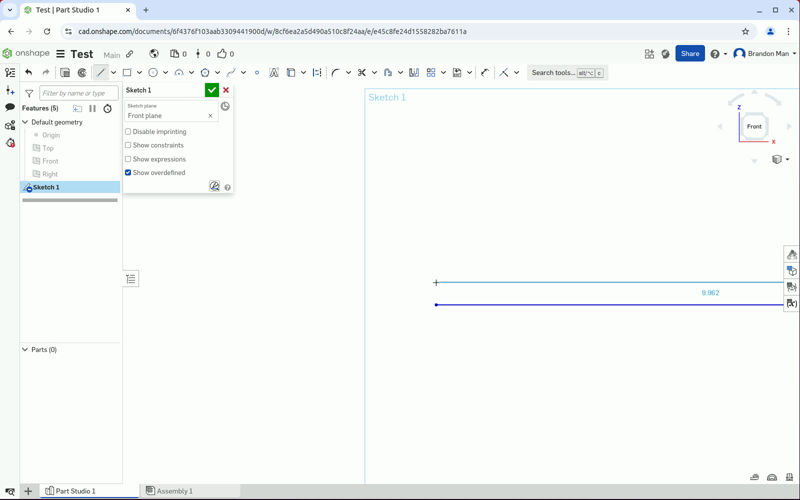
scroll(-6)
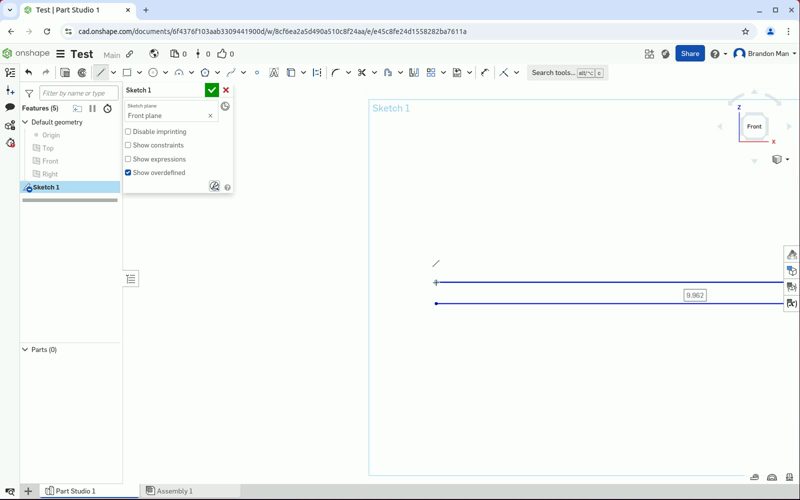
scroll(-6)
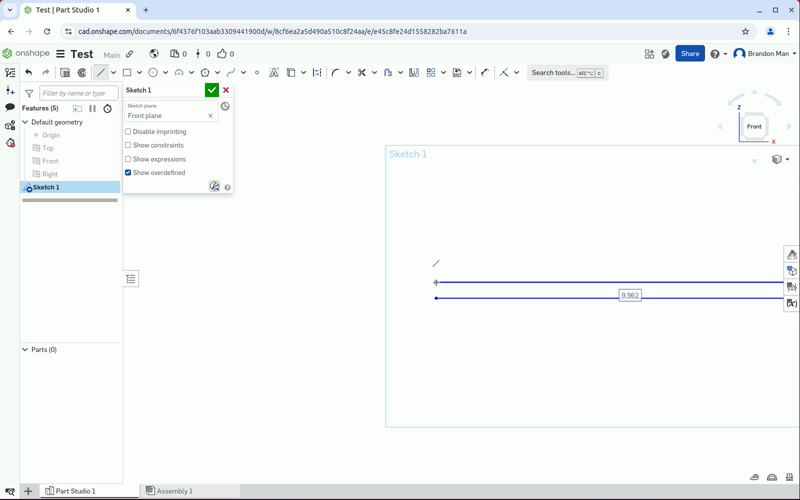
scroll(-6)
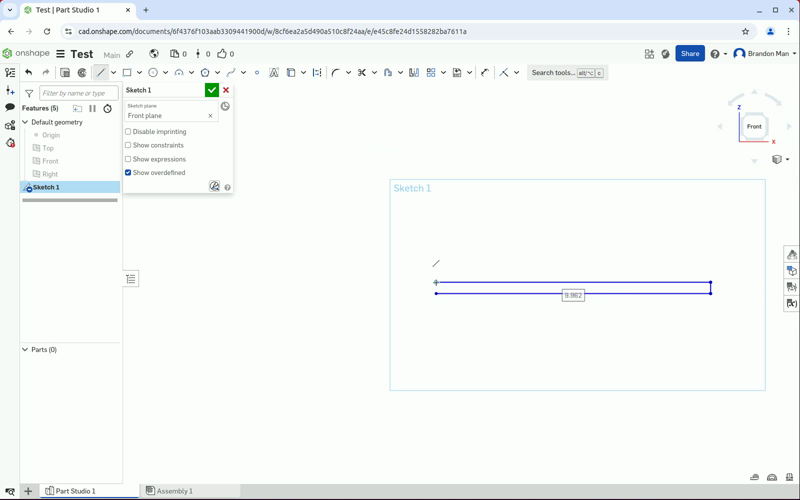
scroll(-6)
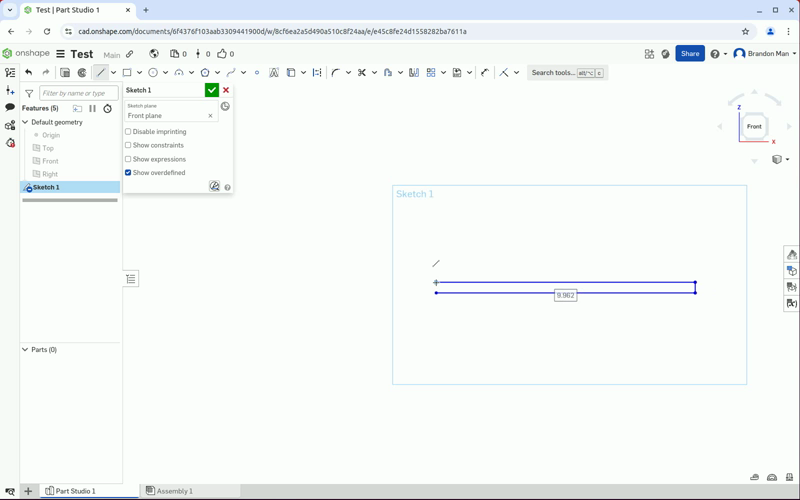
scroll(-6)
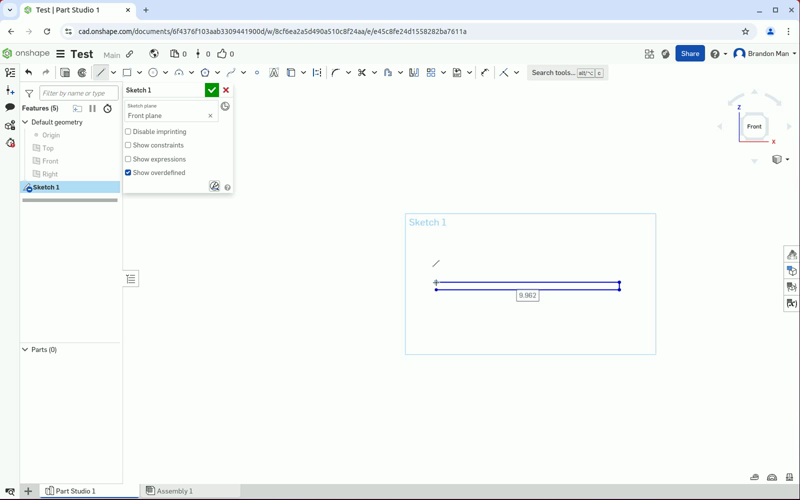
scroll(-6)
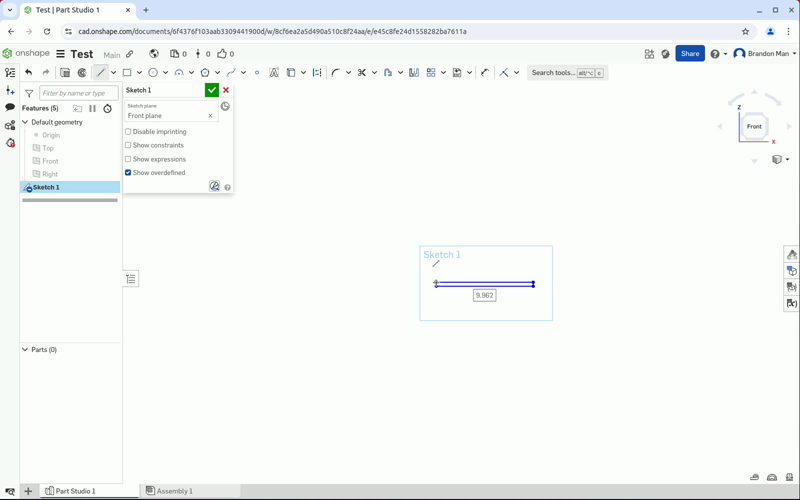
scroll(-6)
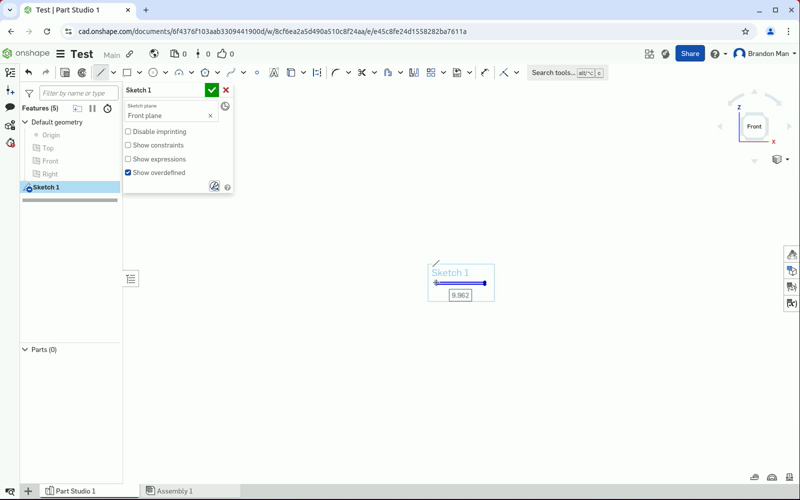
key_up(shift)
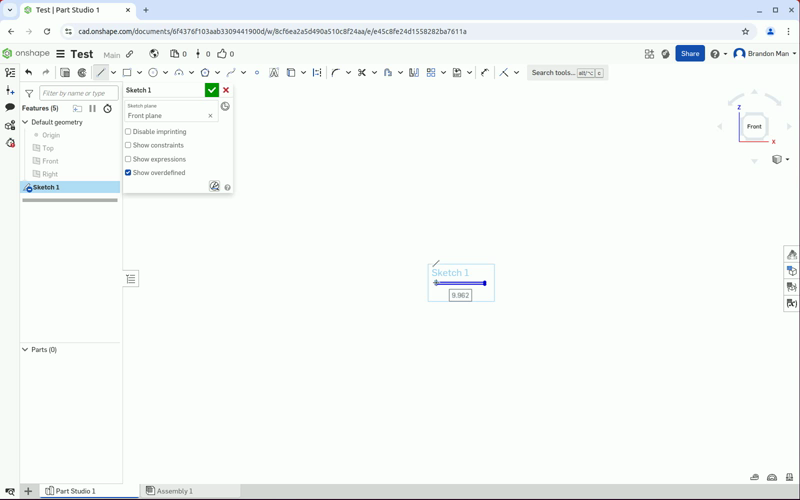
mouse_move(466, 282)
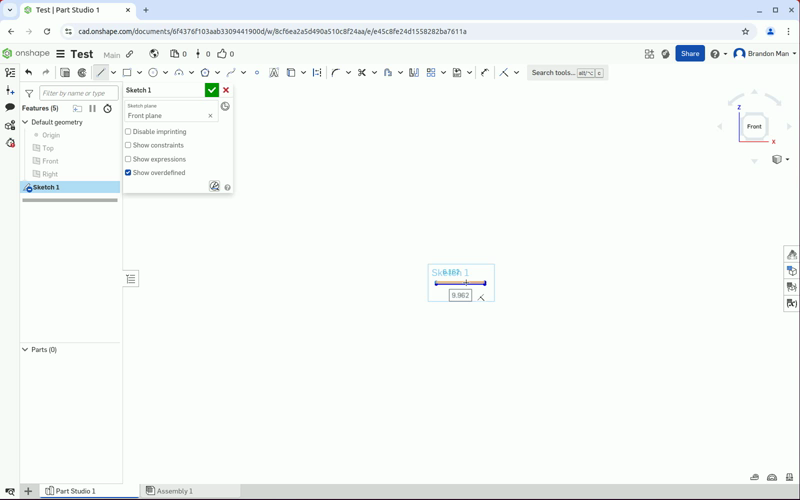
key_down(shift)
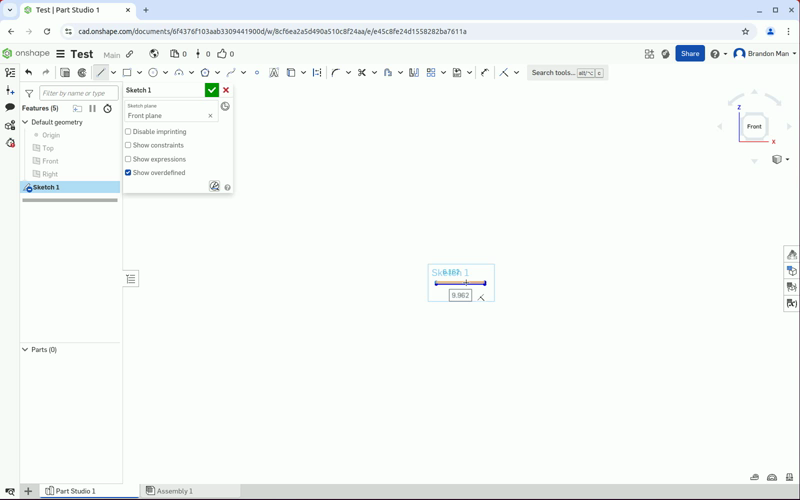
mouse_move(436, 284)
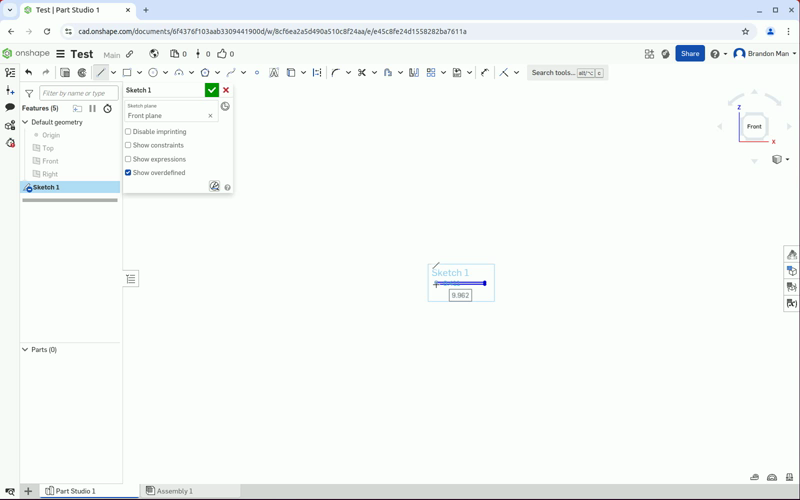
scroll(6)
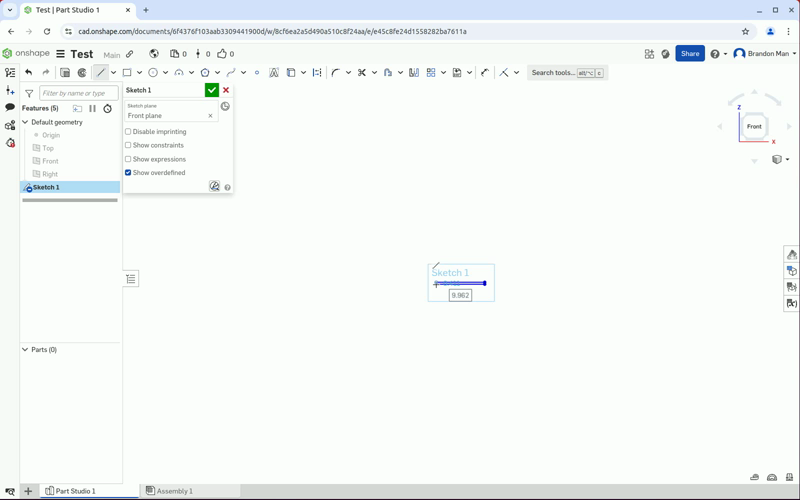
scroll(6)
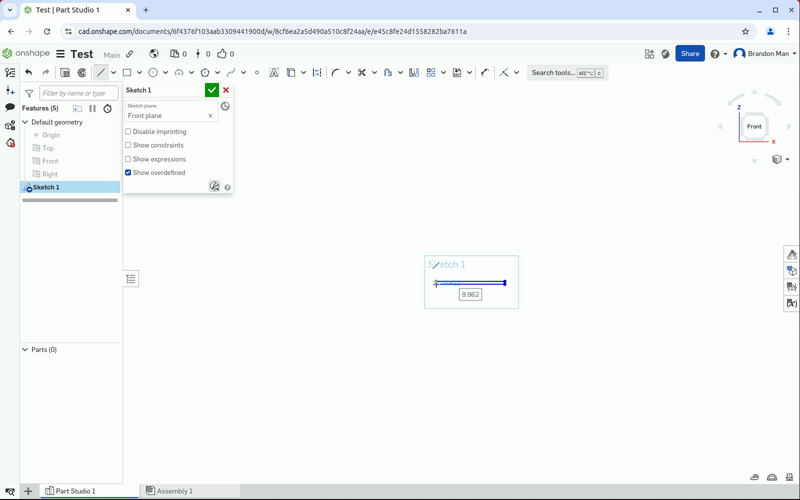
scroll(6)
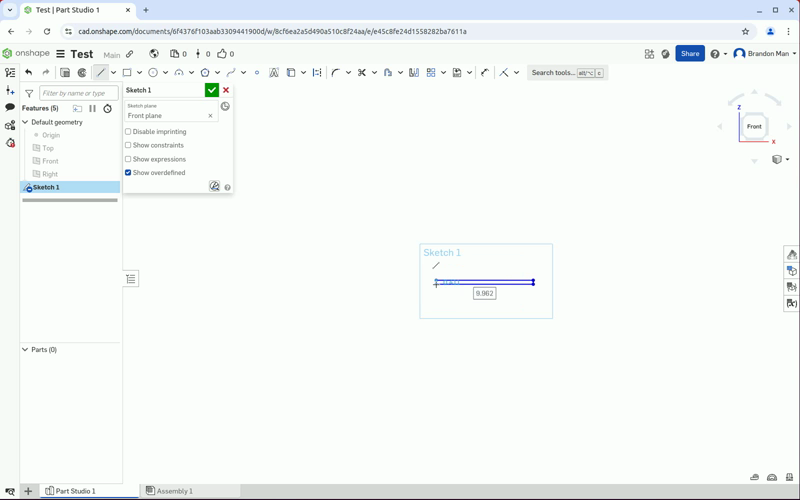
scroll(6)
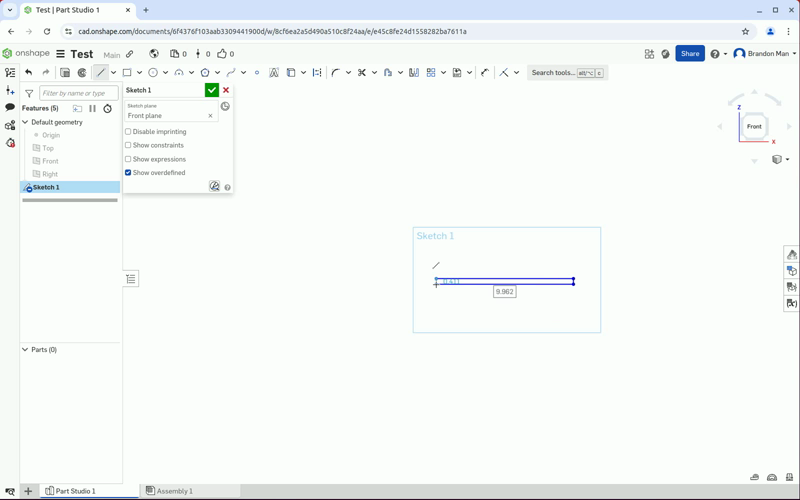
scroll(6)
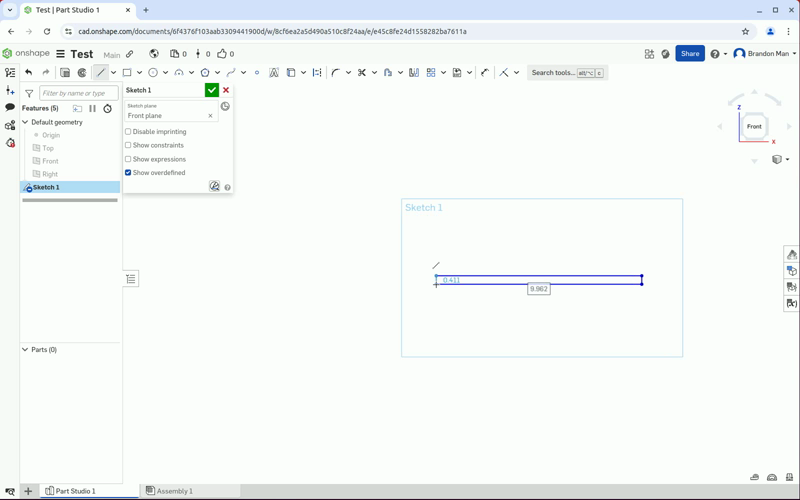
scroll(6)
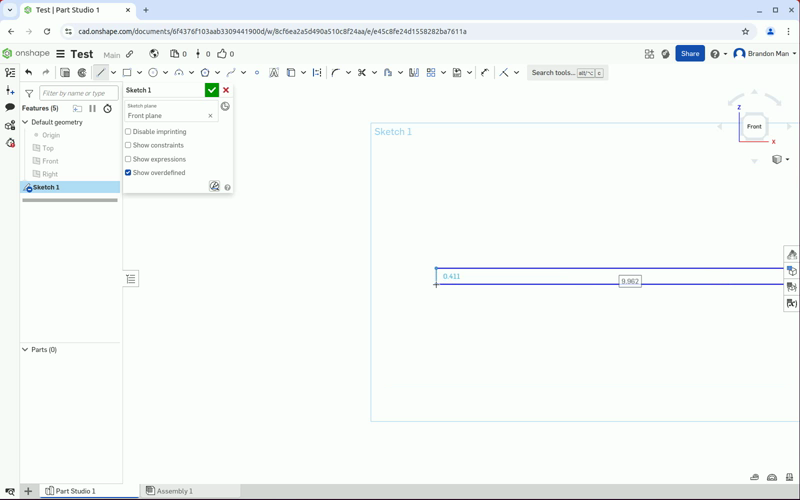
scroll(6)
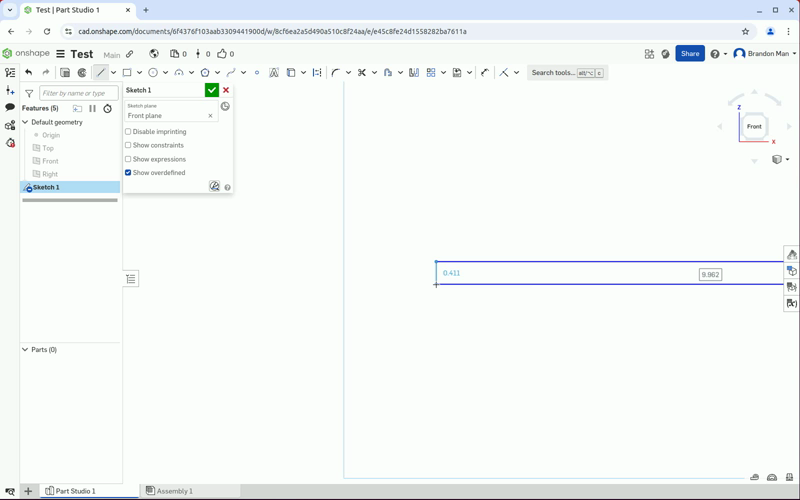
key_up(shift)
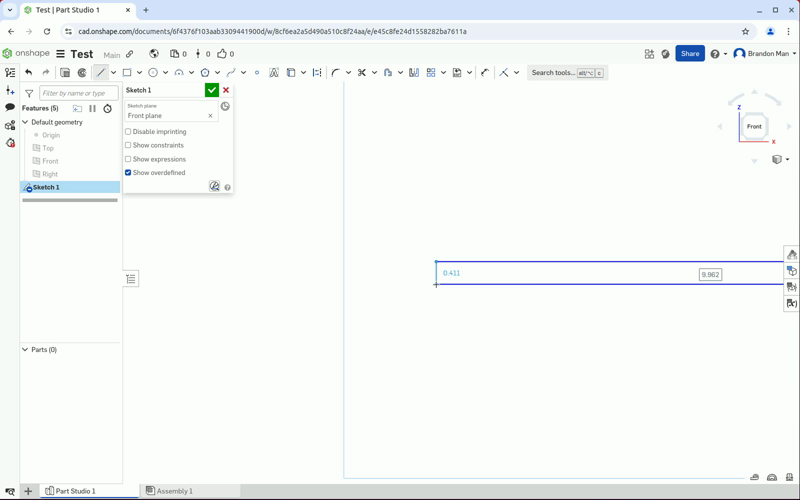
click(436, 284)
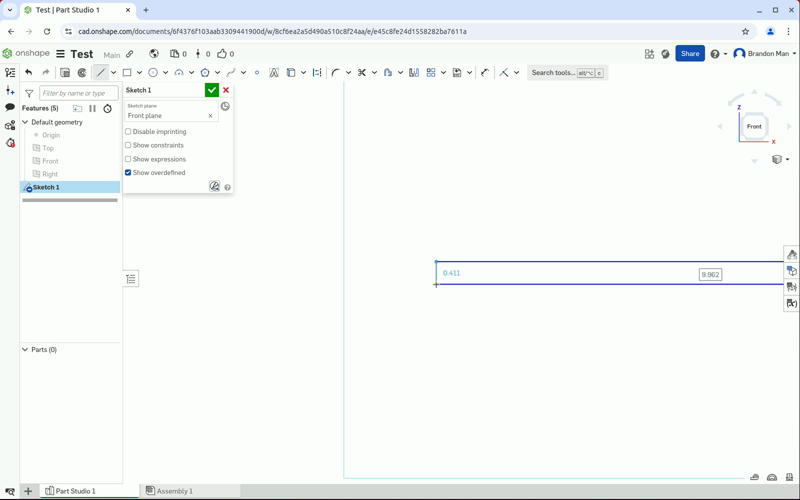
scroll(-6)
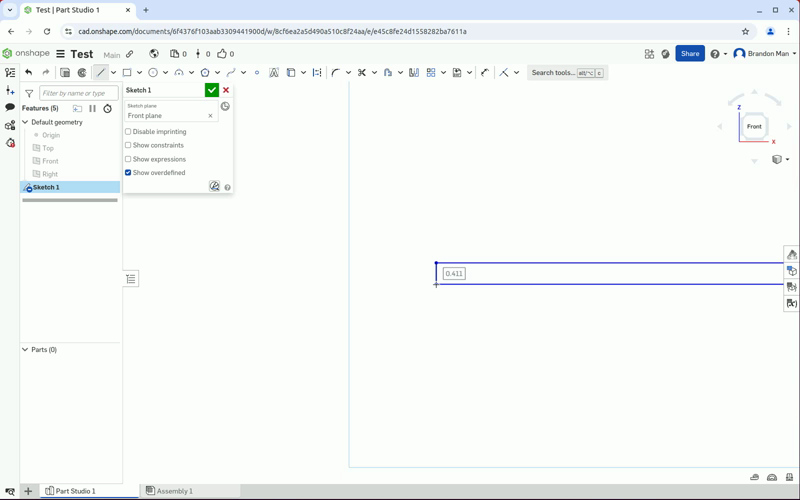
scroll(-6)
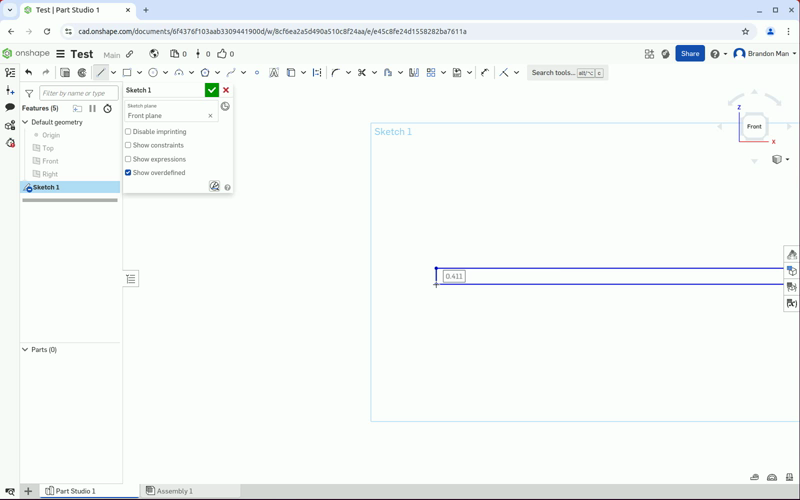
scroll(-6)
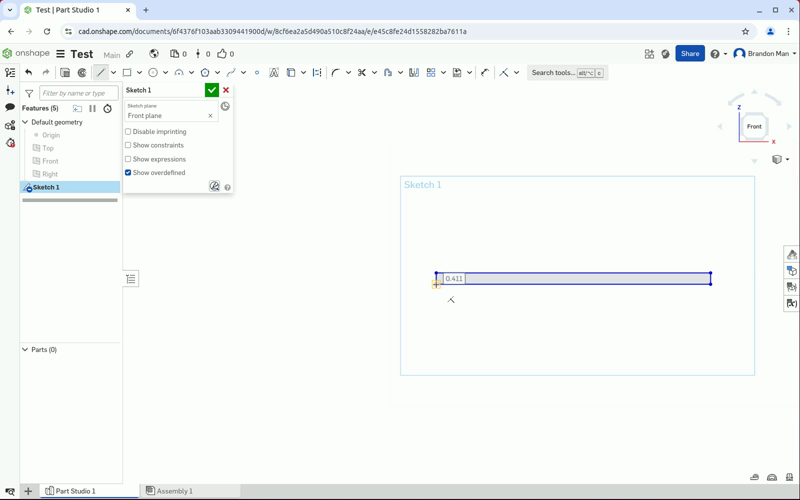
scroll(-6)
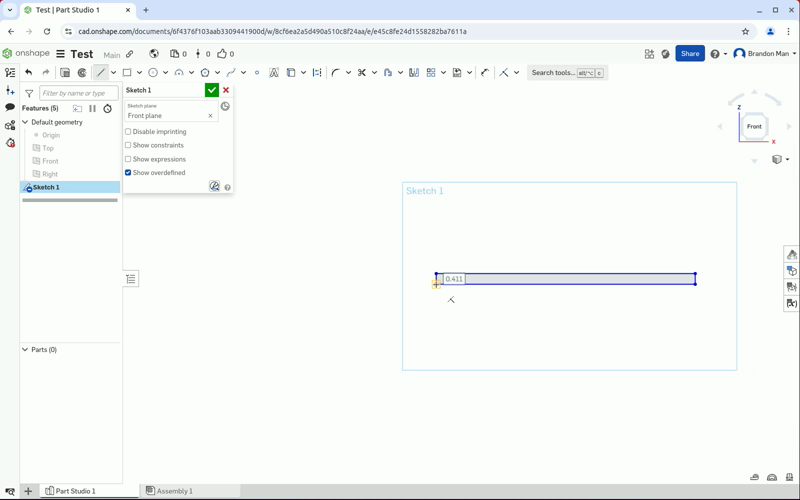
scroll(-6)
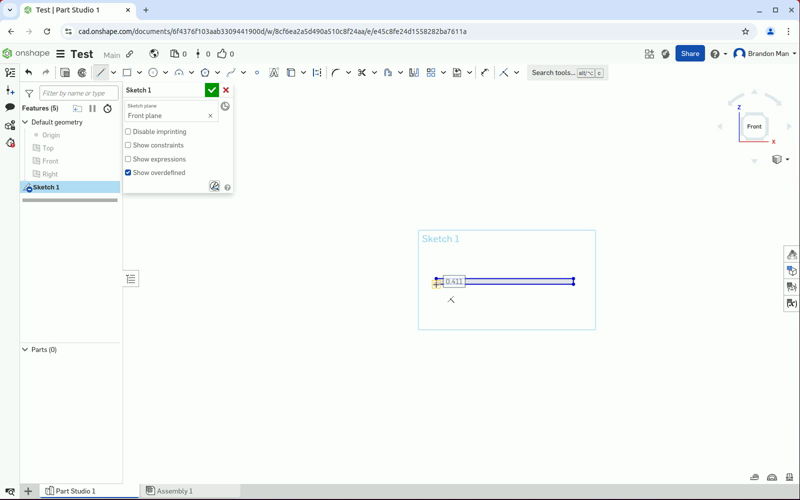
scroll(-6)
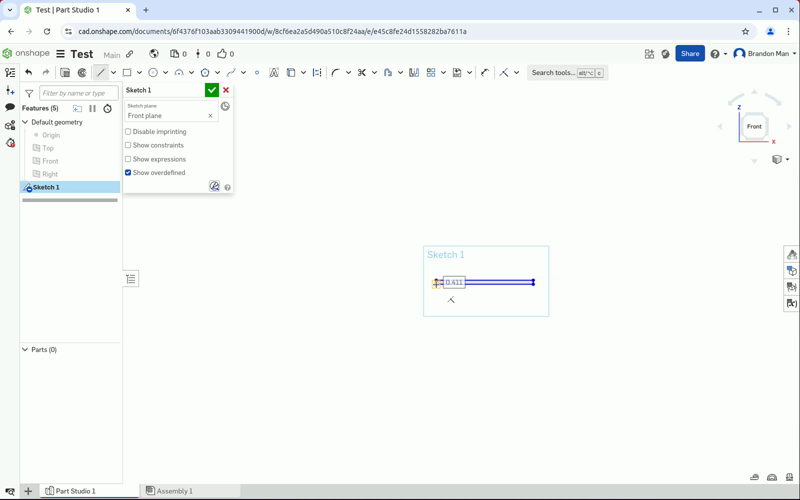
scroll(-6)
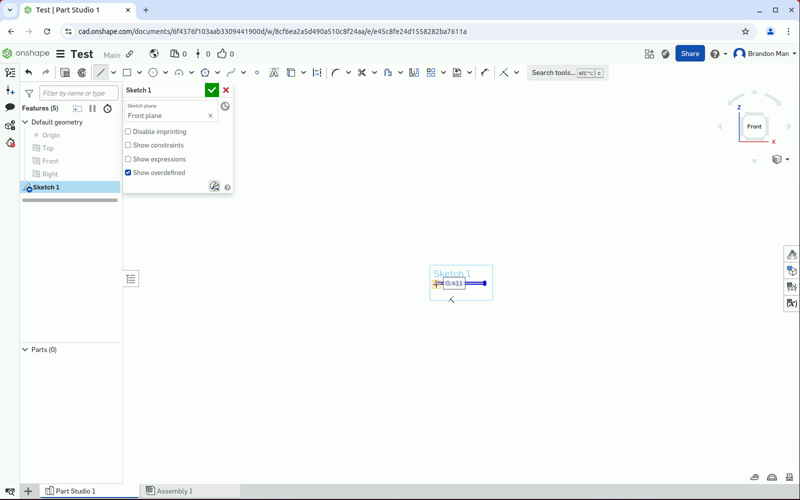
key(esc)
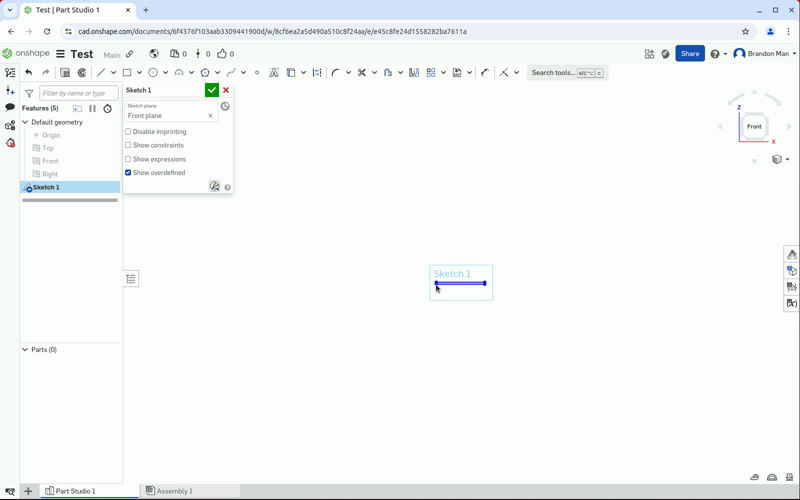
mouse_move(465, 282)
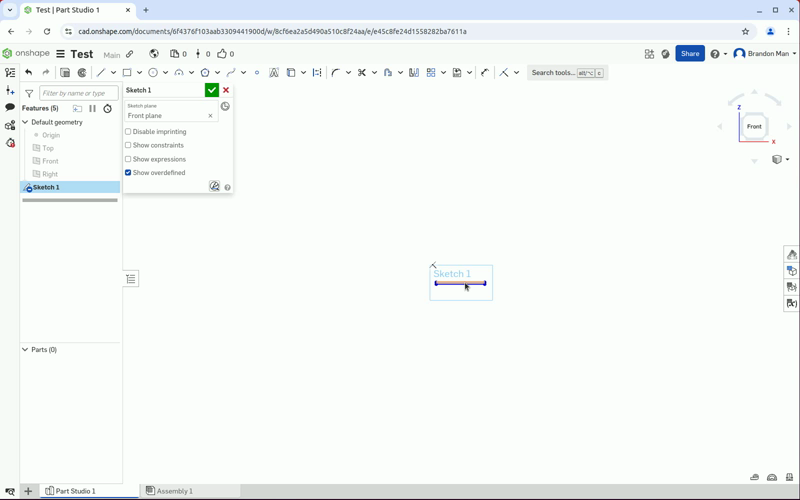
scroll(6)
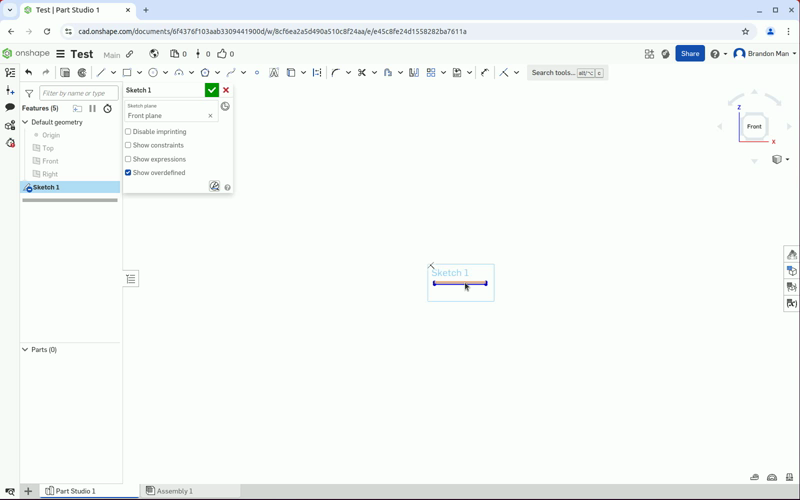
scroll(6)
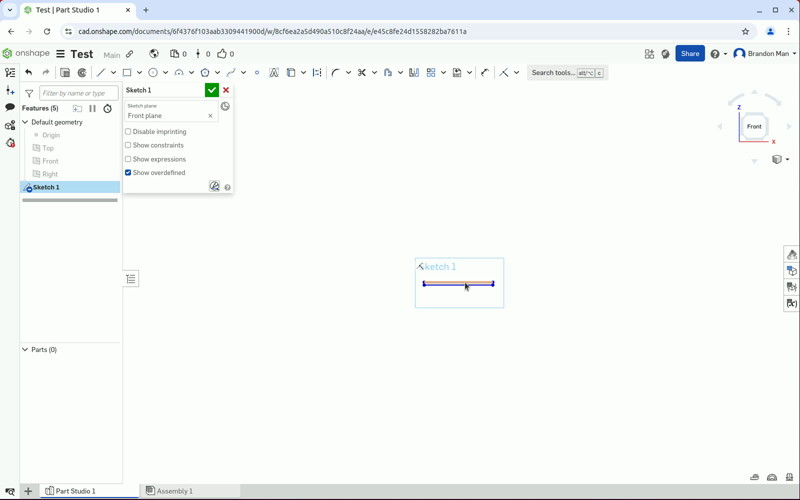
scroll(6)
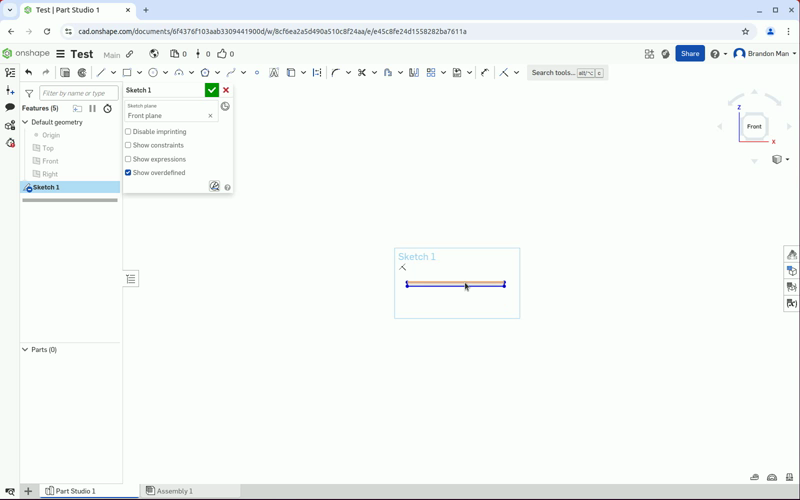
scroll(6)
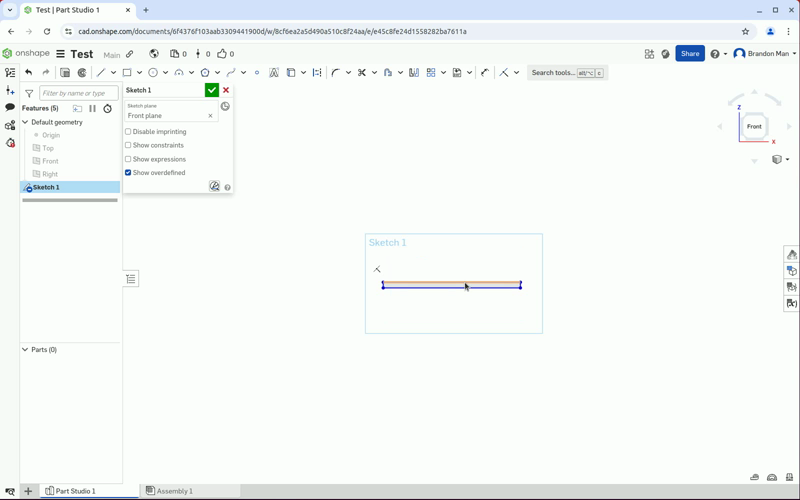
scroll(6)
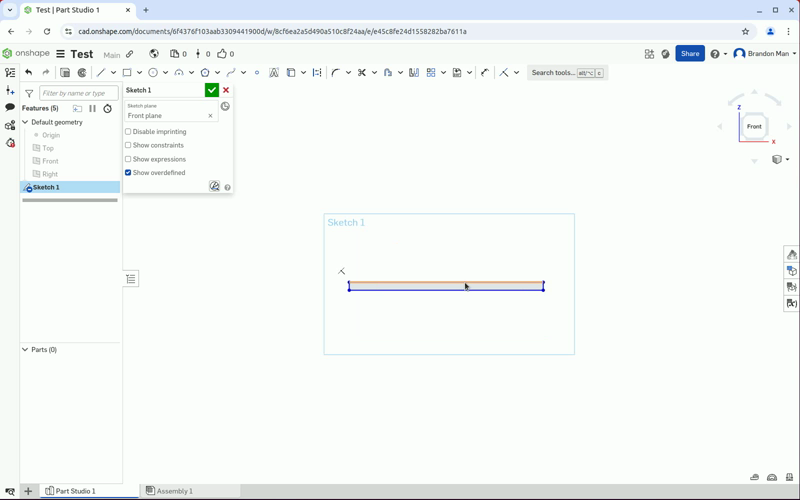
scroll(6)
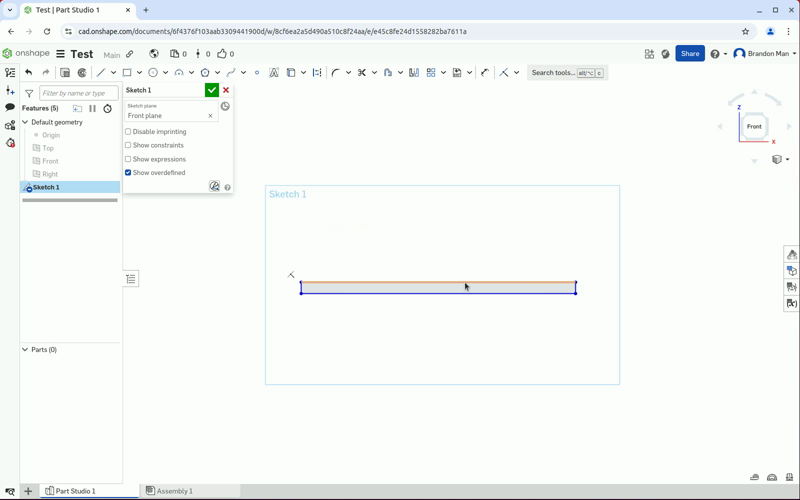
scroll(6)
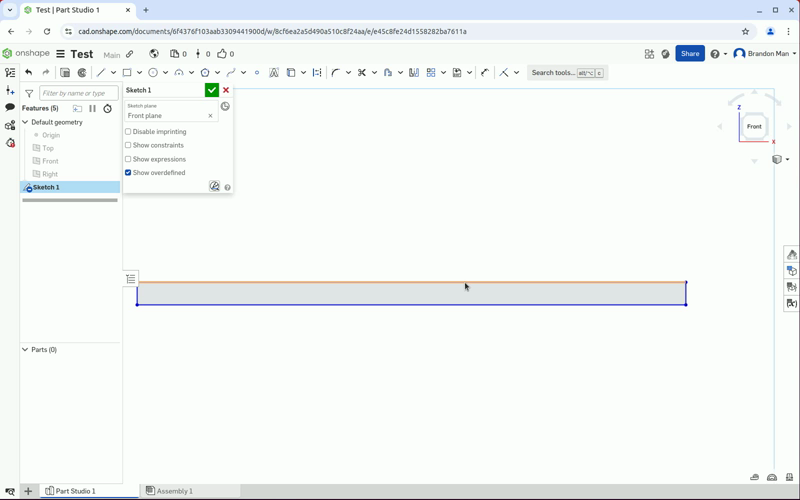
click(465, 282)
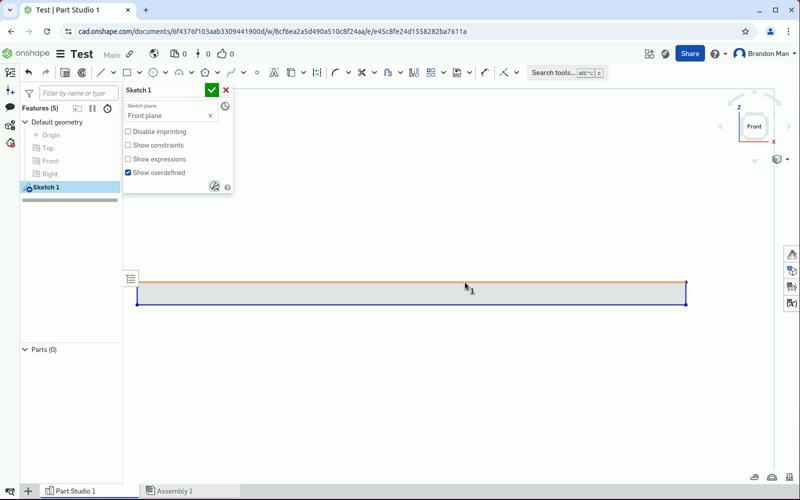
scroll(-6)
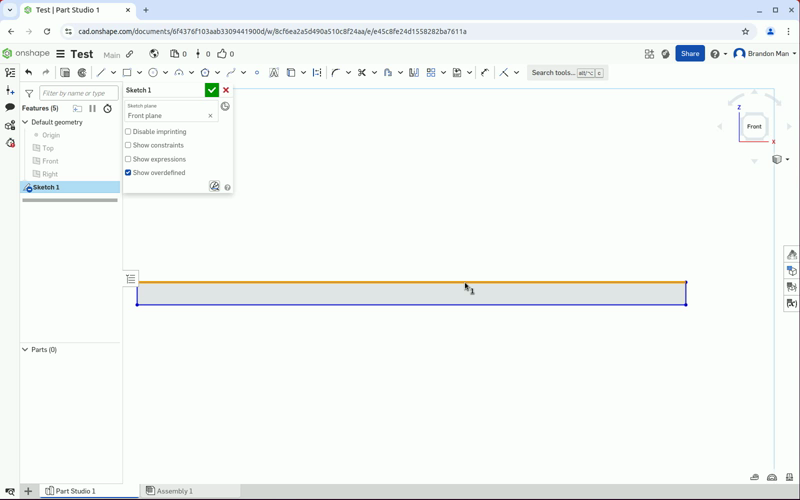
scroll(-6)
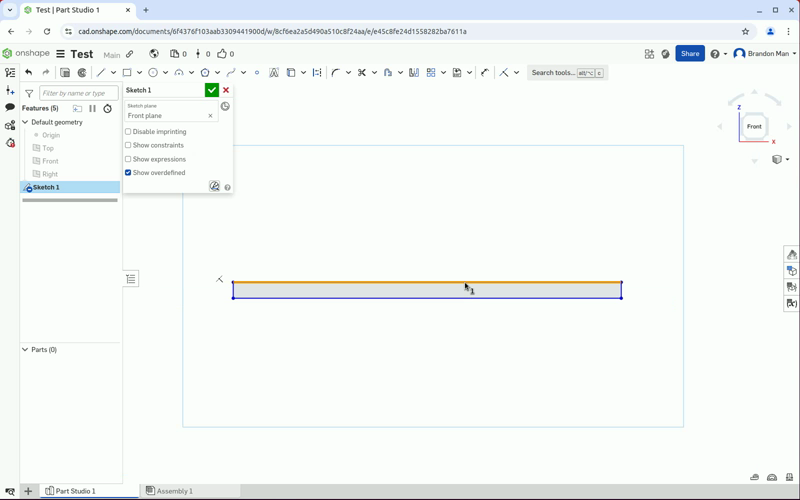
scroll(-6)
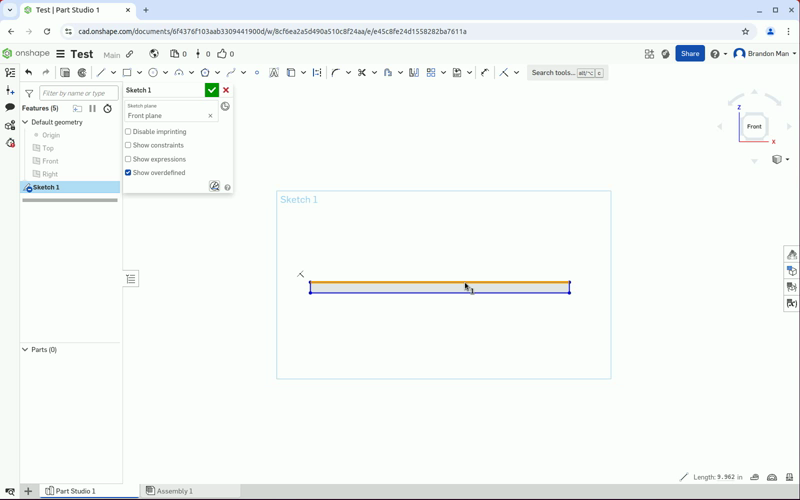
scroll(-6)
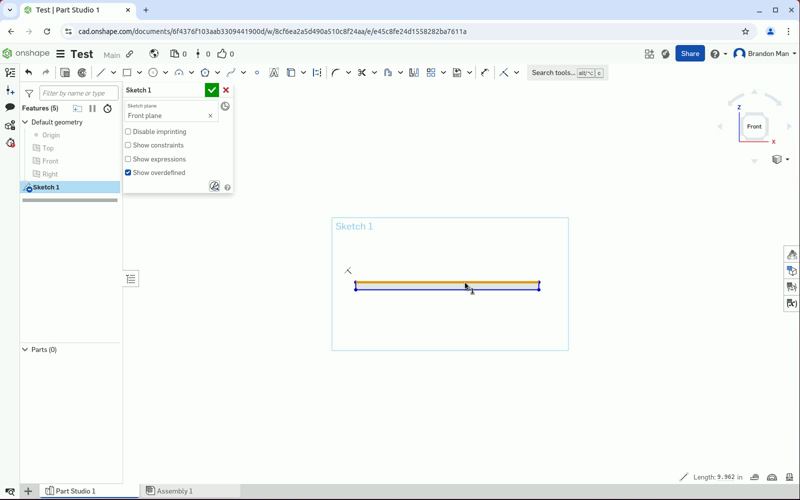
scroll(-6)
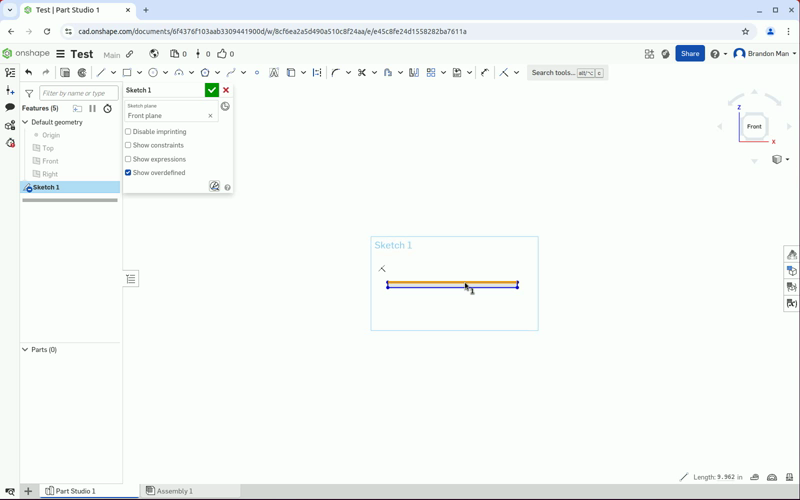
scroll(-6)
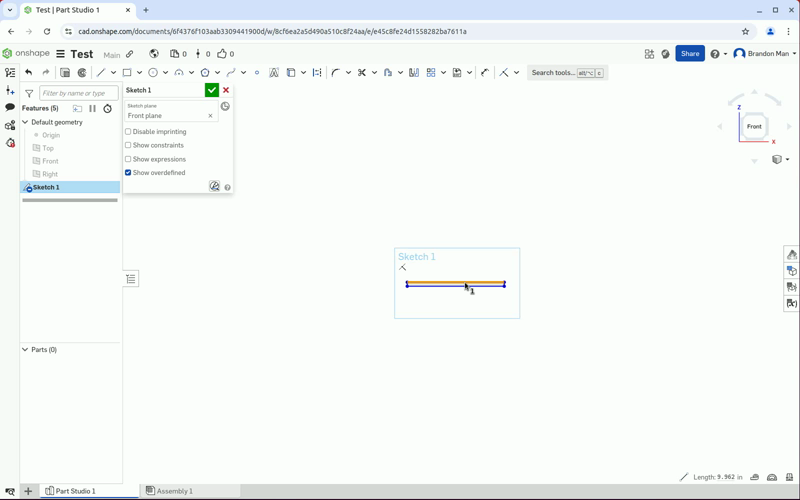
scroll(-6)
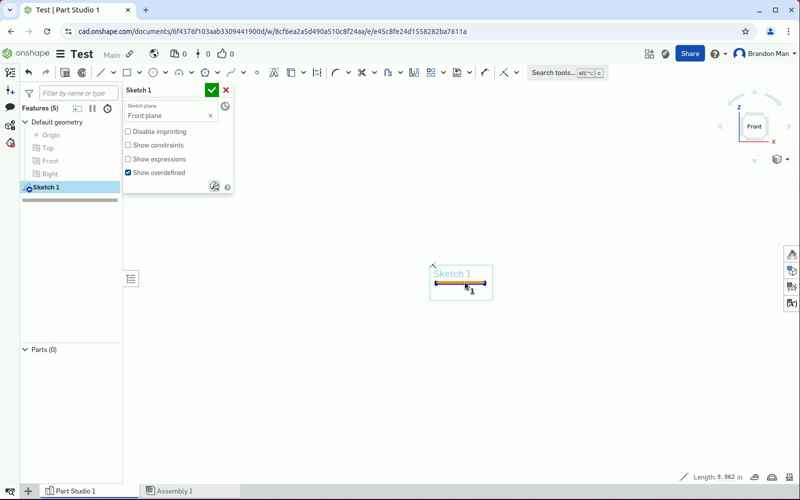
mouse_move(73, 352)
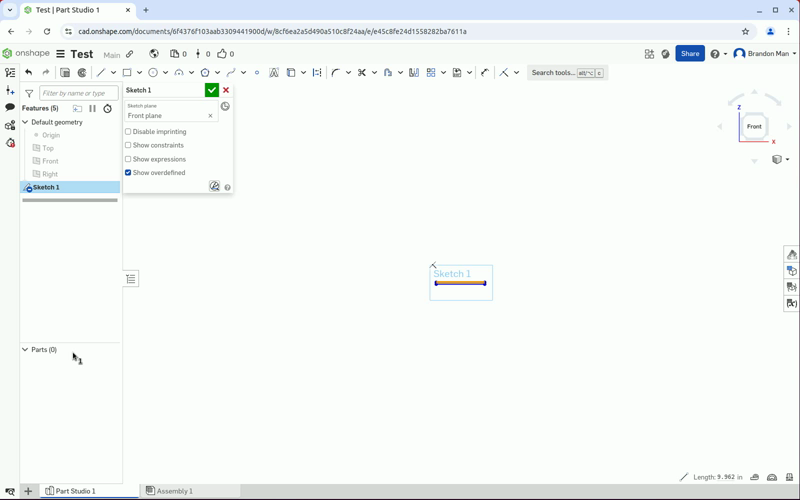
key(shift+y)
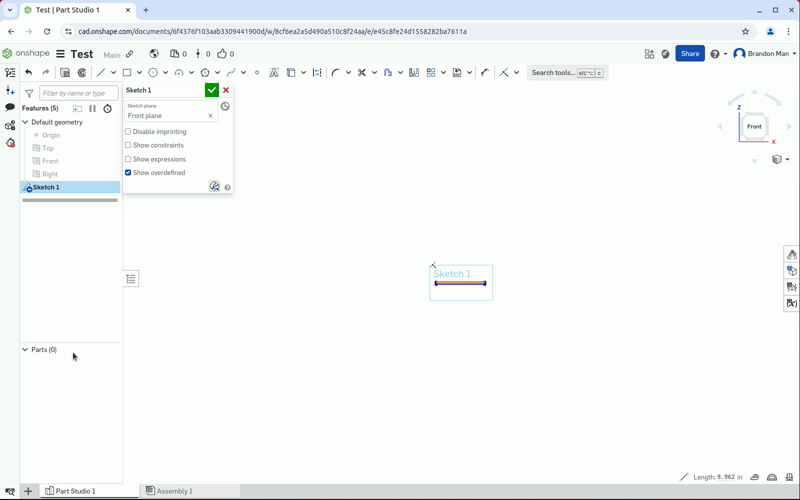
key(shift+e)
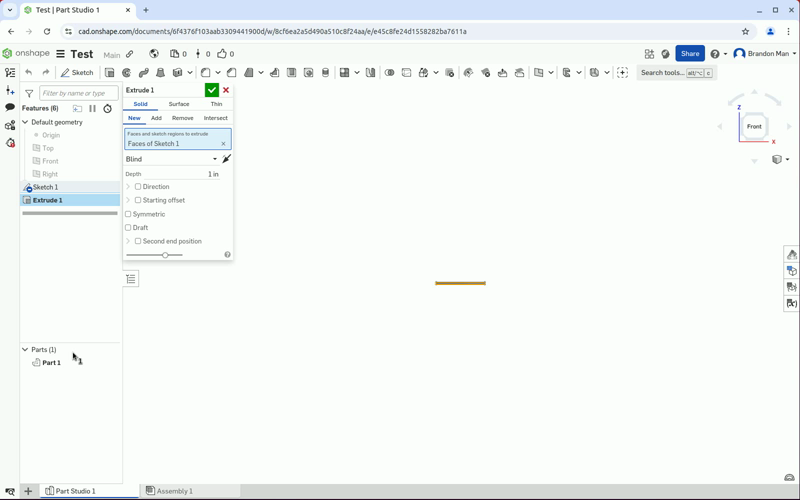
mouse_move(143, 106)
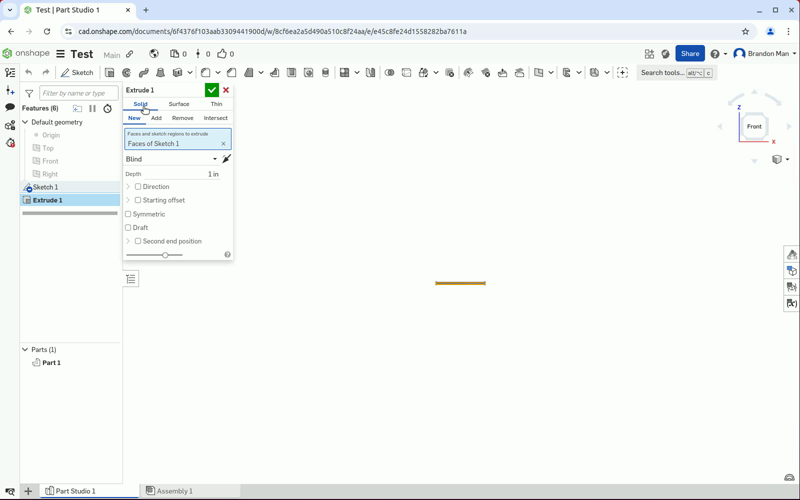
click(143, 106)
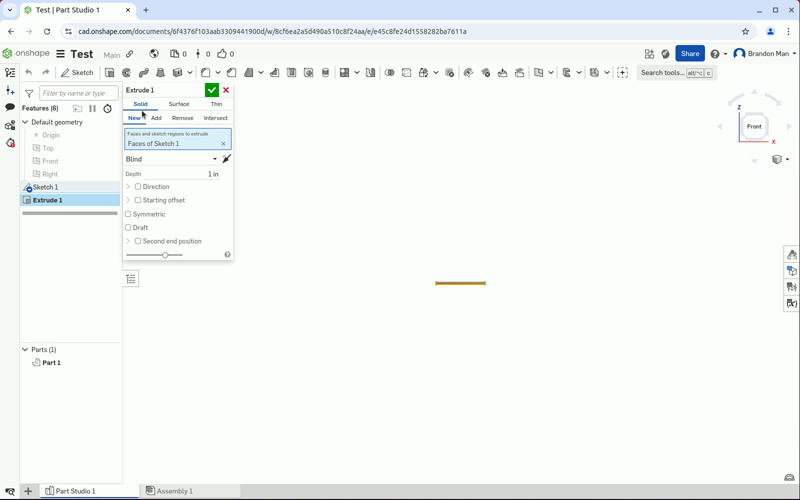
mouse_move(137, 120)
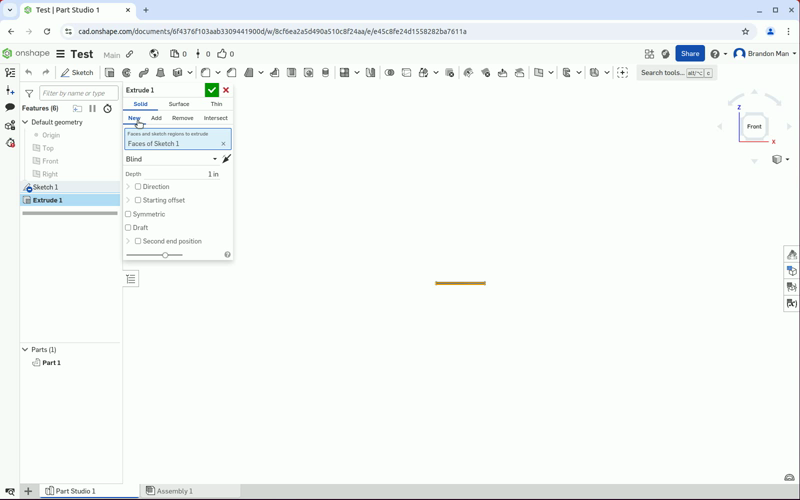
click(137, 120)
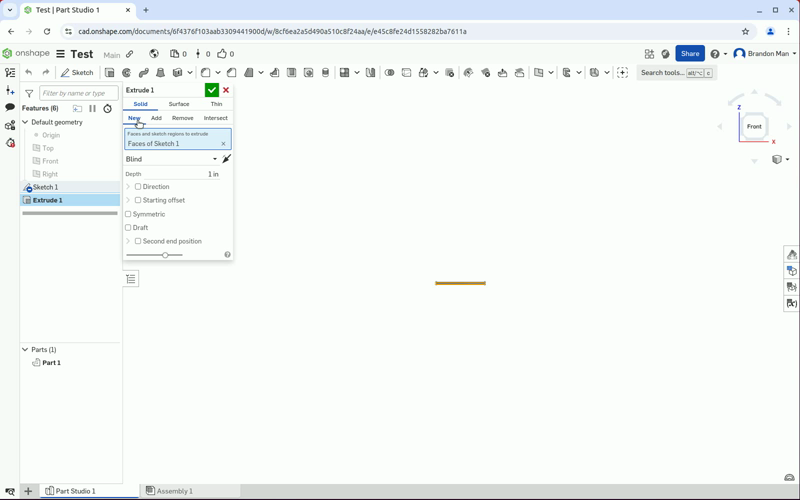
key(tab, 4)
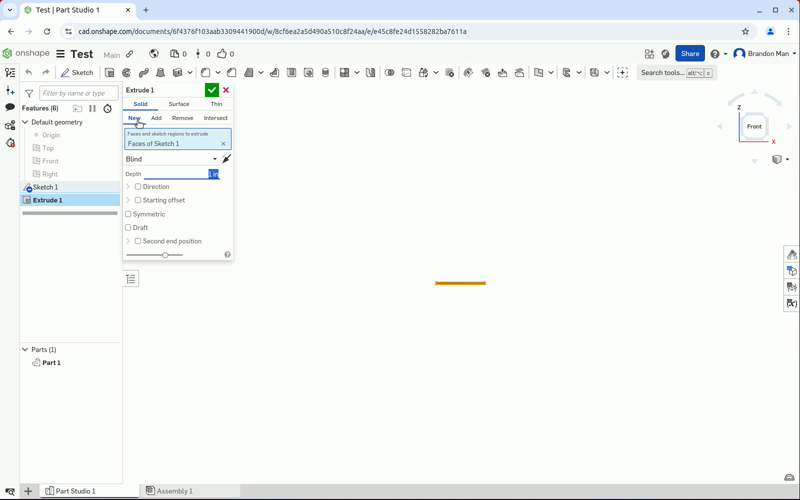
text(23.108)
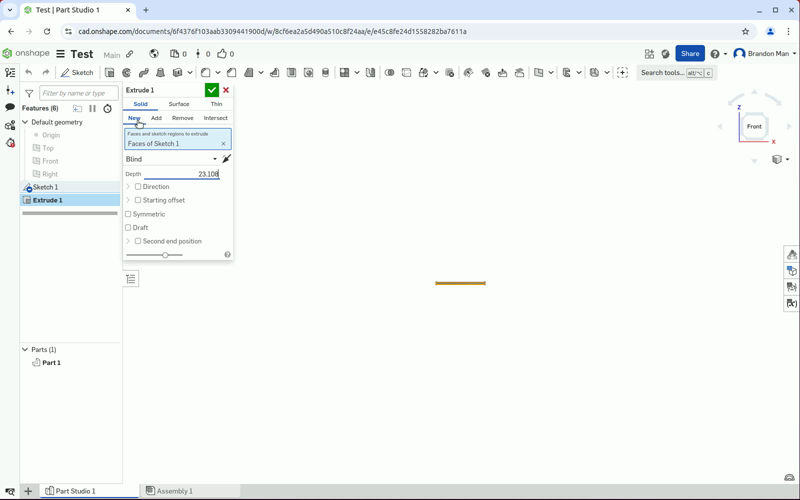
key(enter)
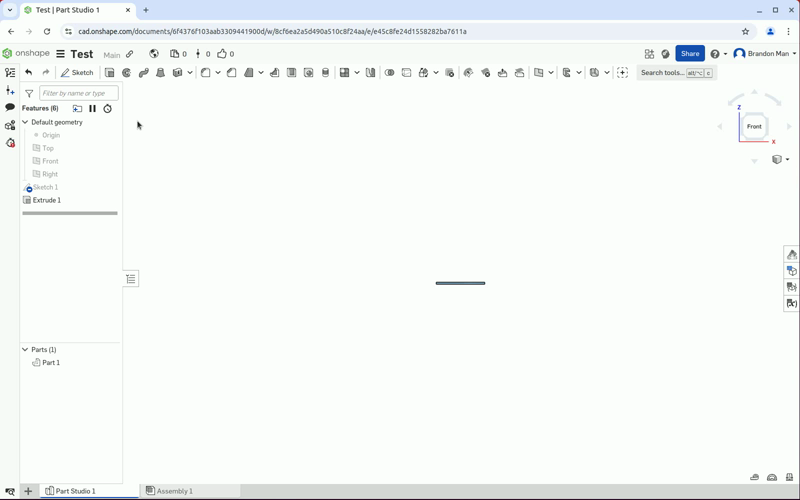
key(shift+h)
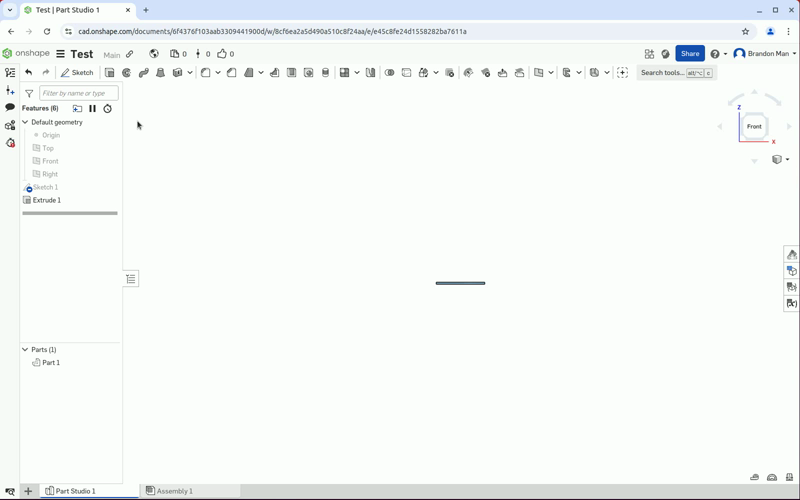
key(shift+h)
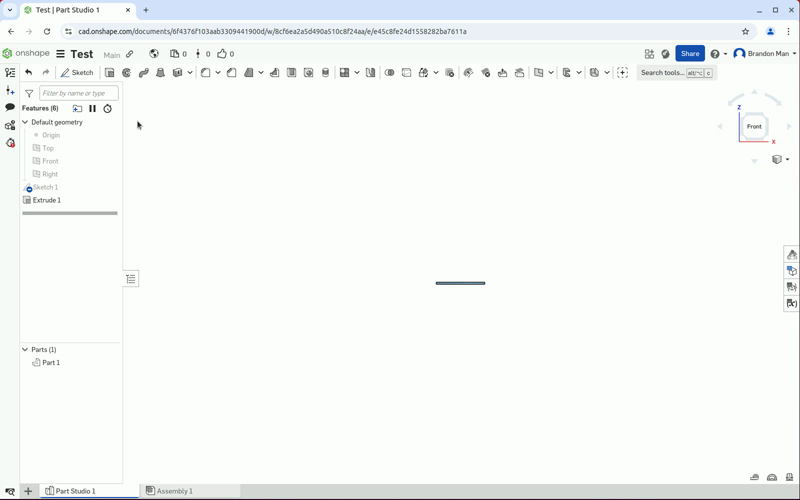
mouse_move(73, 189)
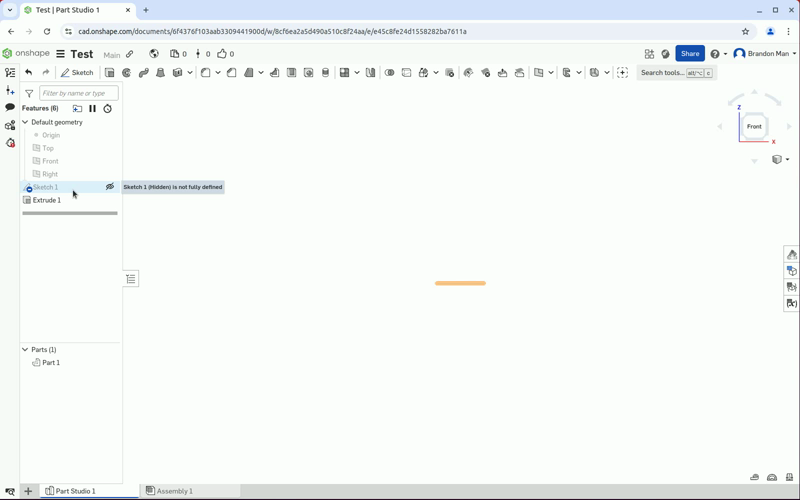
click(73, 189)
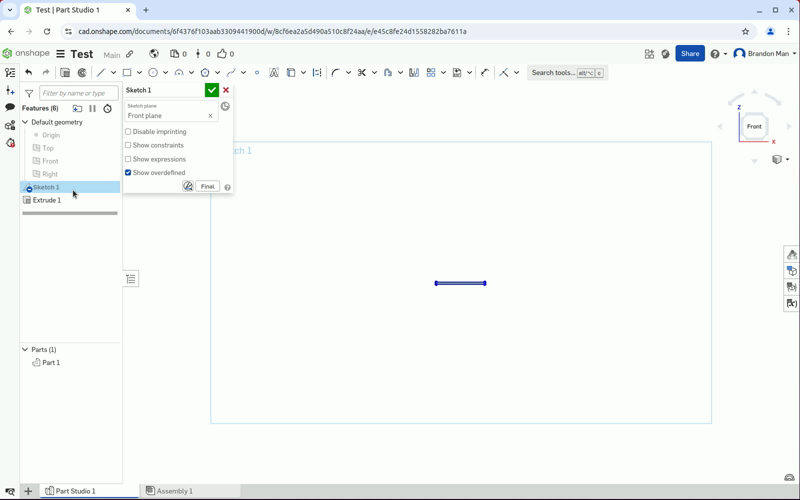
mouse_move(229, 92)
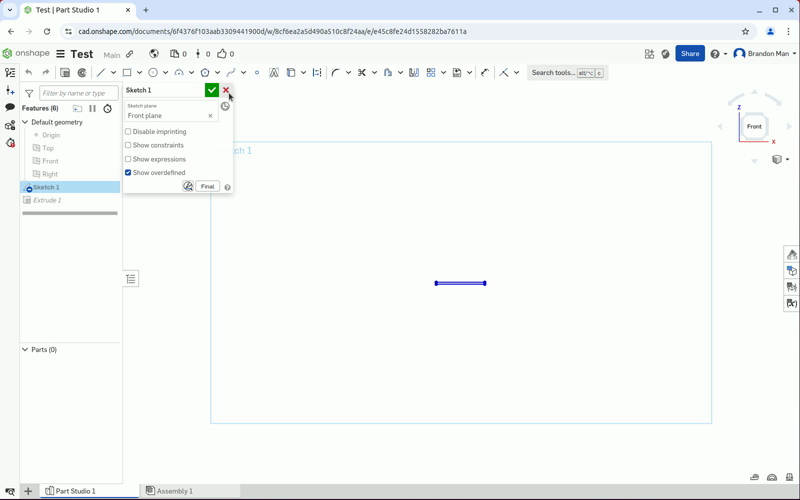
click(229, 92)
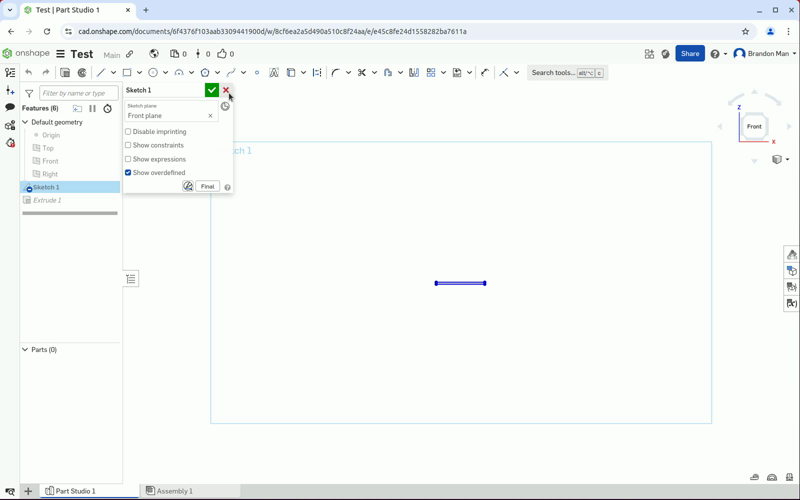
key(shift+s)
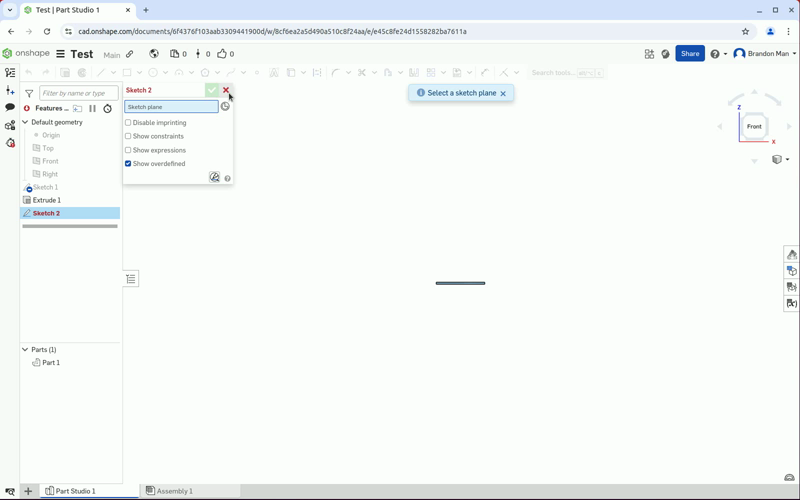
mouse_move(73, 163)
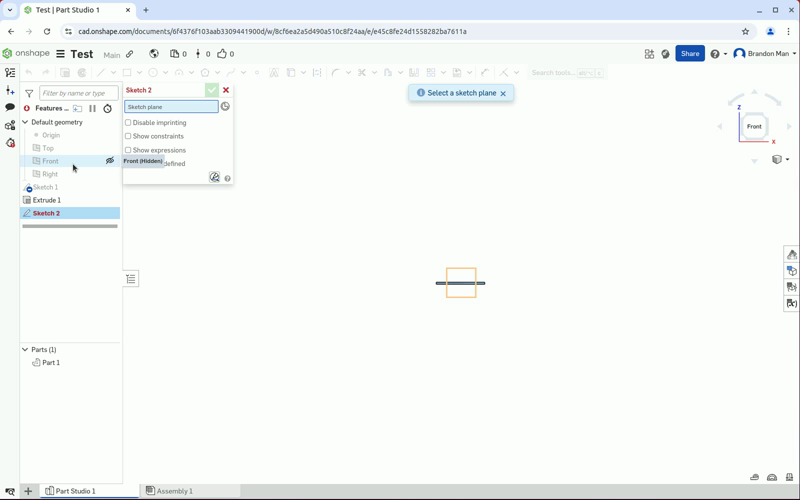
click(73, 163)
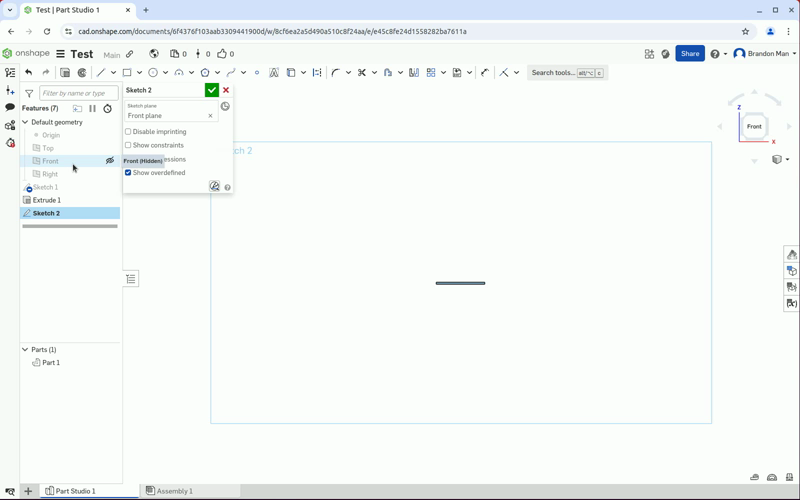
mouse_move(73, 352)
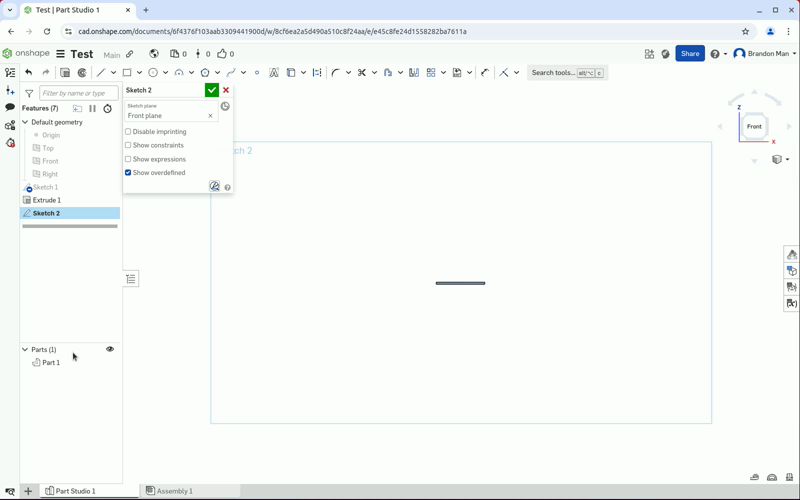
key(y)
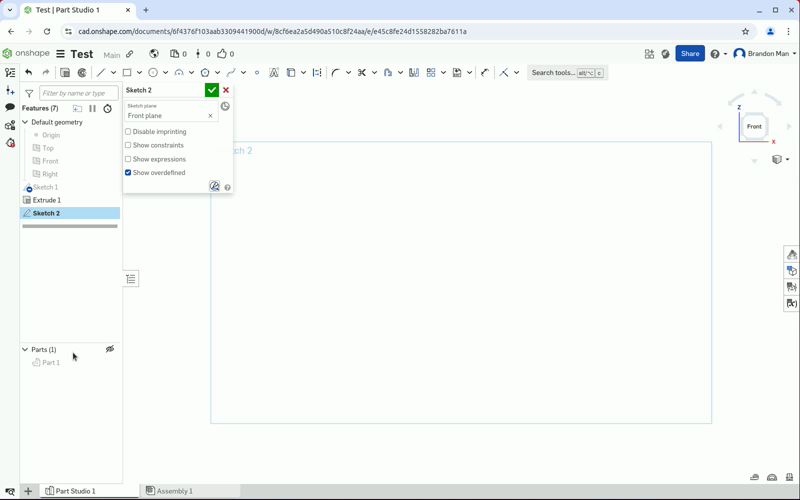
key(l)
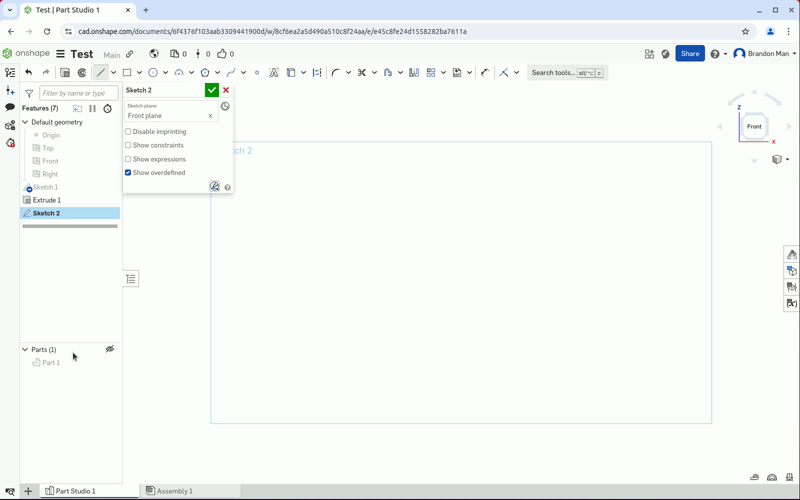
key_down(shift)
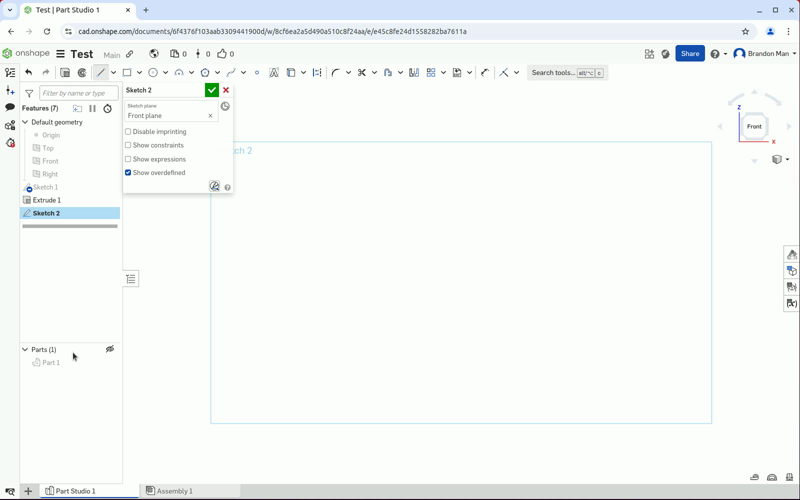
mouse_move(459, 279)
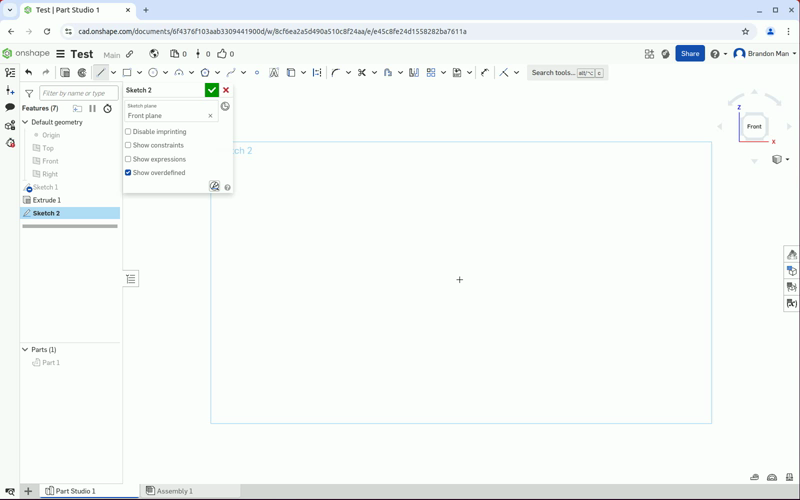
click(459, 279)
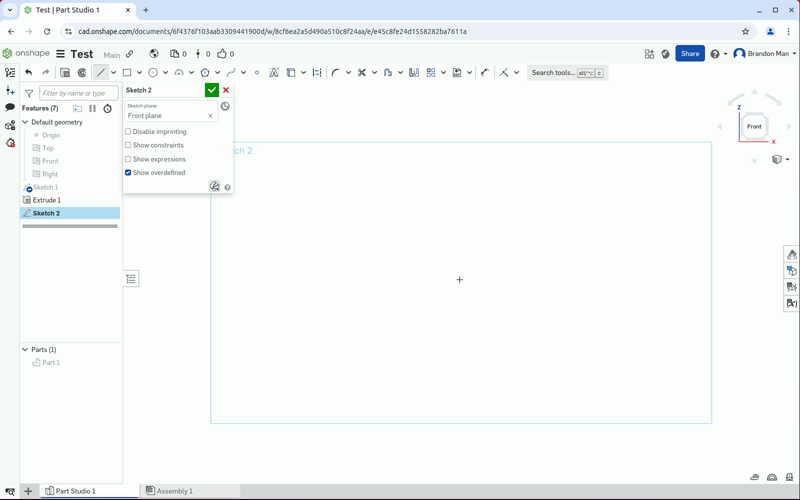
key_up(shift)
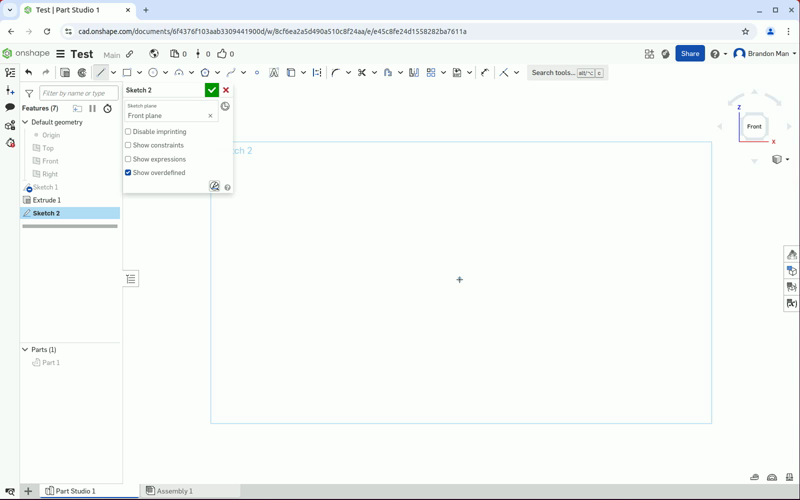
key_down(shift)
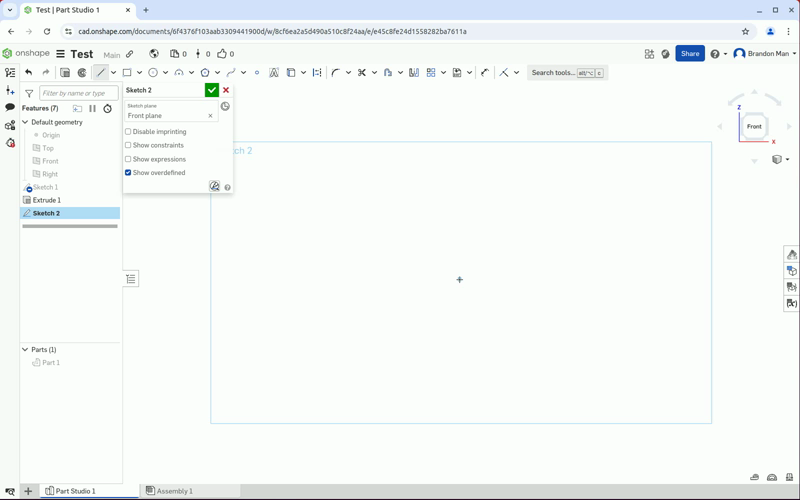
mouse_move(489, 279)
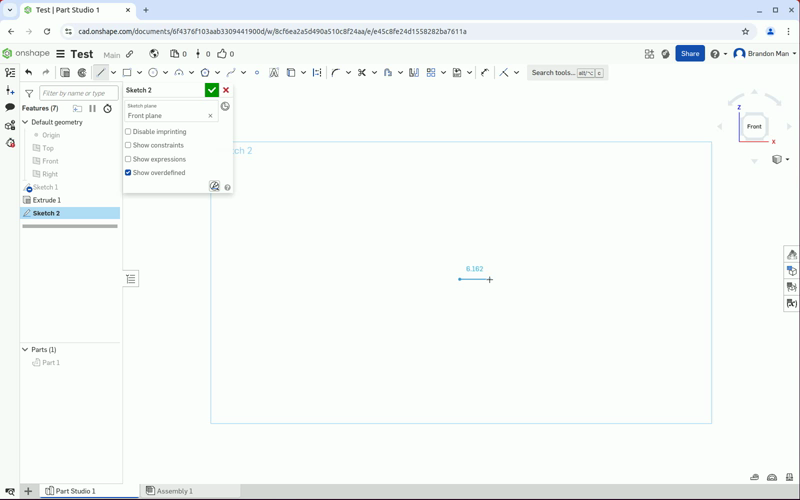
mouse_move(461, 279)
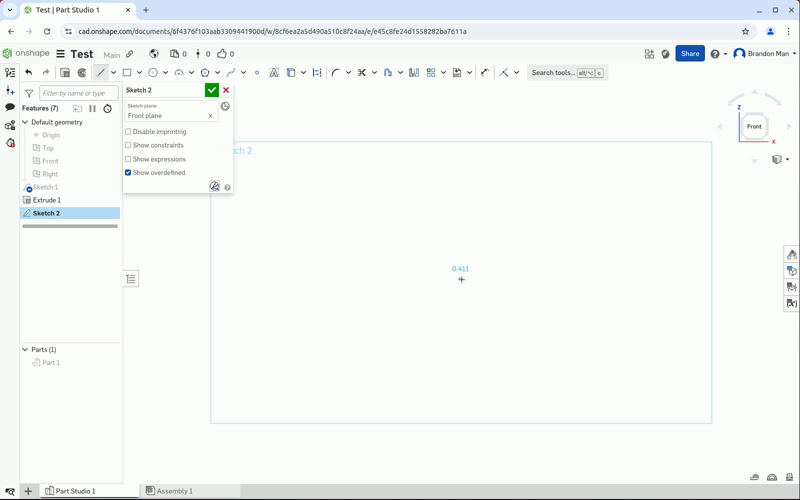
scroll(6)
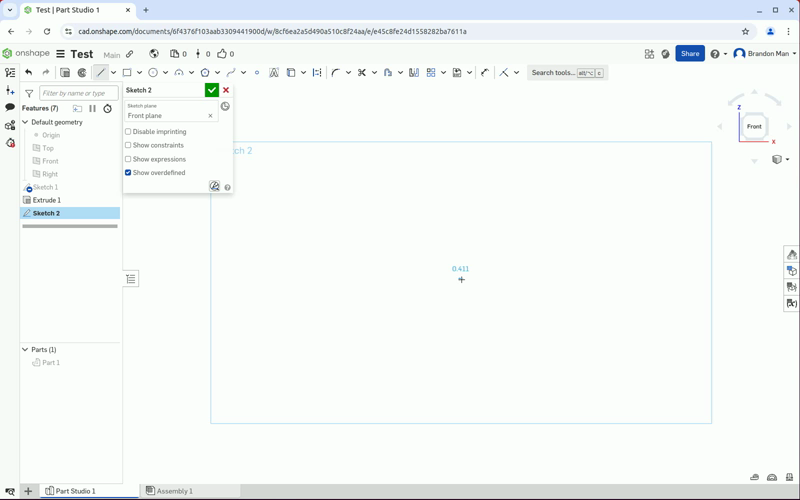
scroll(6)
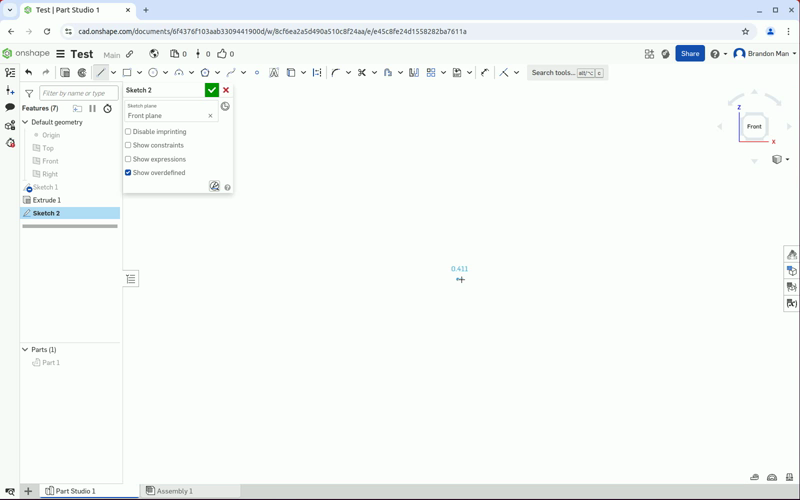
scroll(6)
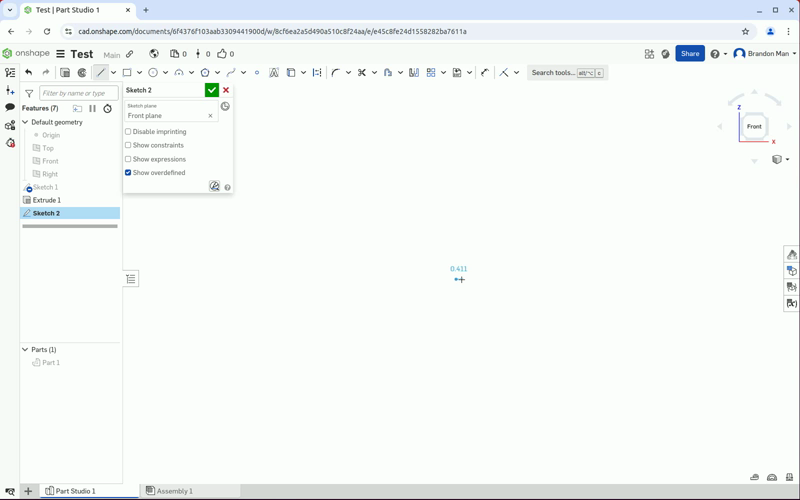
scroll(6)
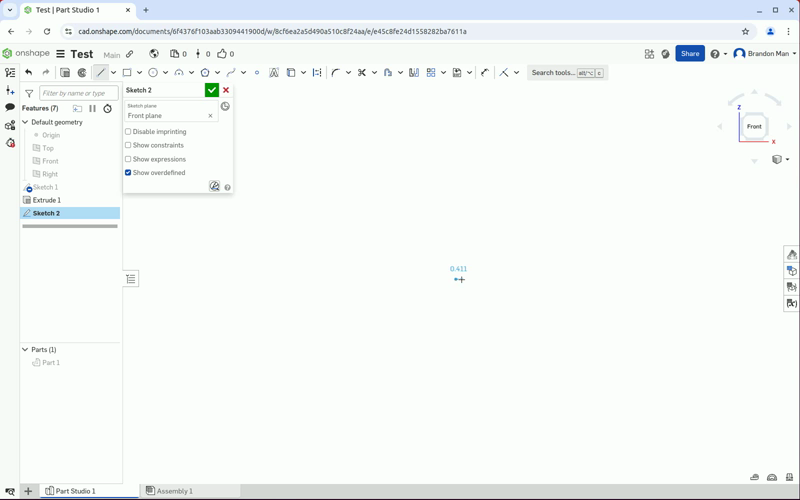
scroll(6)
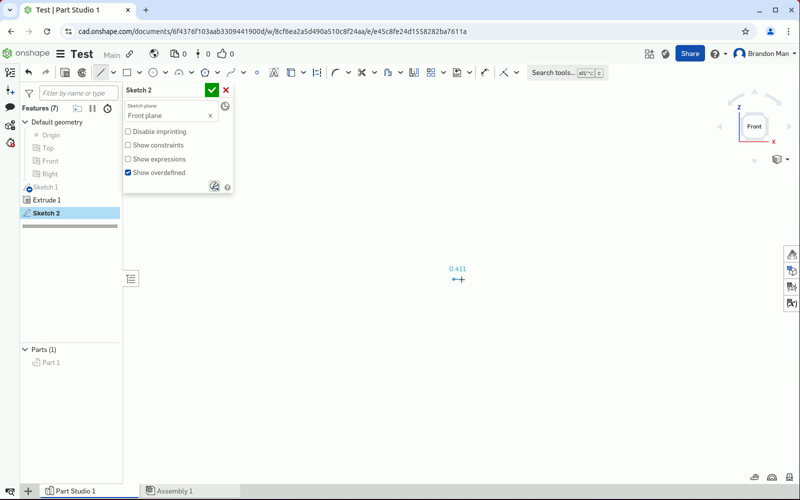
scroll(6)
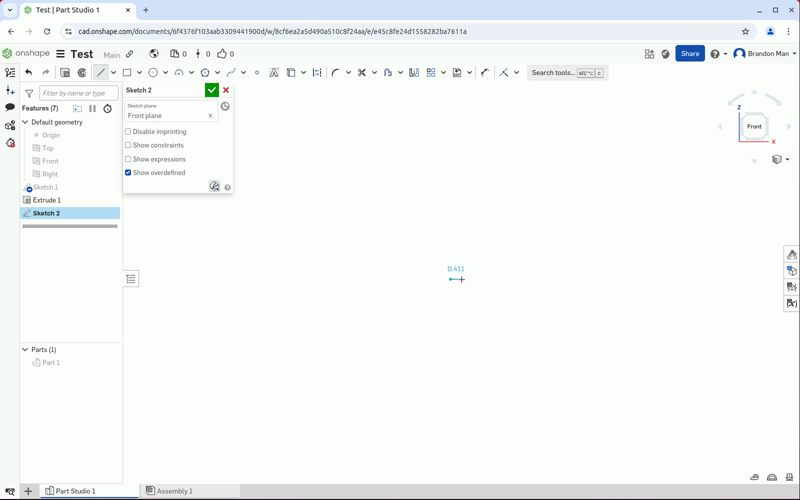
scroll(6)
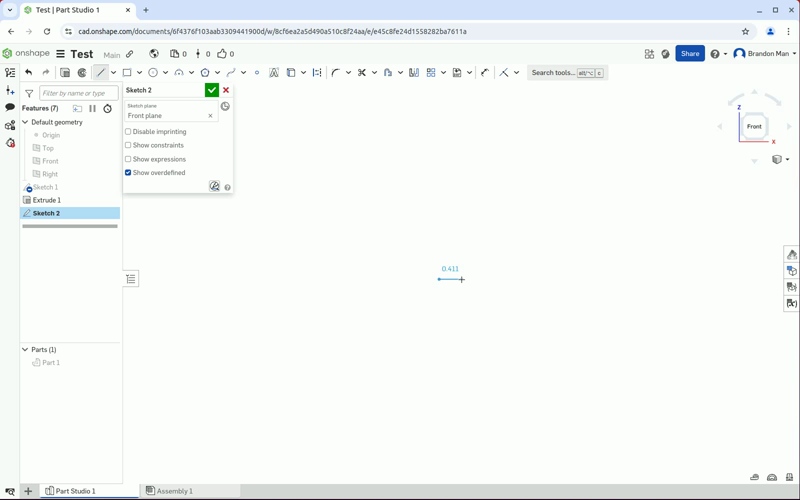
click(461, 279)
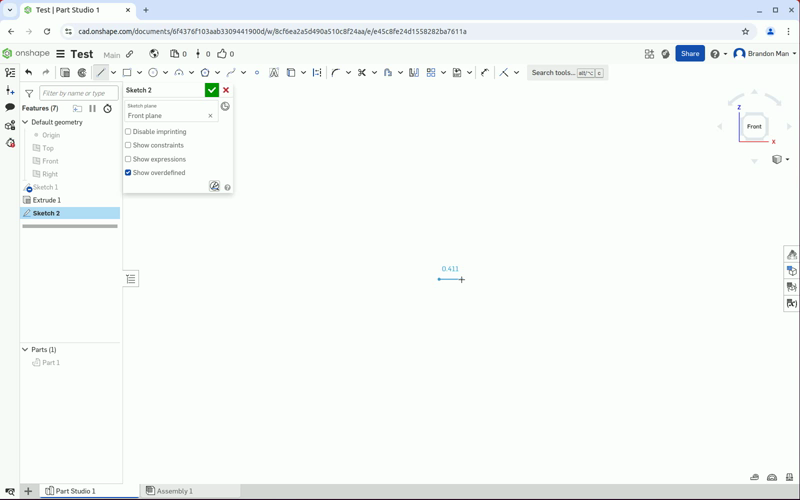
scroll(-6)
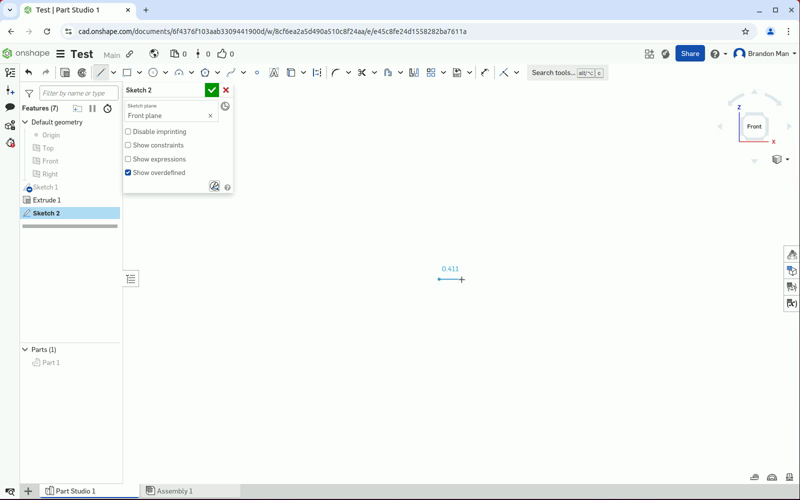
scroll(-6)
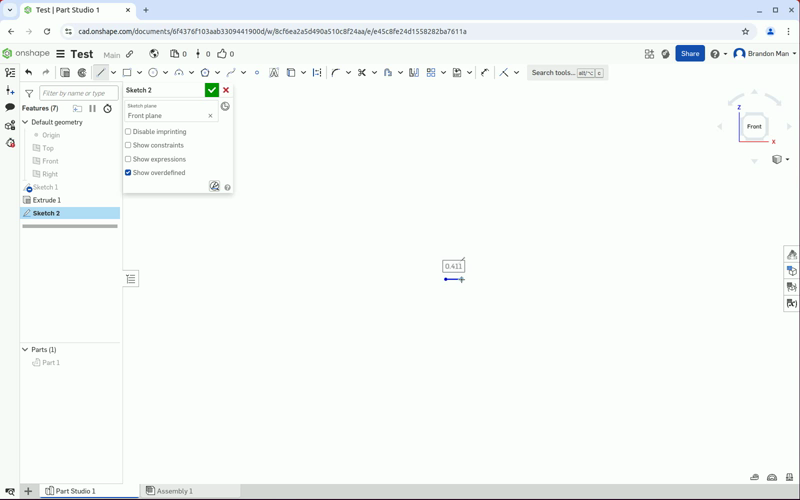
scroll(-6)
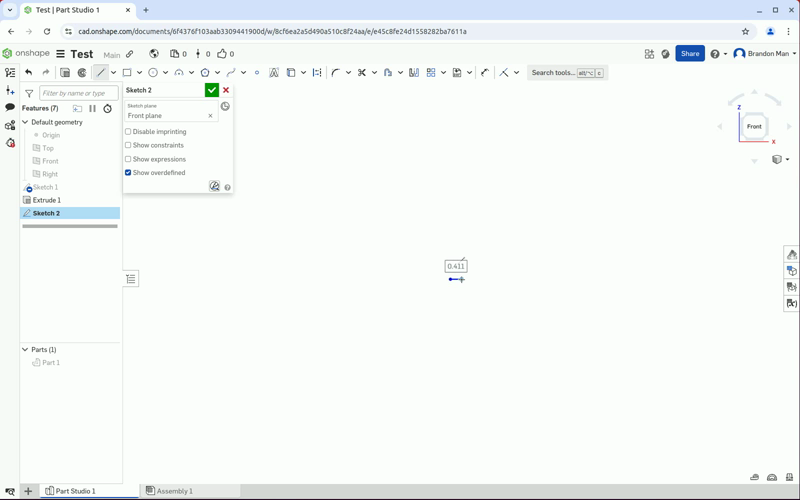
scroll(-6)
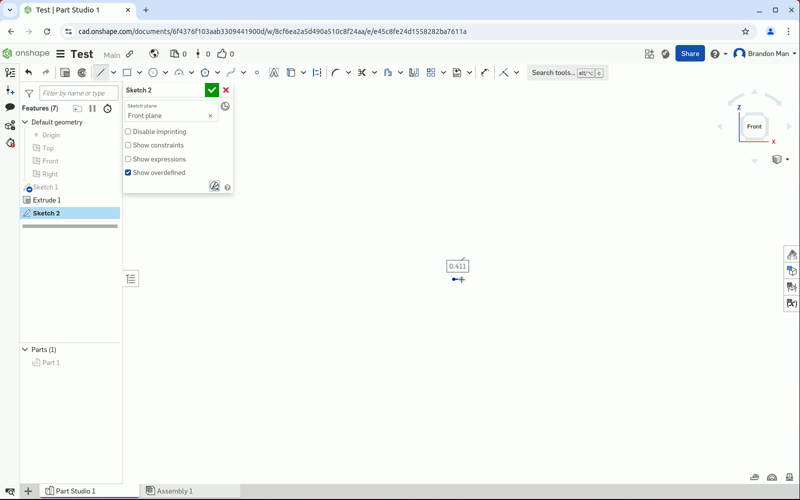
scroll(-6)
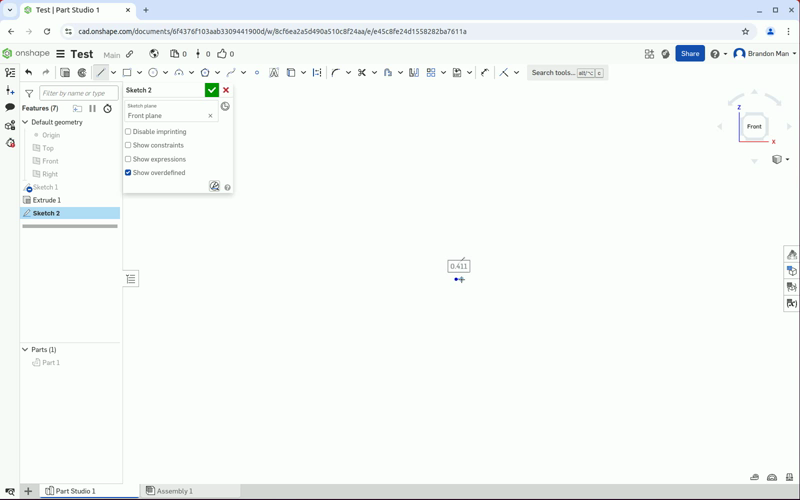
scroll(-6)
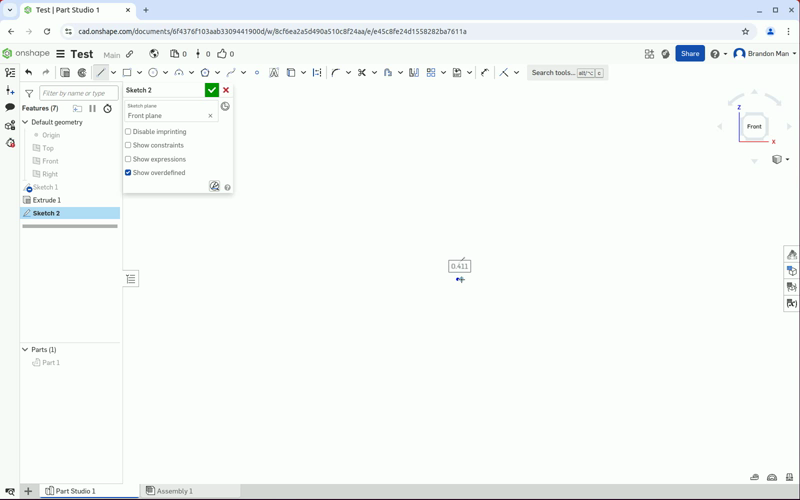
scroll(-6)
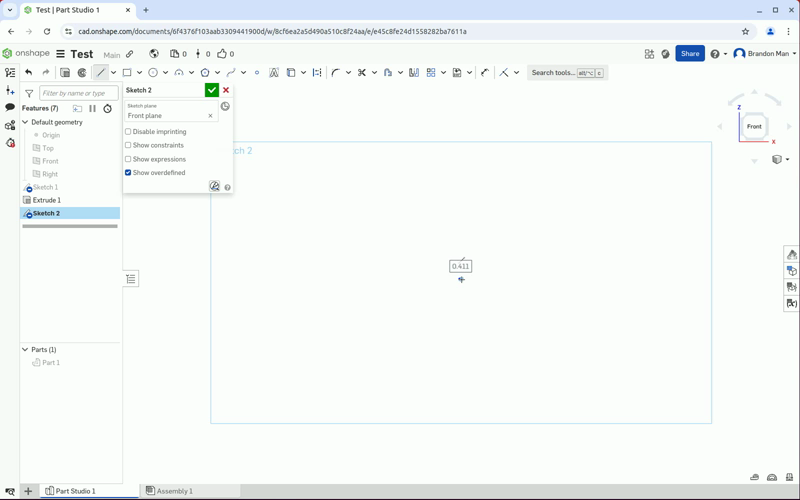
key_up(shift)
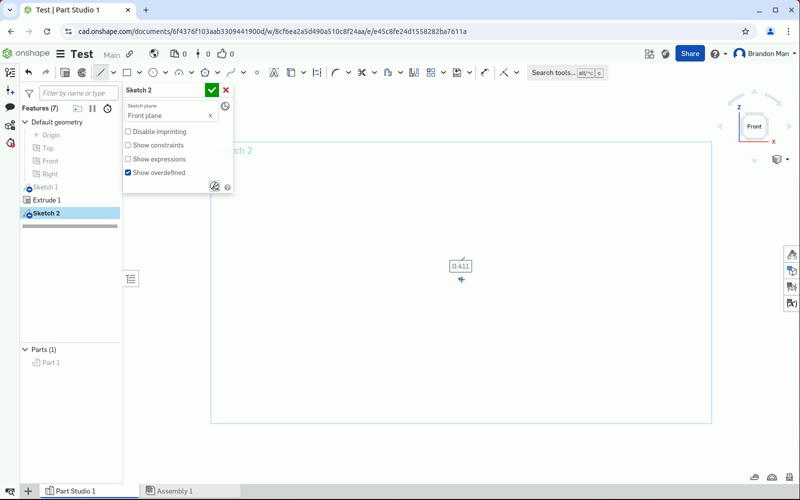
key_down(shift)
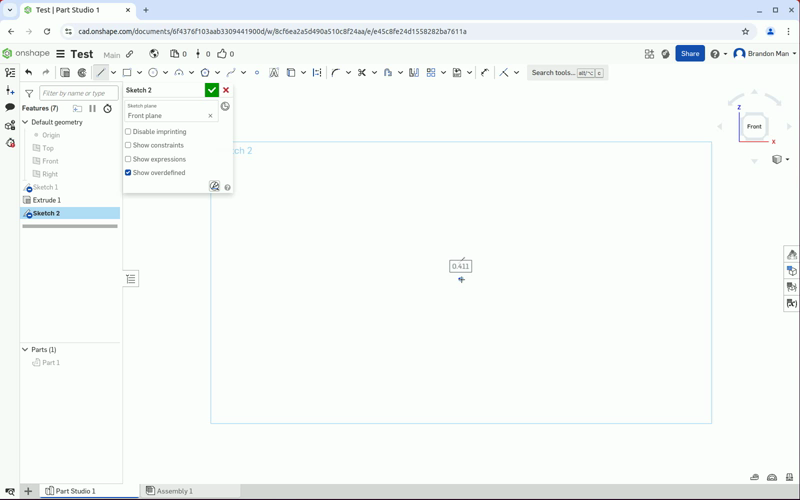
mouse_move(491, 279)
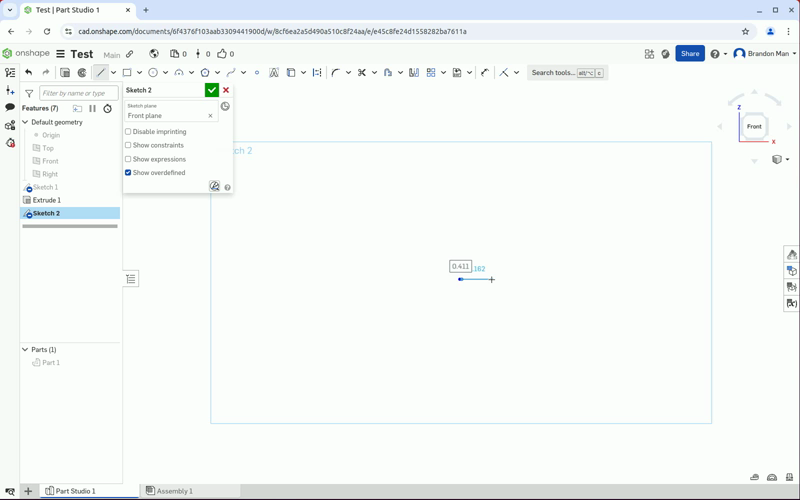
mouse_move(461, 246)
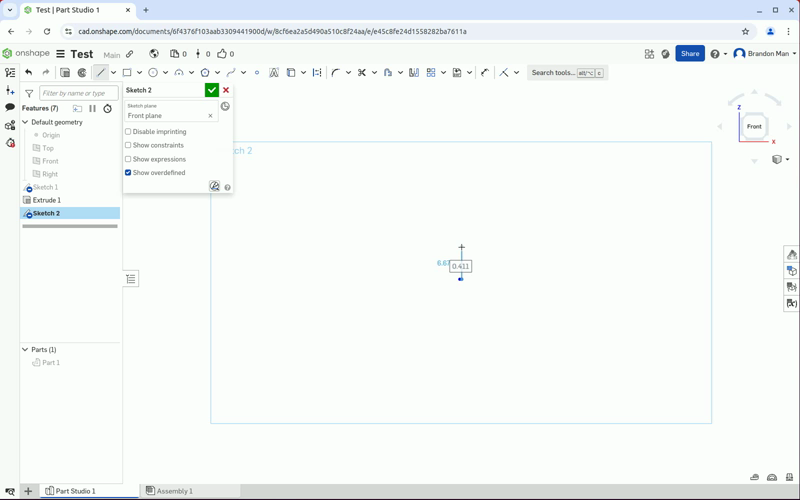
click(461, 246)
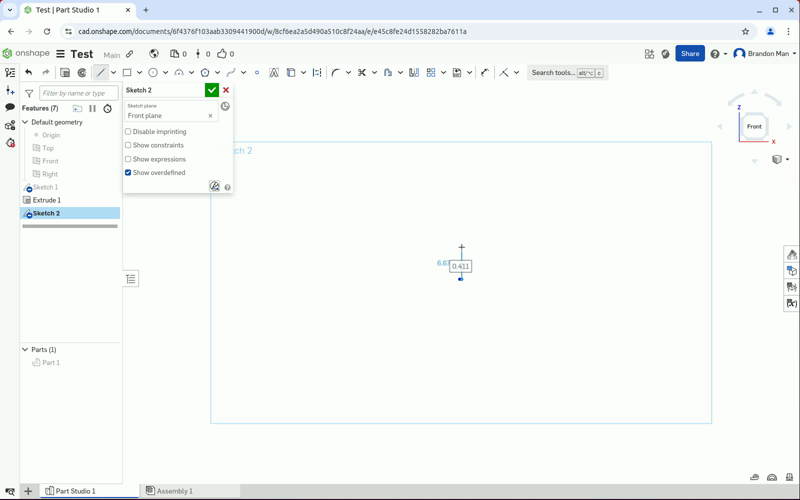
key_up(shift)
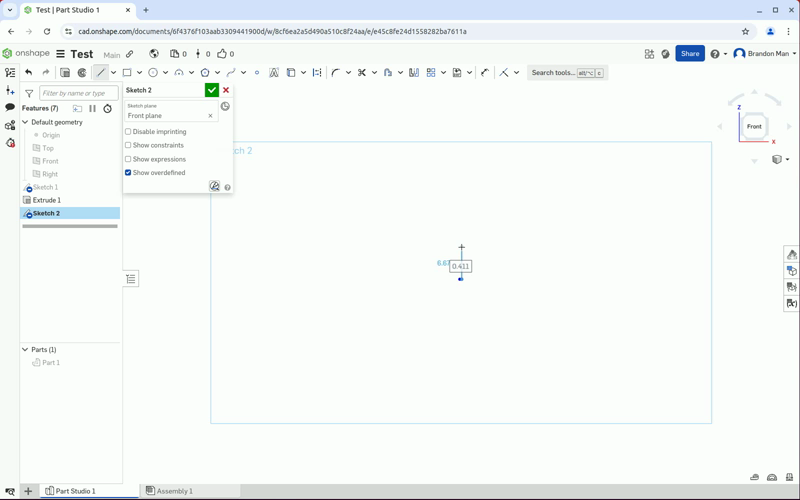
key_down(shift)
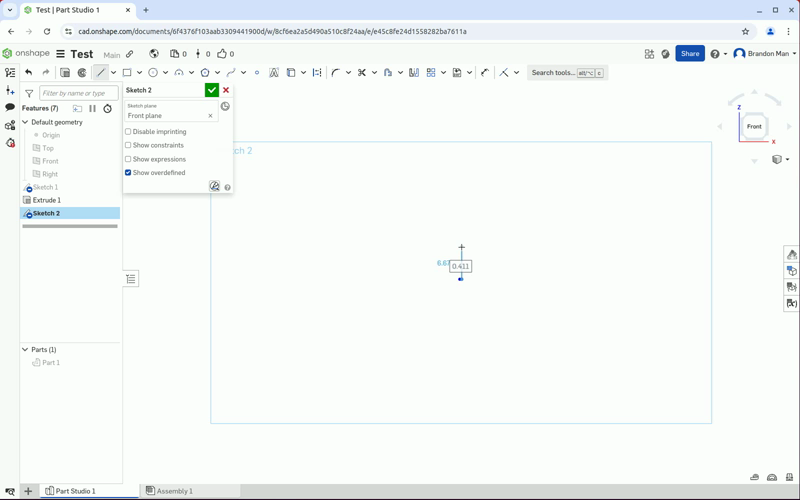
mouse_move(491, 246)
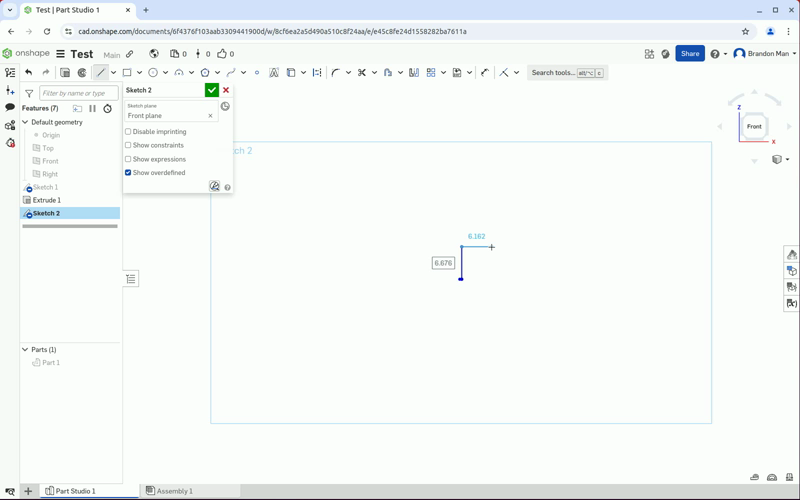
mouse_move(459, 246)
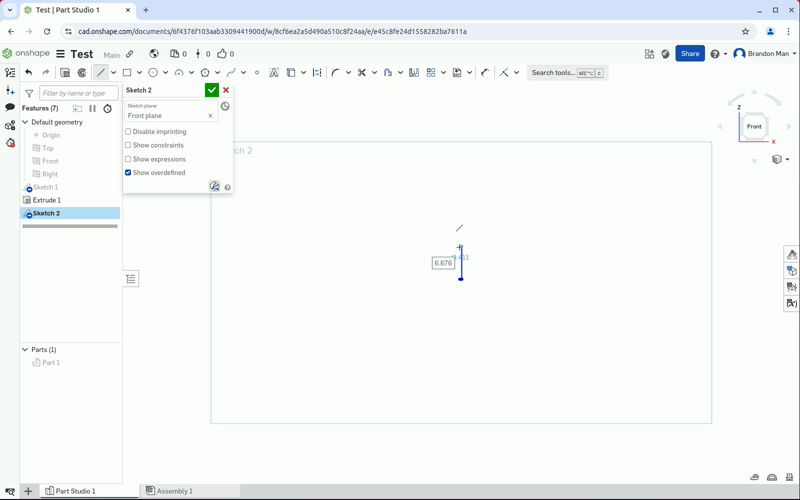
scroll(6)
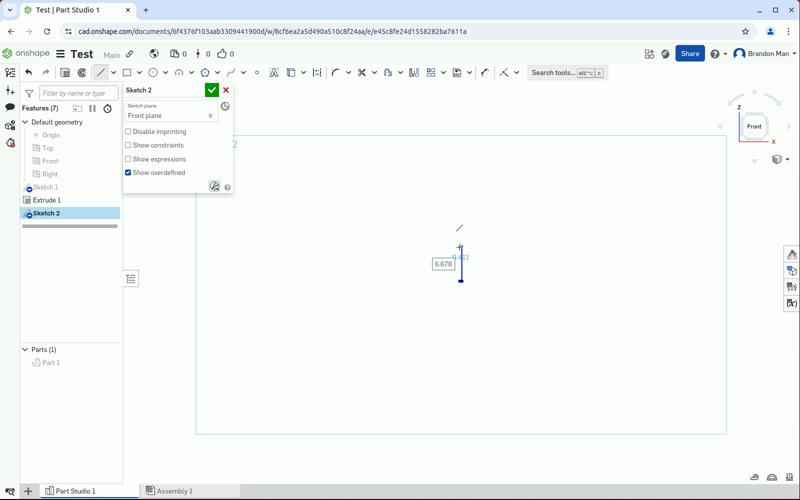
scroll(6)
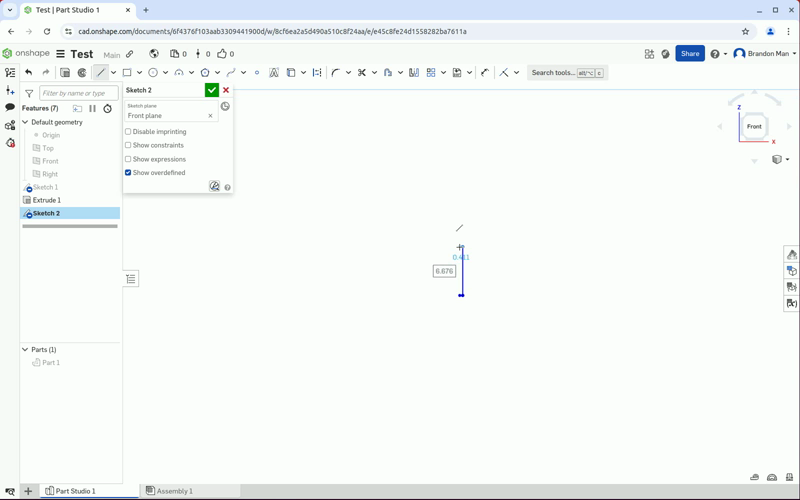
scroll(6)
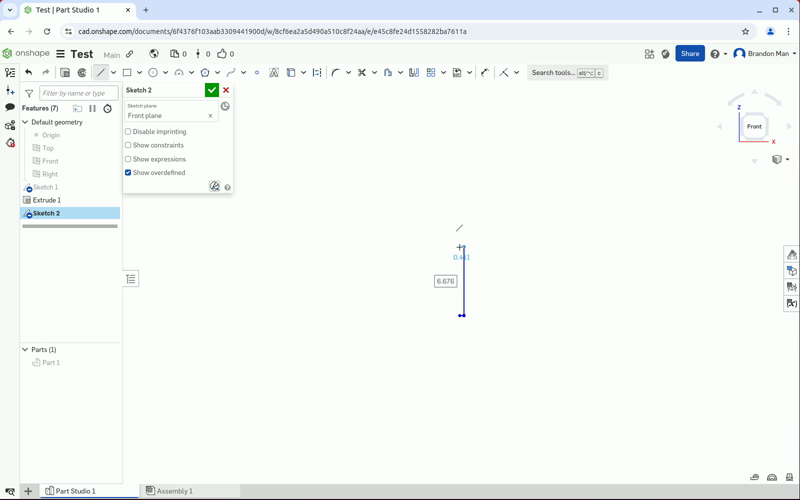
scroll(6)
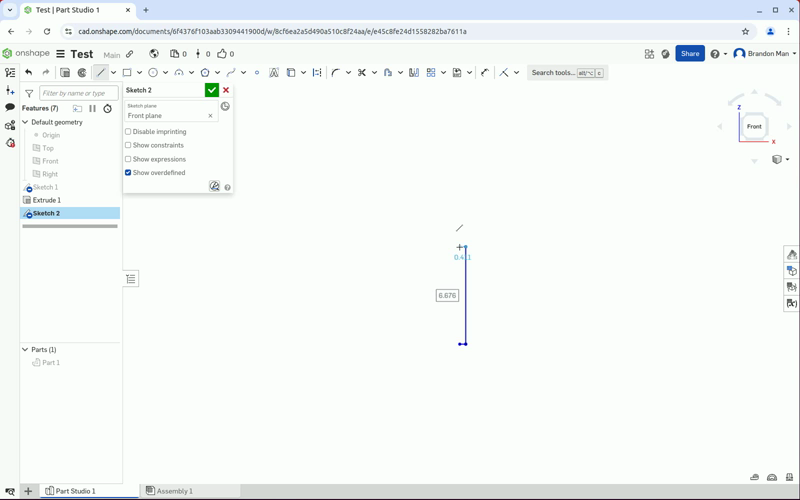
scroll(6)
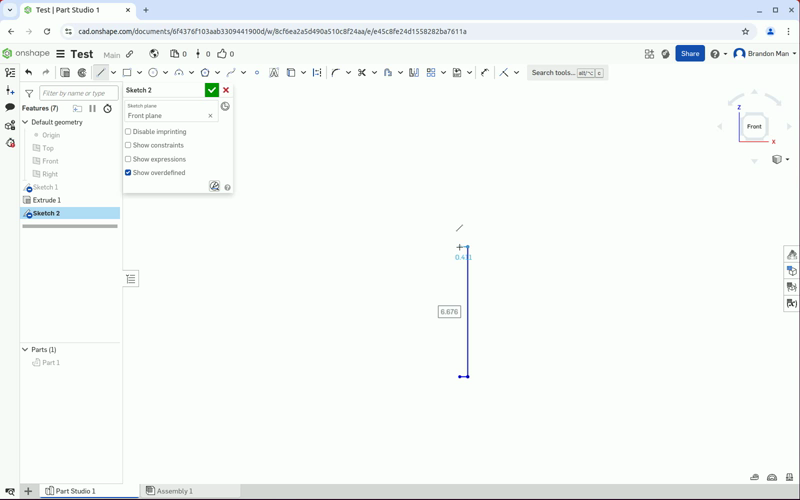
scroll(6)
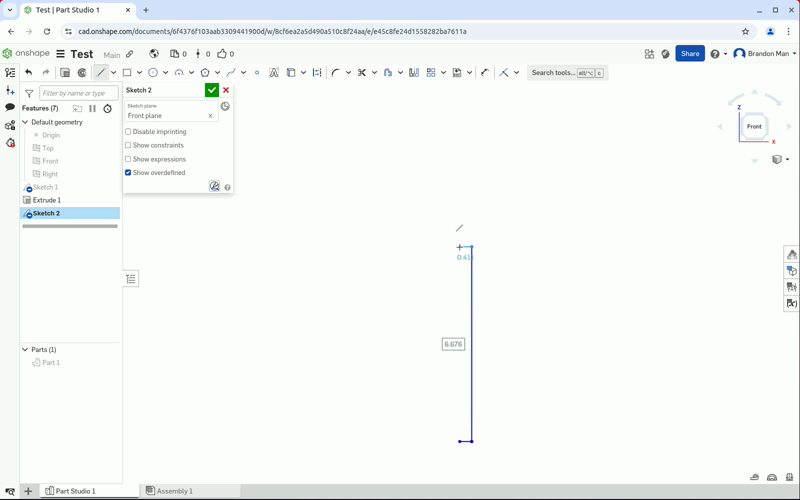
scroll(6)
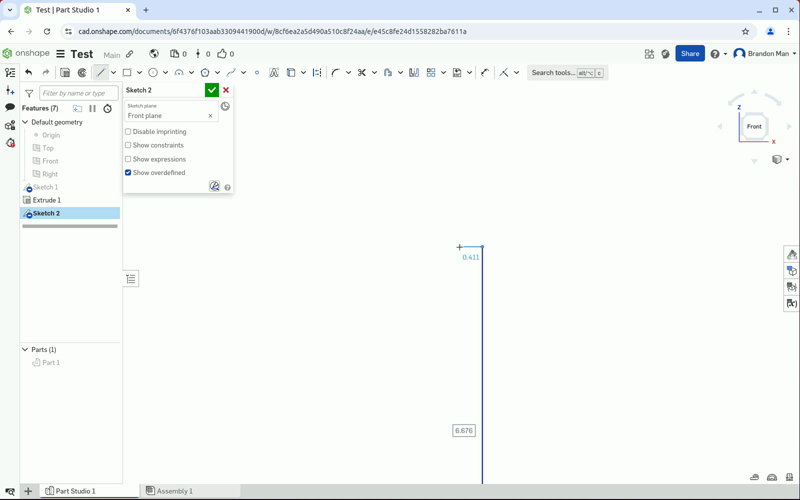
click(459, 246)
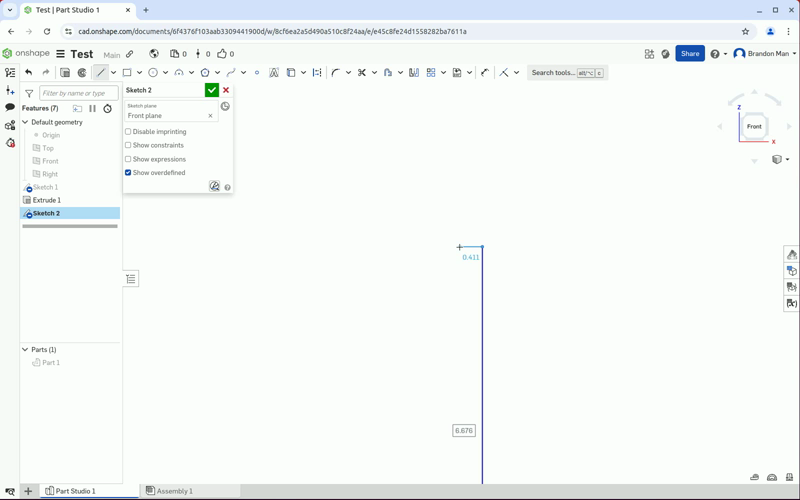
scroll(-6)
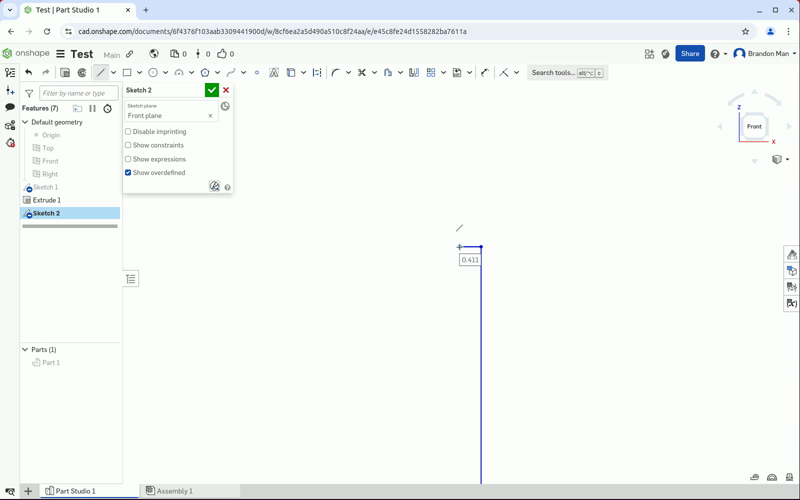
scroll(-6)
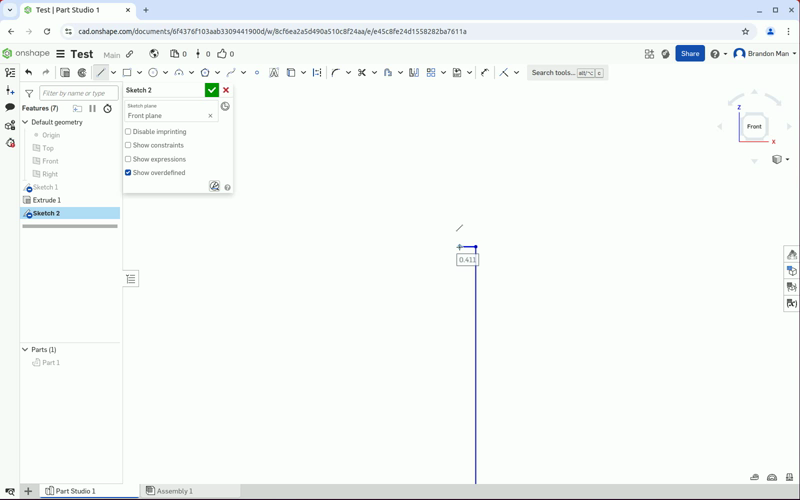
scroll(-6)
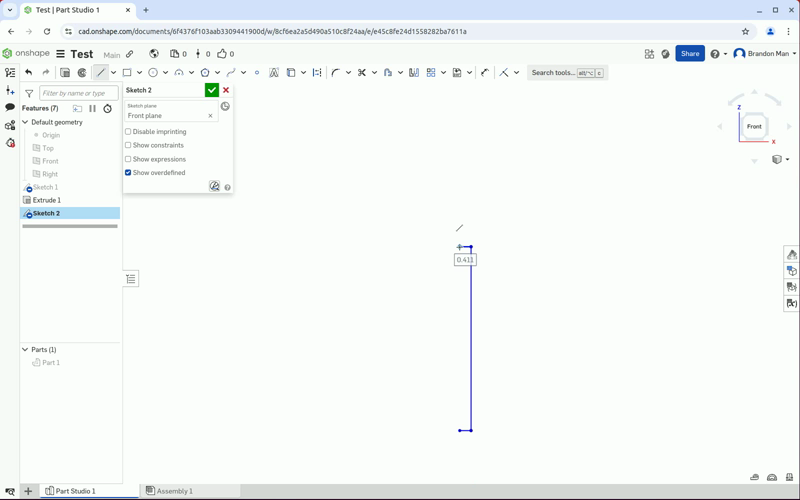
scroll(-6)
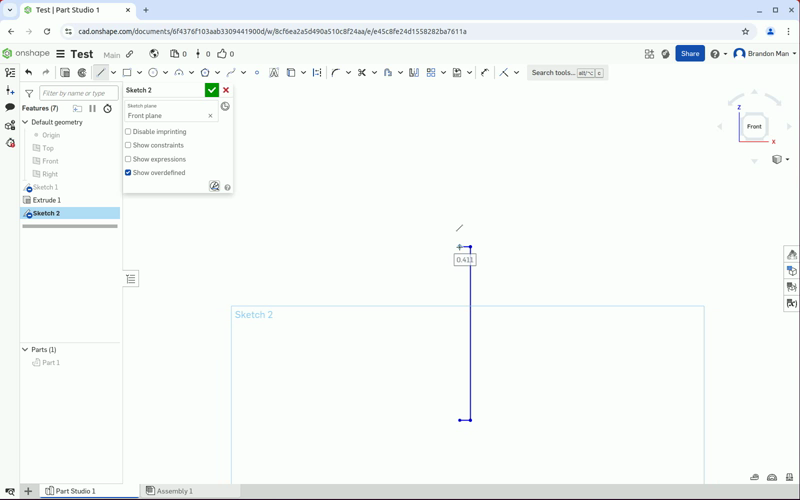
scroll(-6)
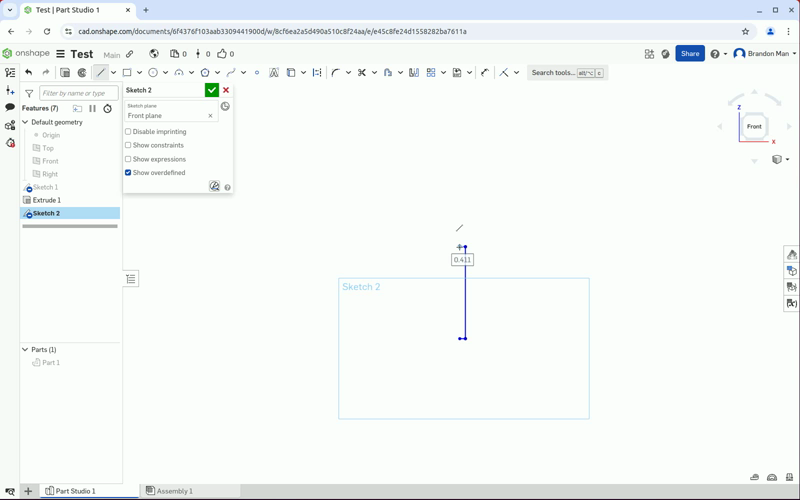
scroll(-6)
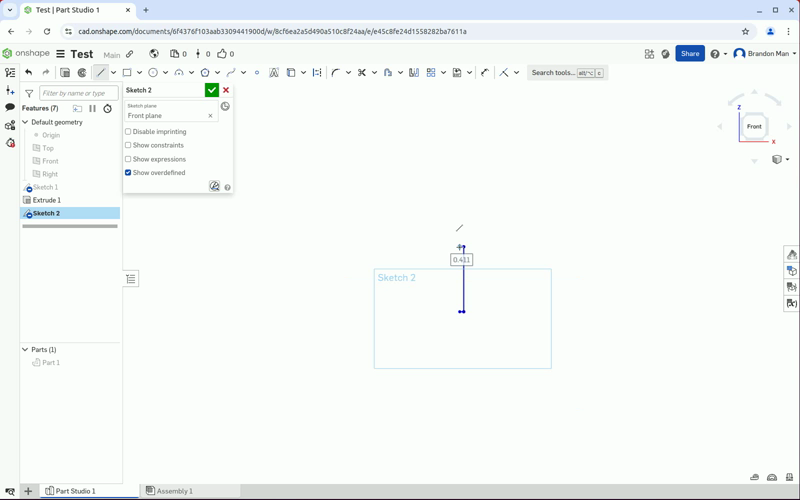
scroll(-6)
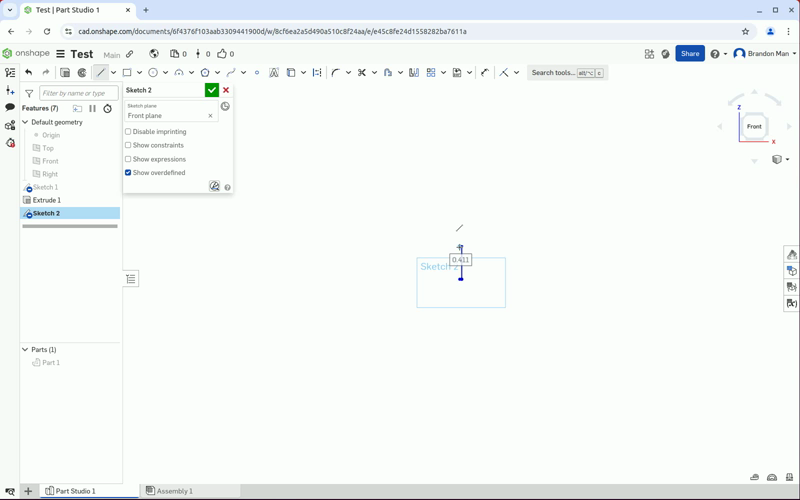
key_up(shift)
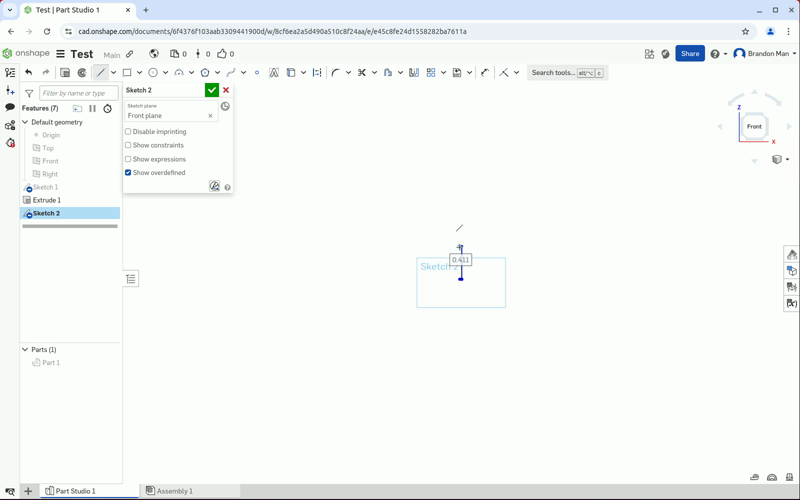
mouse_move(489, 246)
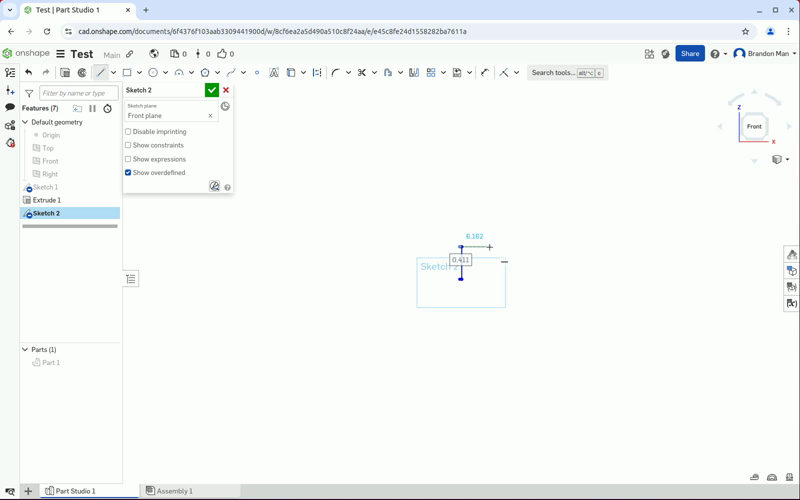
key_down(shift)
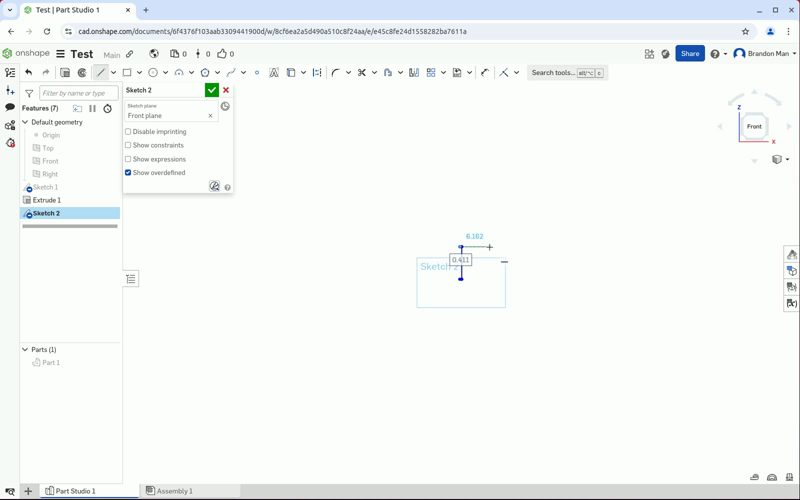
mouse_move(459, 279)
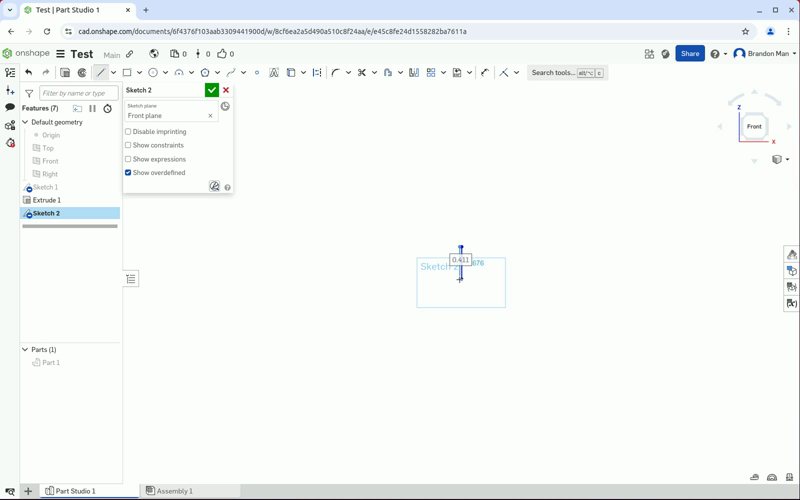
scroll(6)
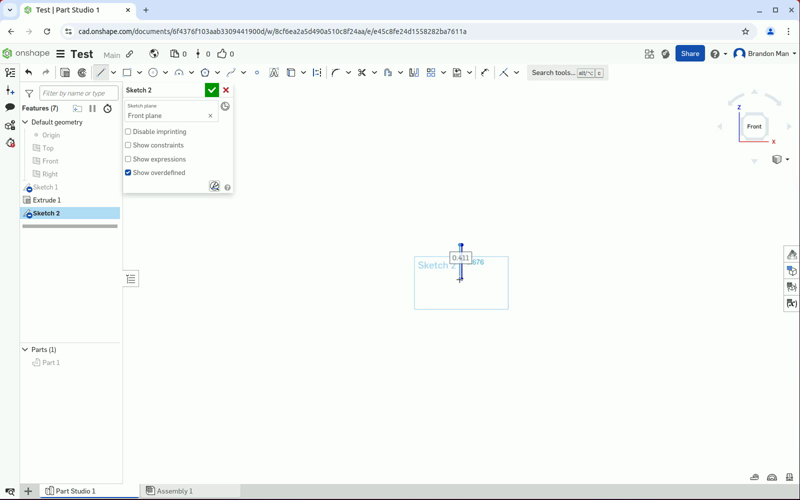
scroll(6)
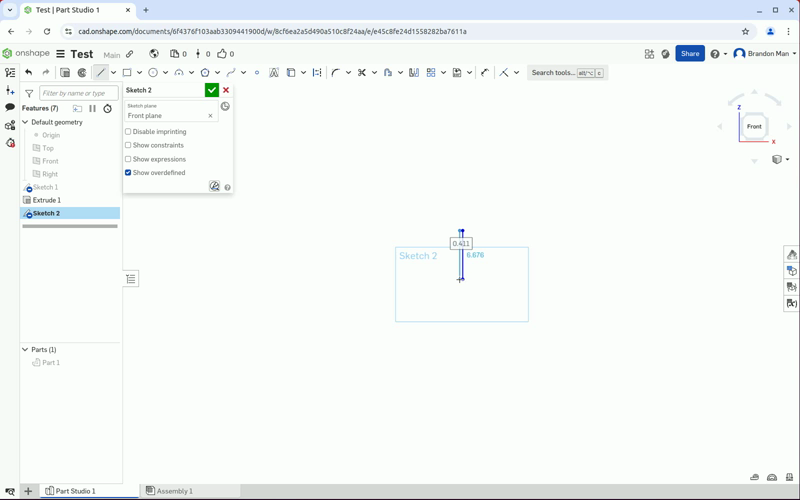
scroll(6)
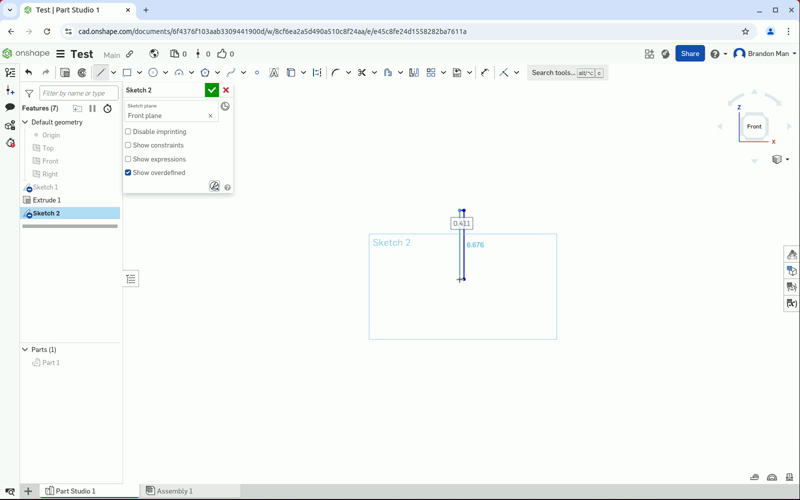
scroll(6)
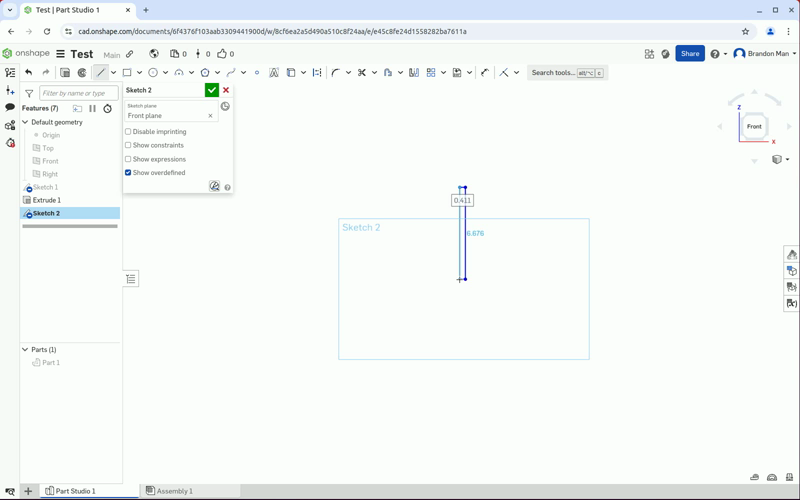
scroll(6)
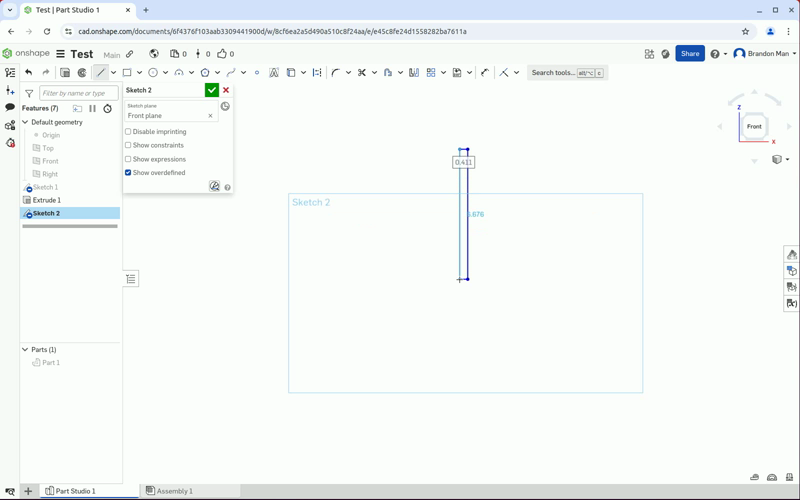
scroll(6)
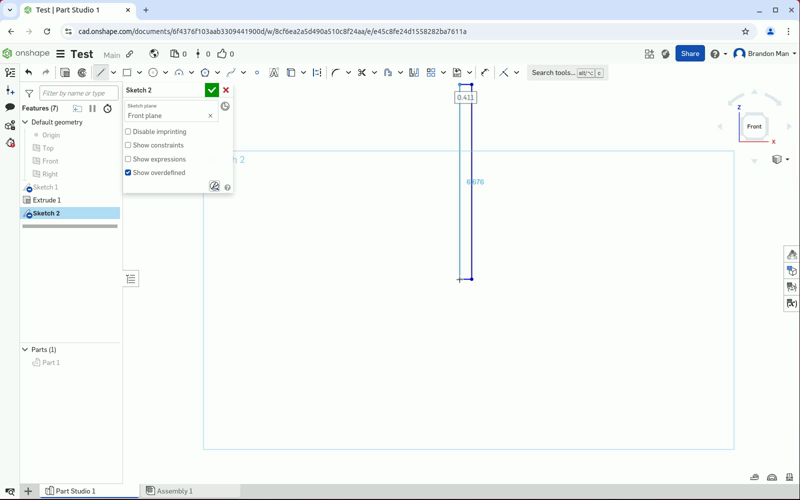
scroll(6)
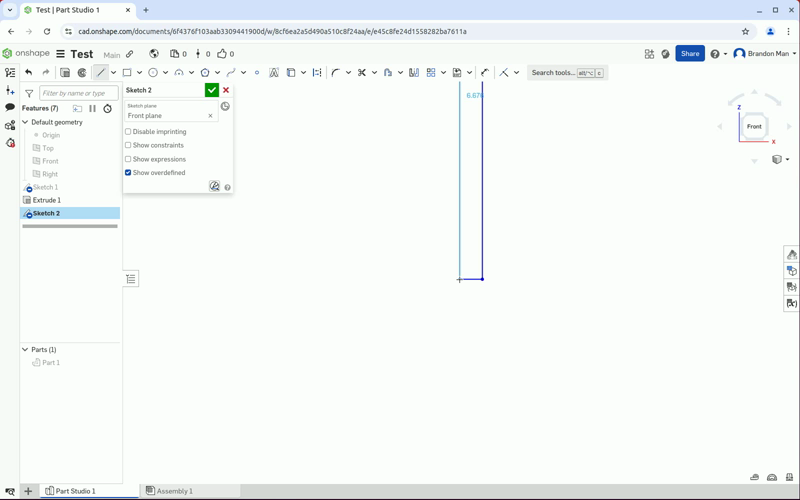
key_up(shift)
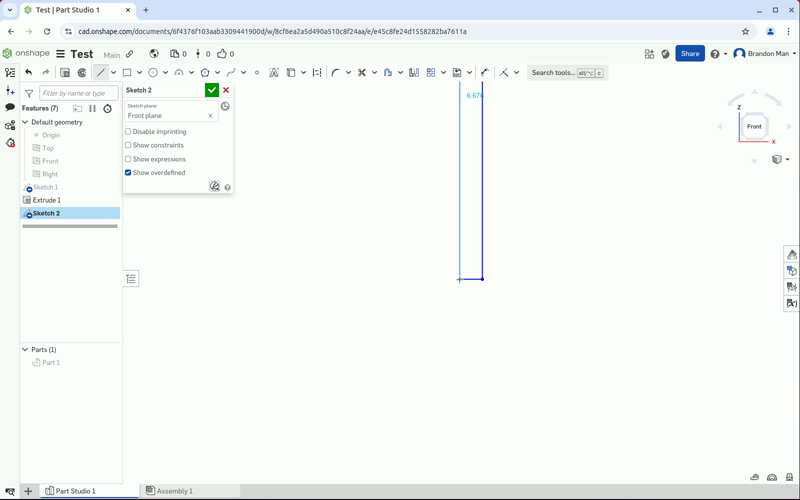
click(459, 279)
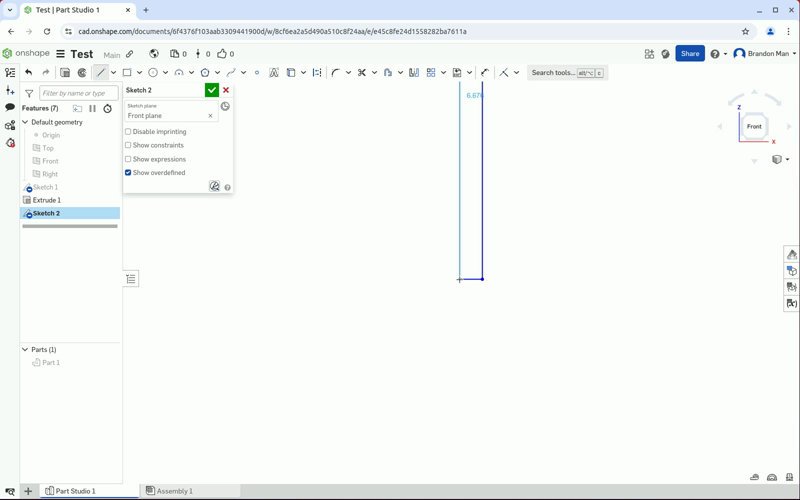
scroll(-6)
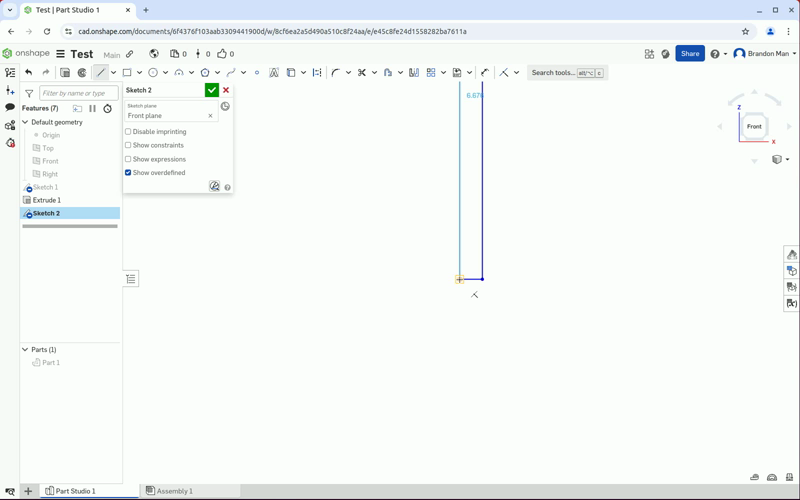
scroll(-6)
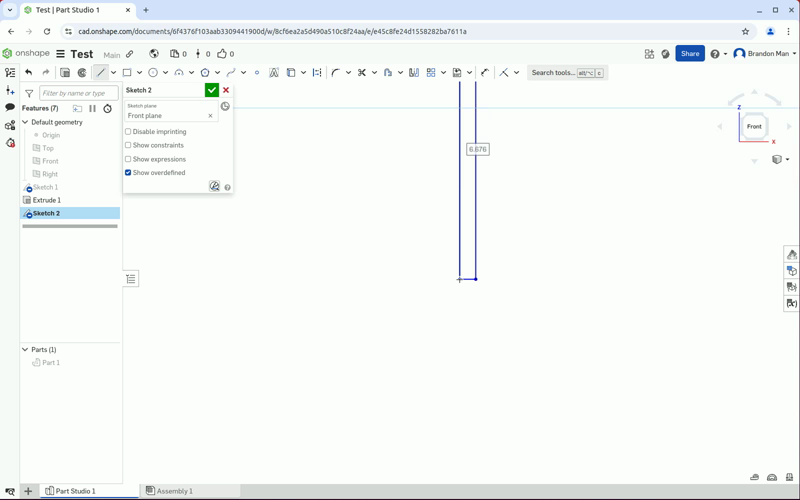
scroll(-6)
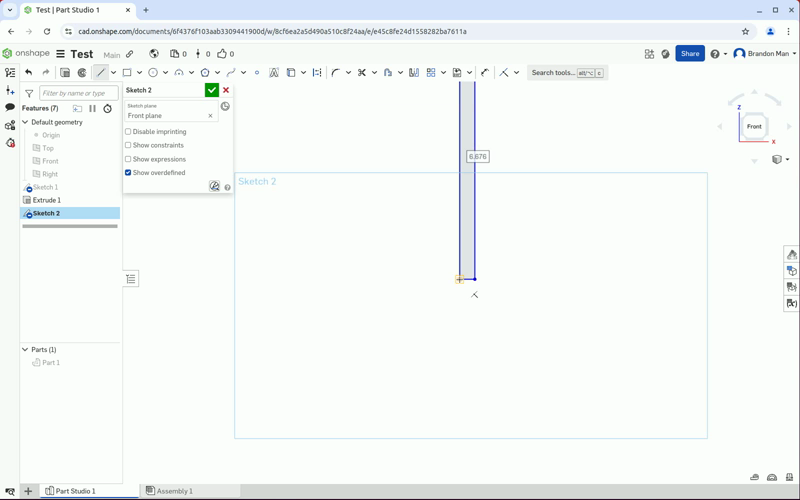
scroll(-6)
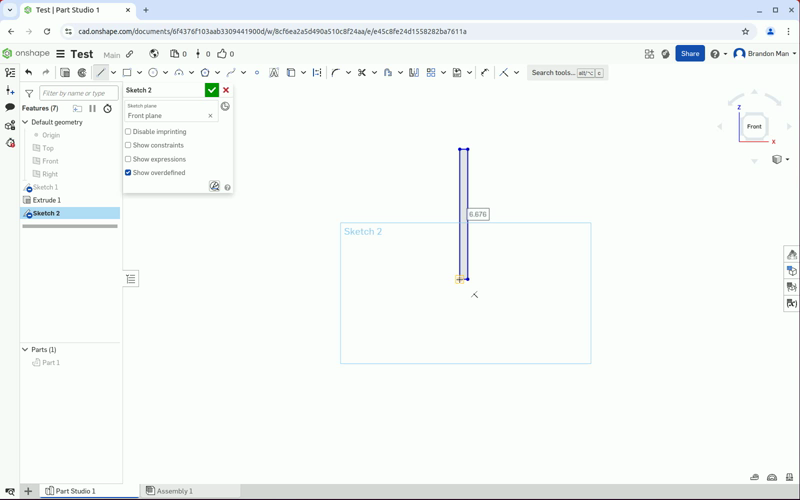
scroll(-6)
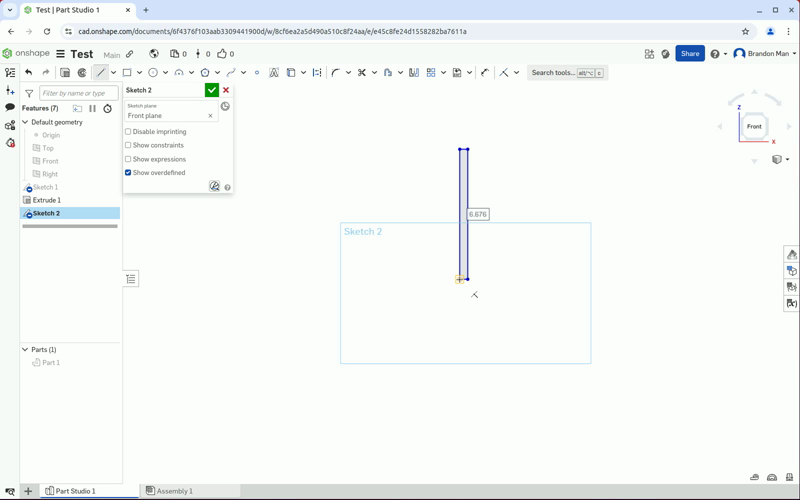
scroll(-6)
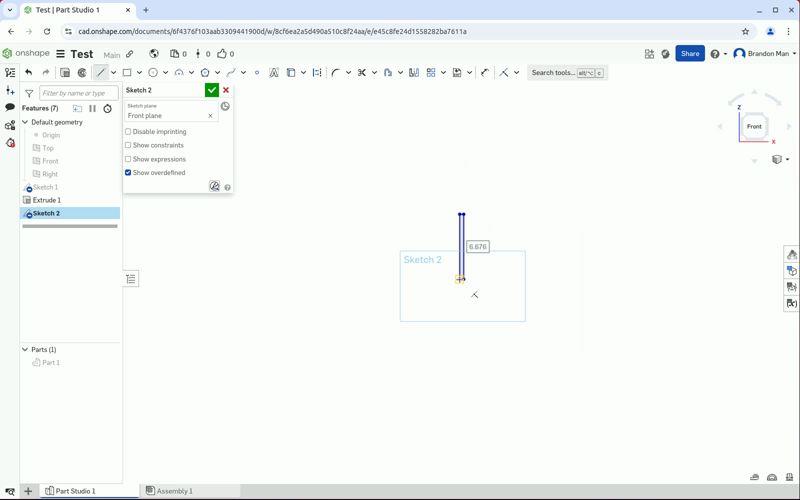
scroll(-6)
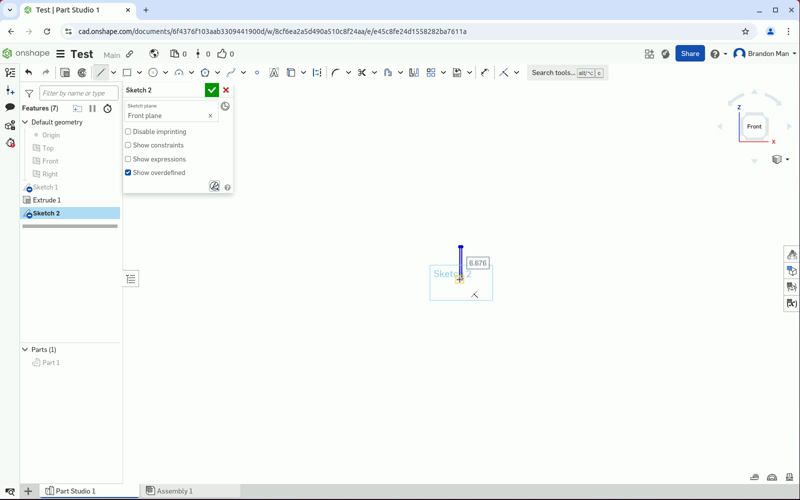
key(esc)
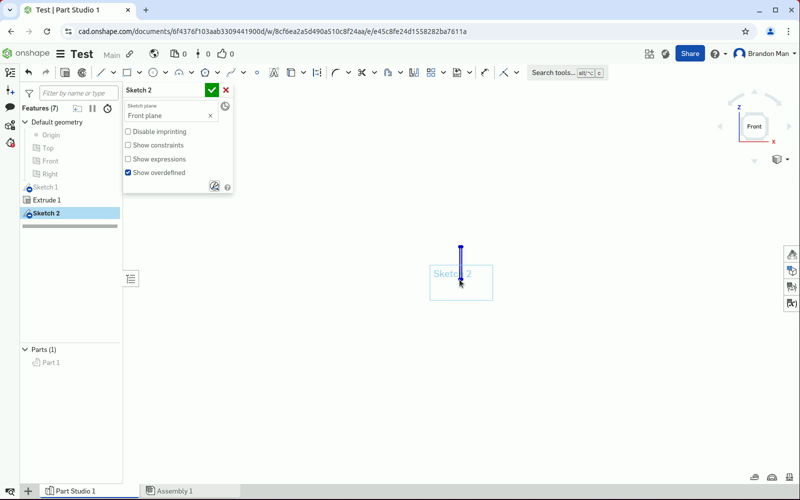
mouse_move(461, 272)
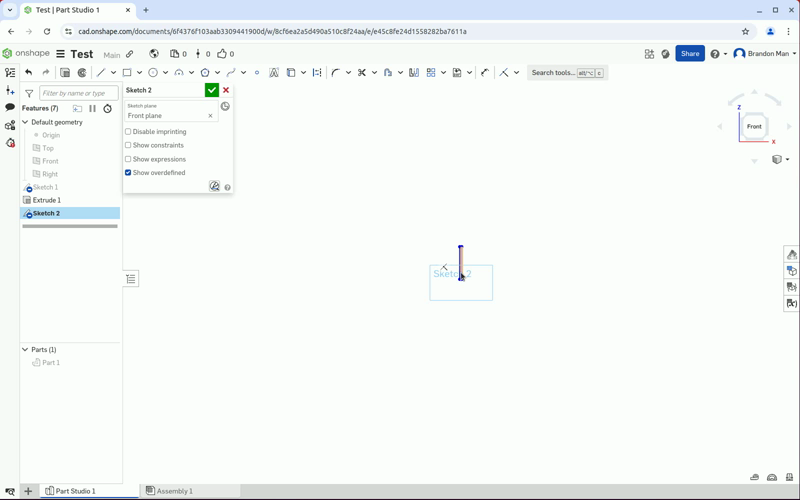
scroll(6)
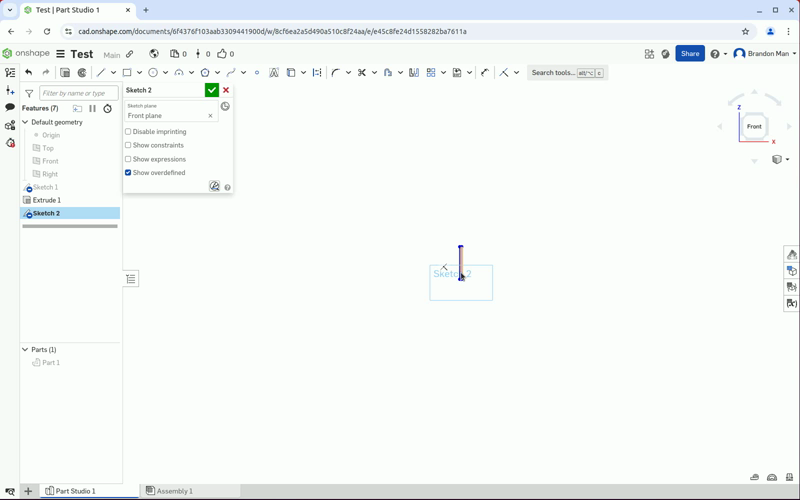
scroll(6)
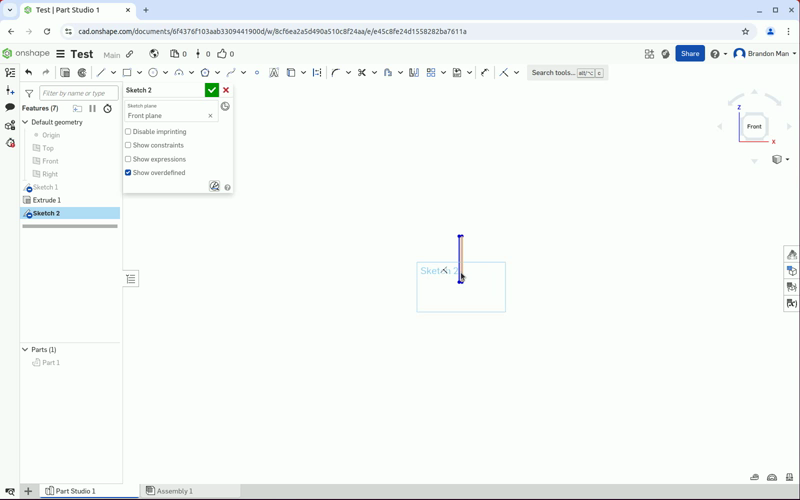
scroll(6)
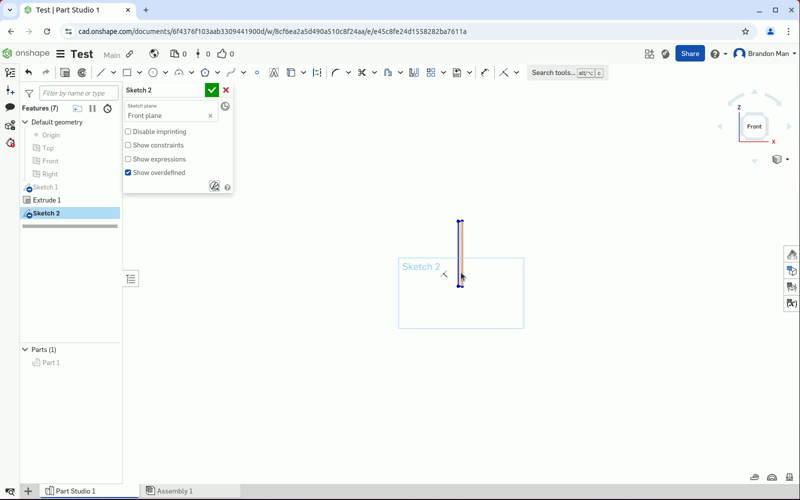
scroll(6)
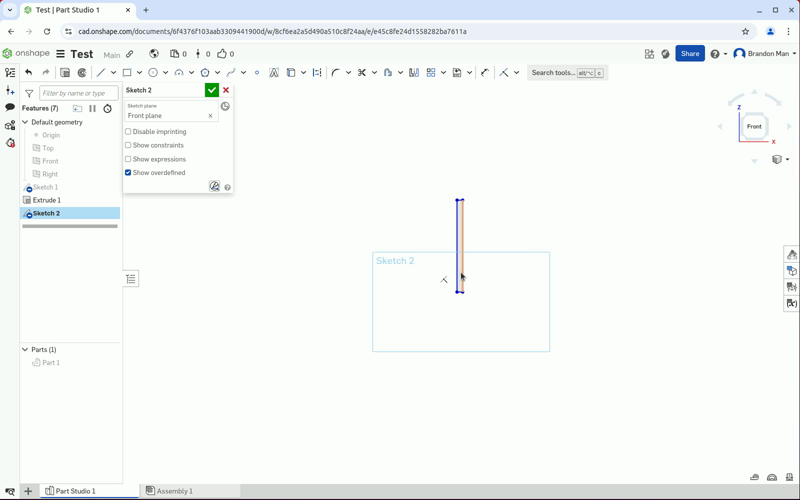
scroll(6)
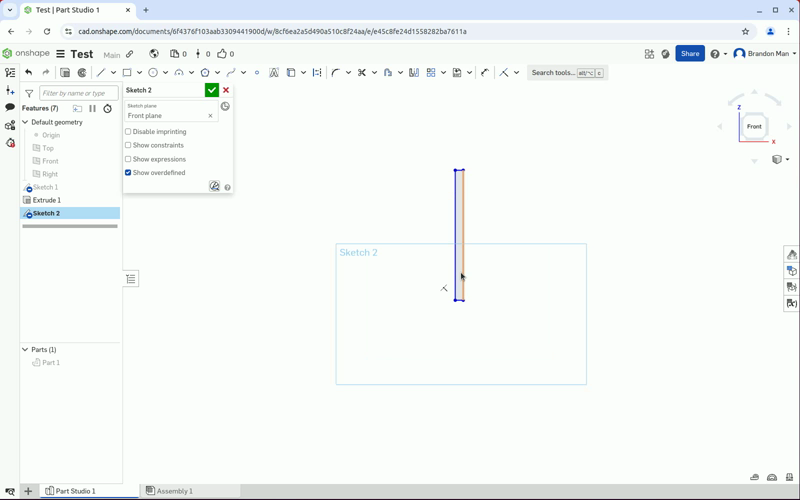
scroll(6)
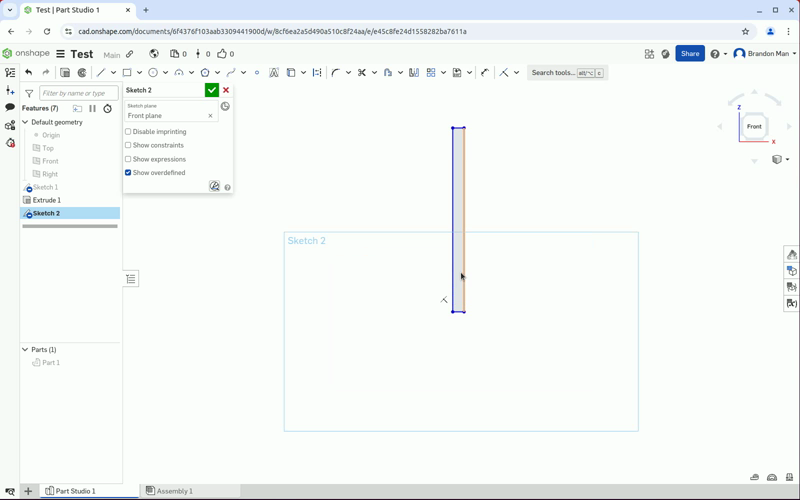
scroll(6)
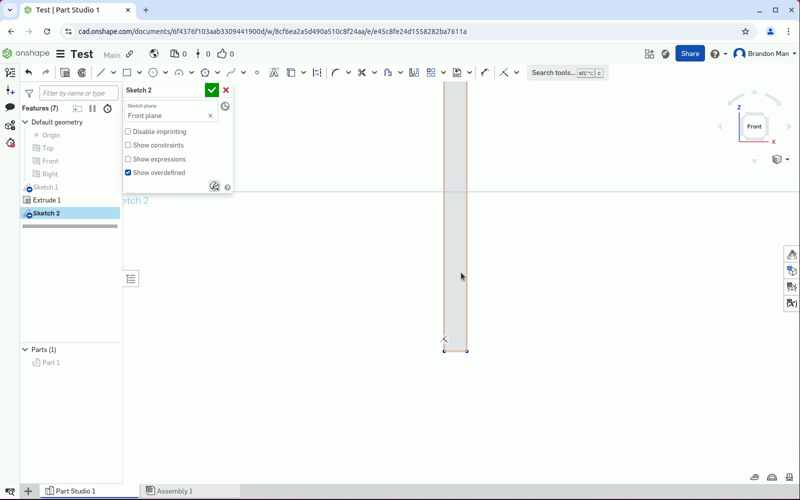
click(461, 272)
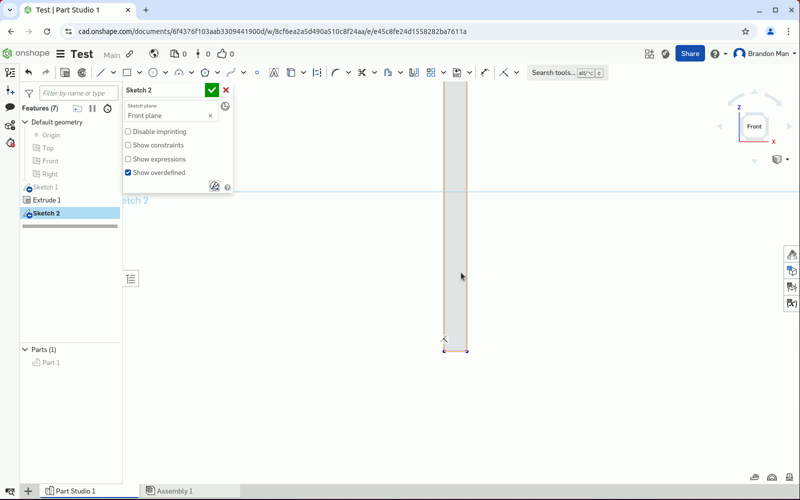
scroll(-6)
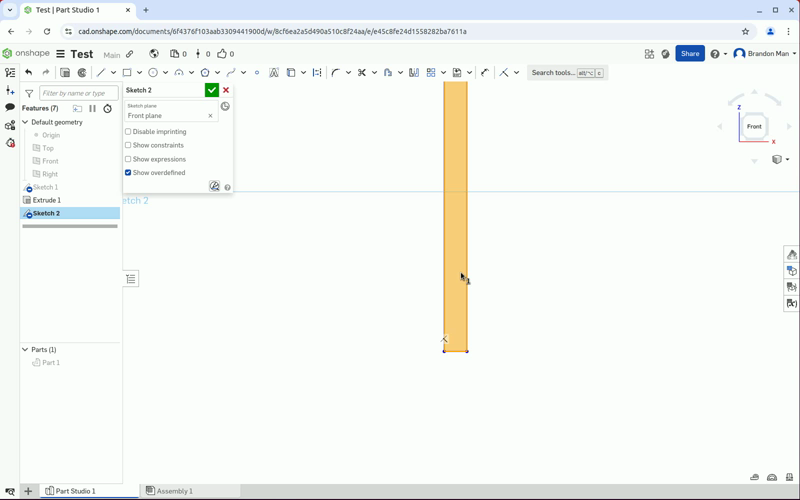
scroll(-6)
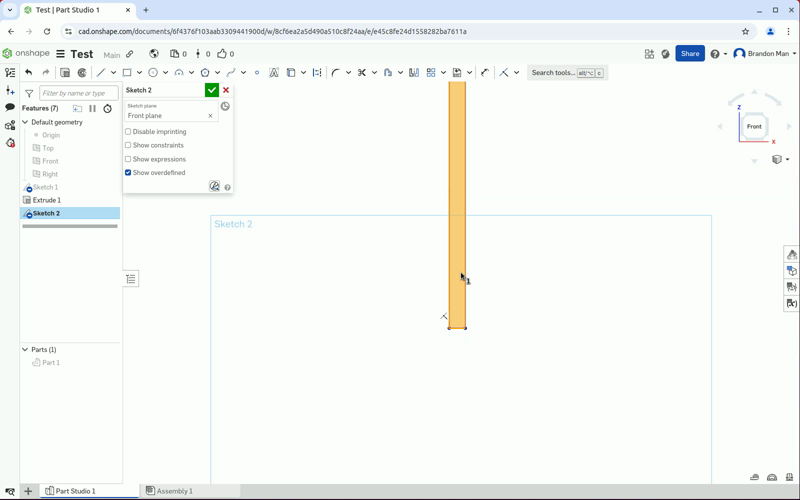
scroll(-6)
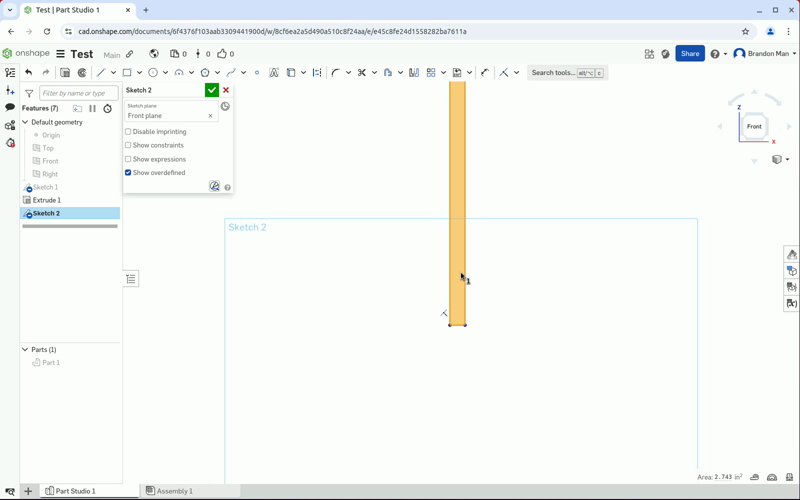
scroll(-6)
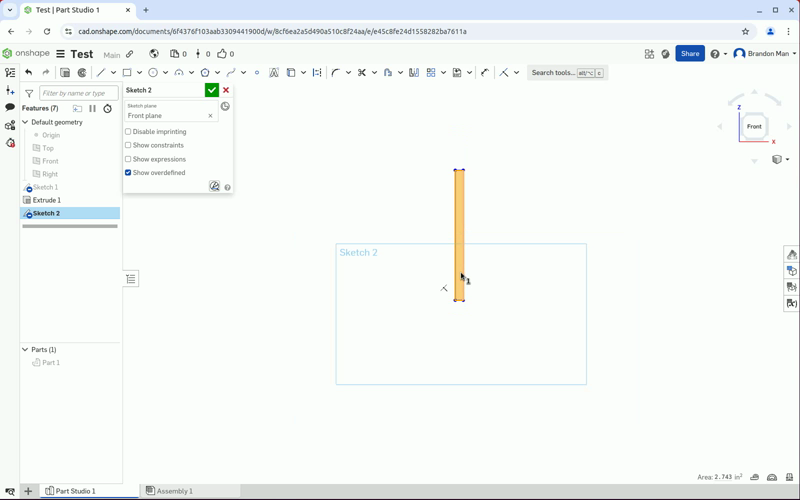
scroll(-6)
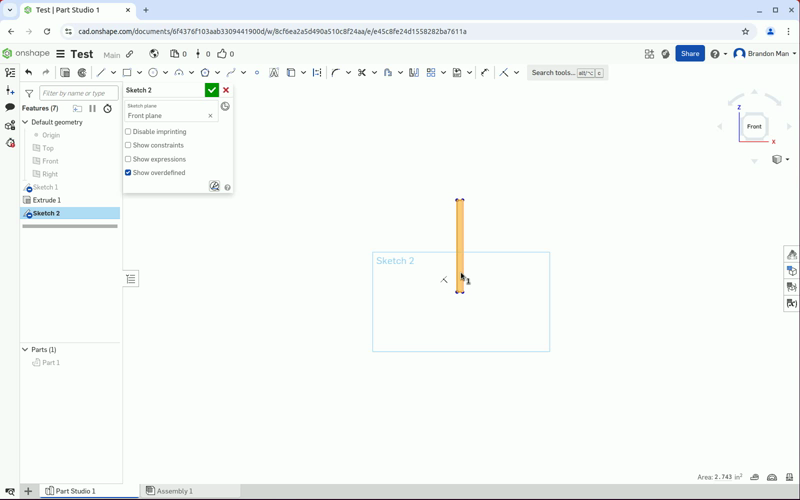
scroll(-6)
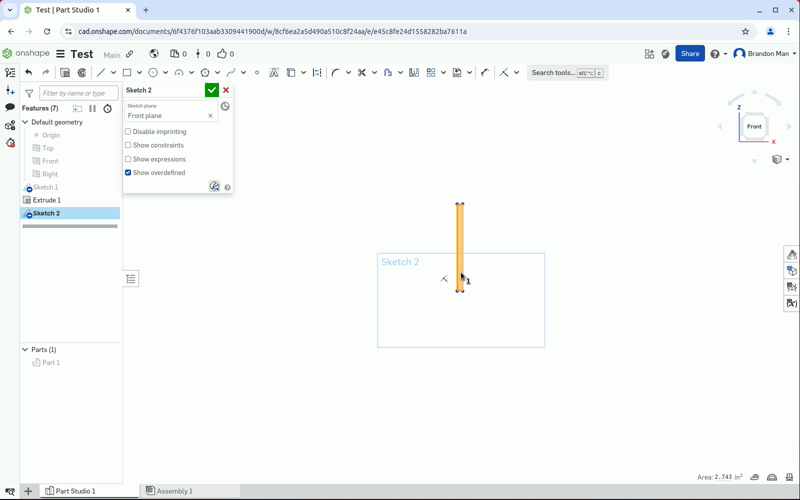
scroll(-6)
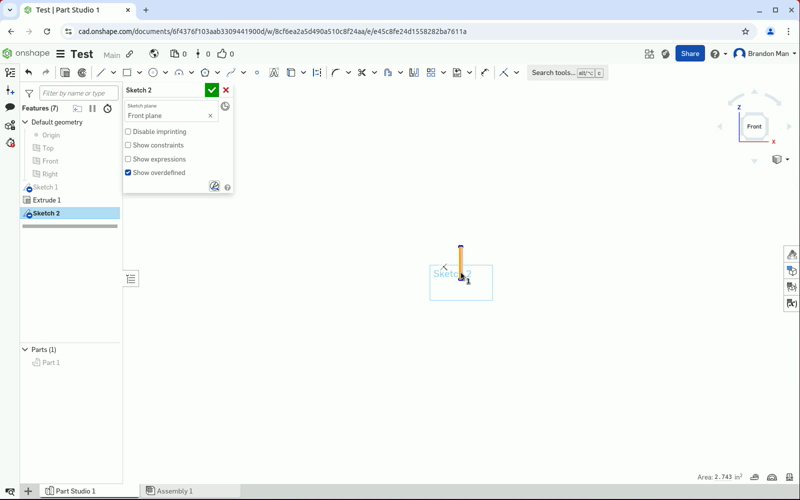
mouse_move(73, 352)
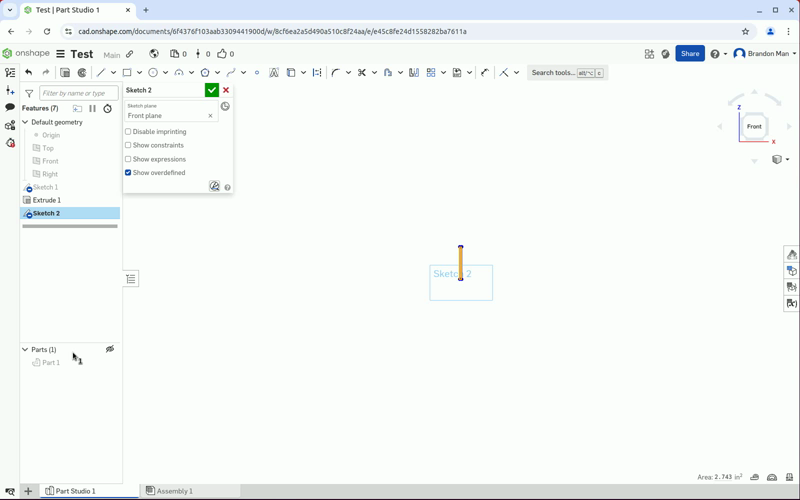
key(shift+y)
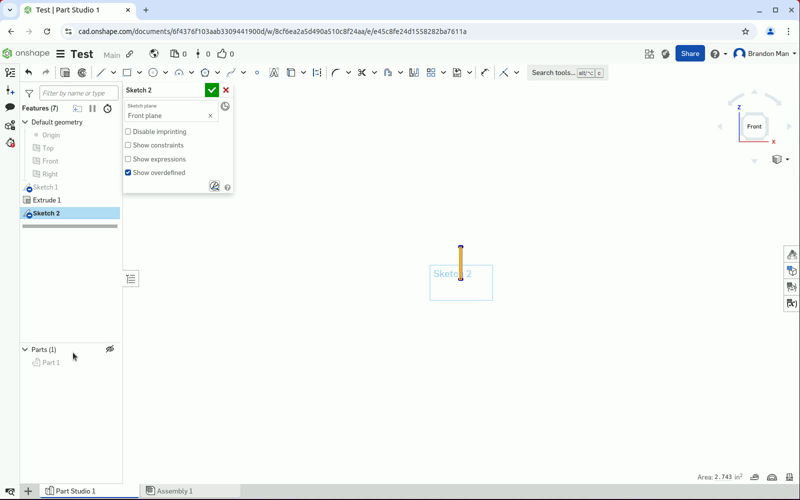
key(shift+e)
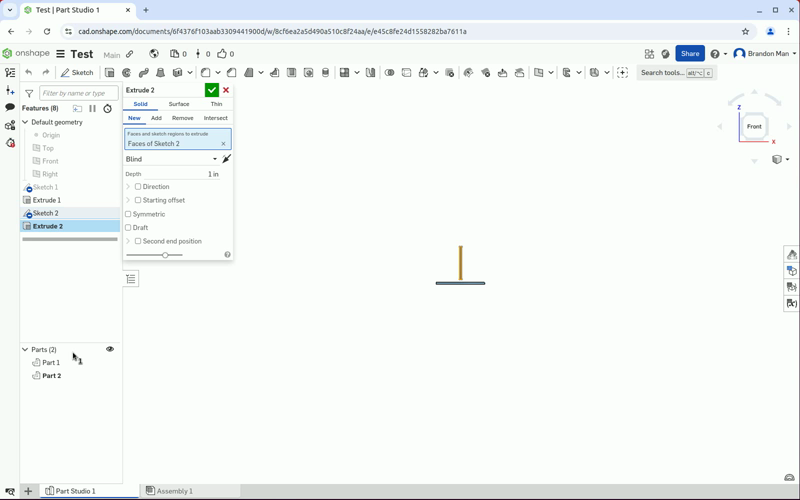
mouse_move(143, 106)
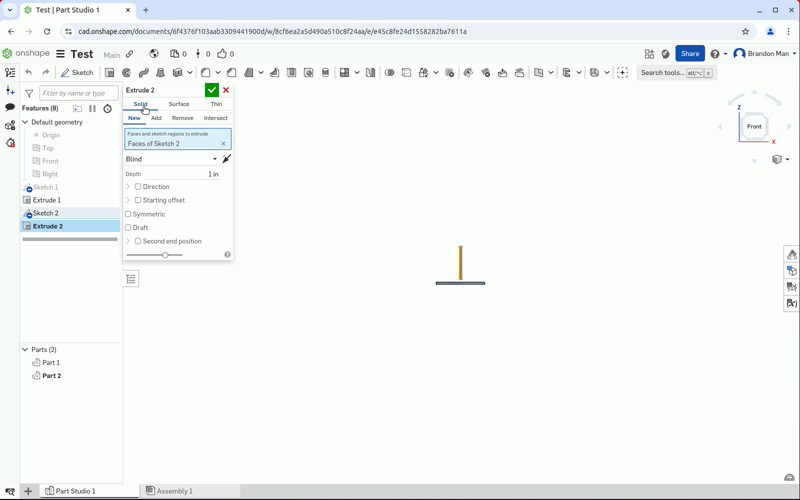
click(143, 106)
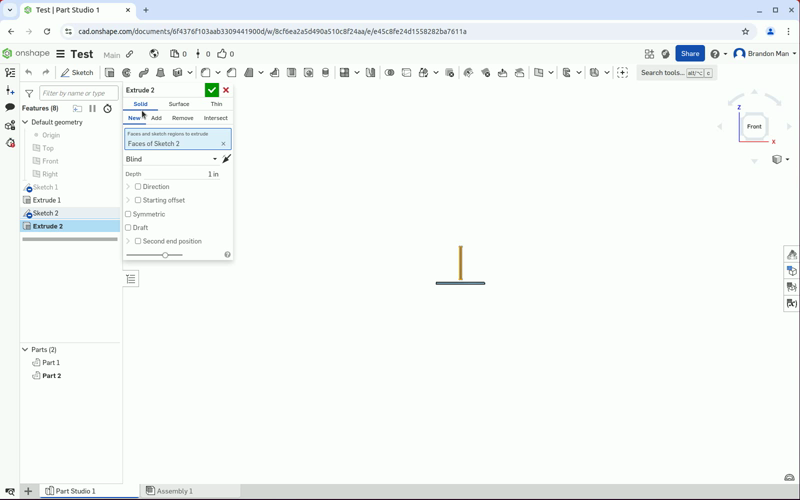
mouse_move(137, 120)
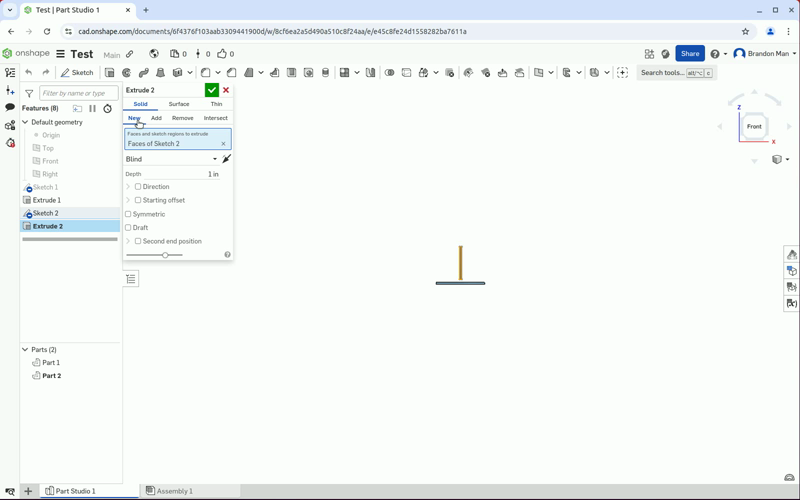
click(137, 120)
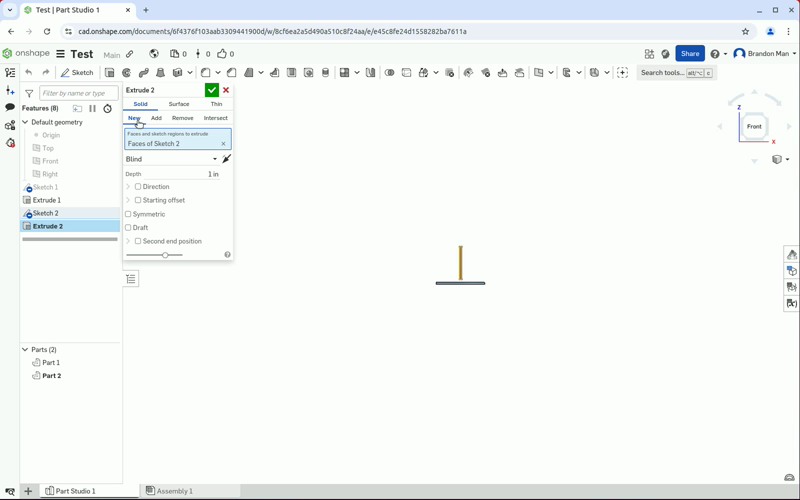
key(tab, 4)
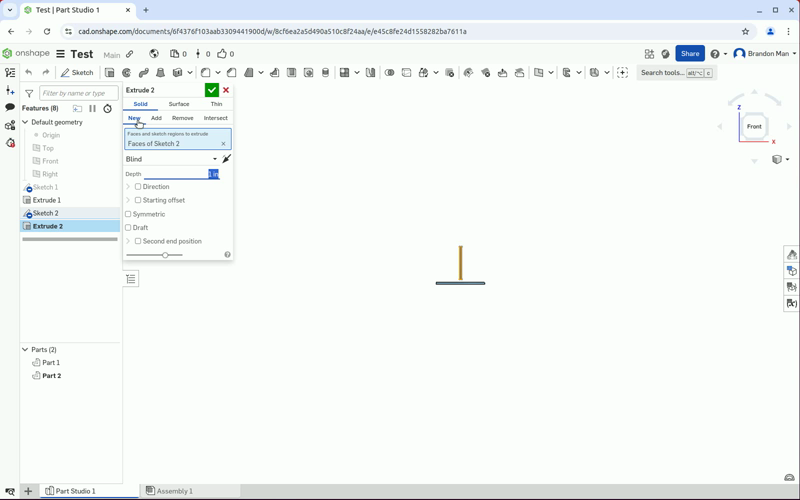
text(23.108)
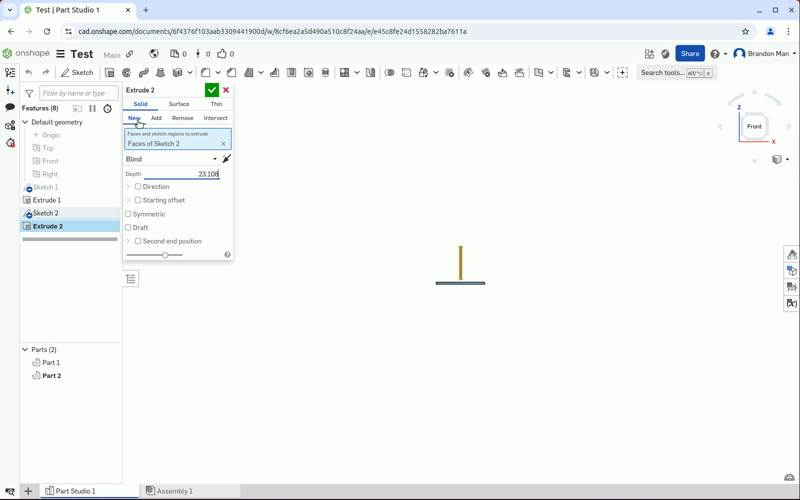
key(enter)
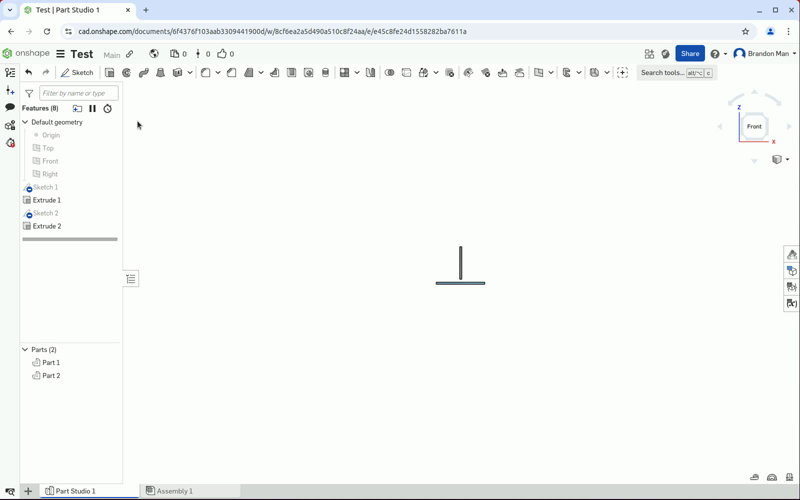
key(shift+h)
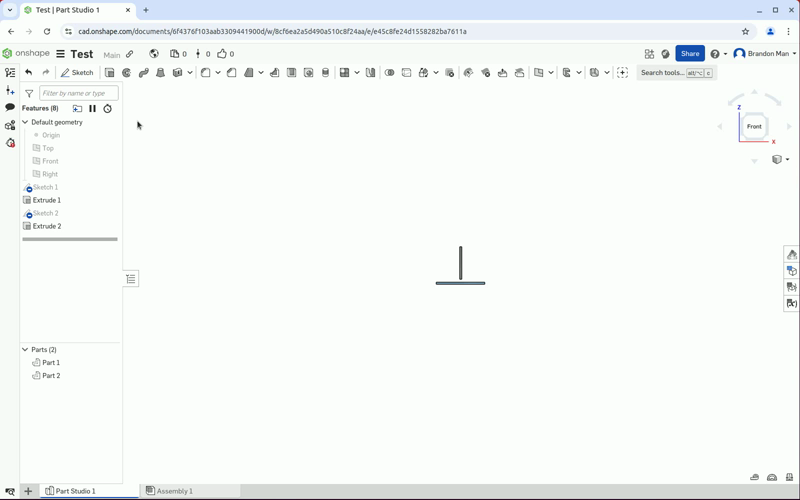
key(shift+h)
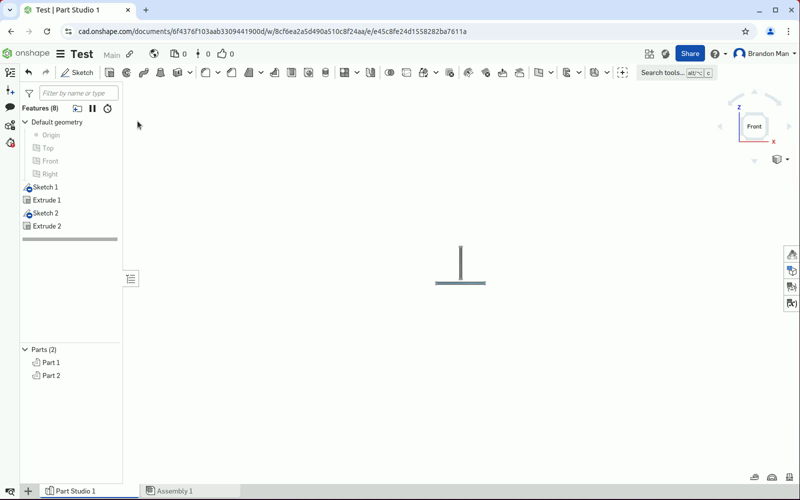
key(shift+7)
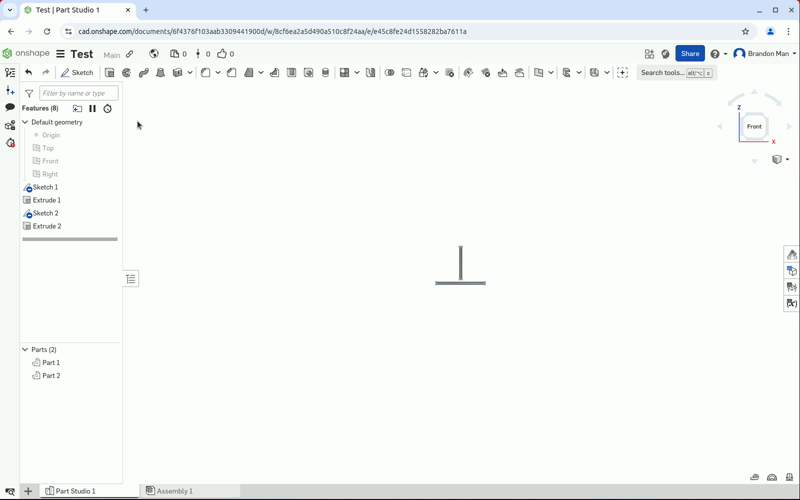
key(left, 2)
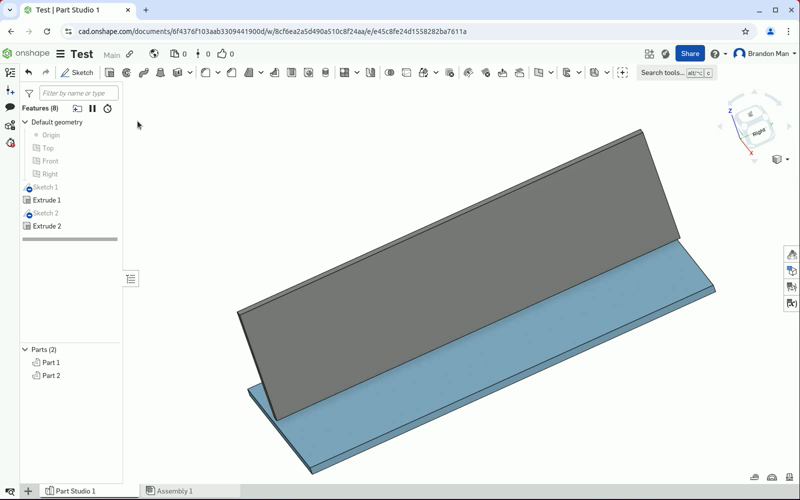
key(down, 2)
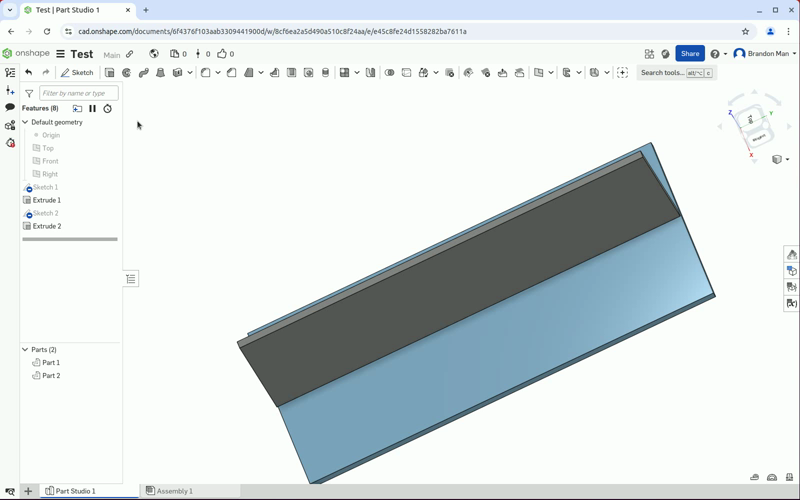
key(up, 2)
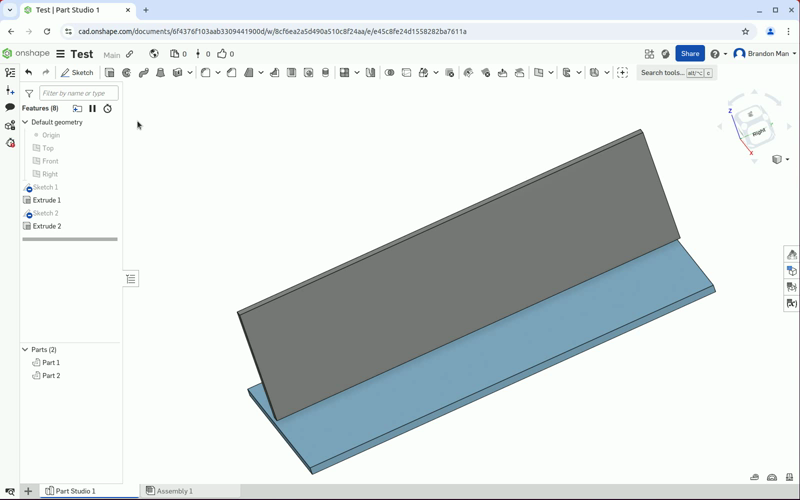
key(right, 2)
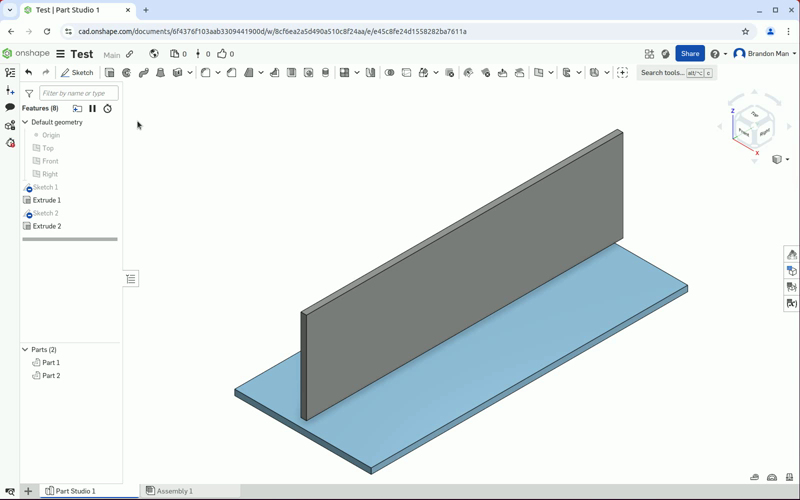
mouse_move(73, 189)
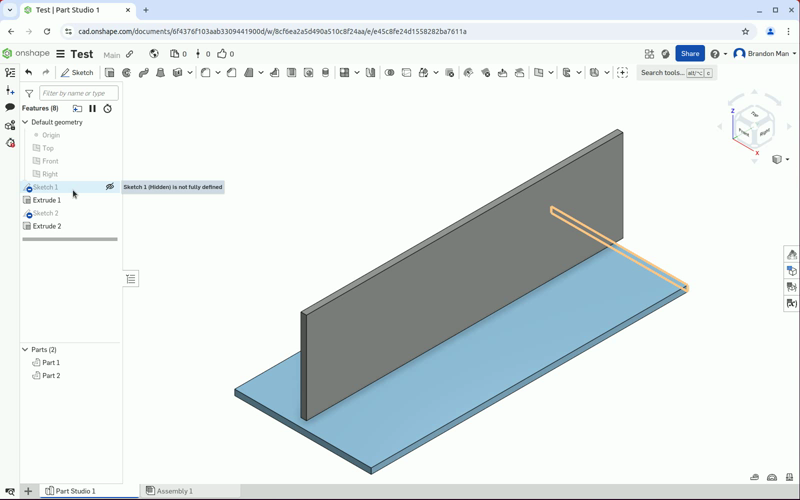
click(73, 189)